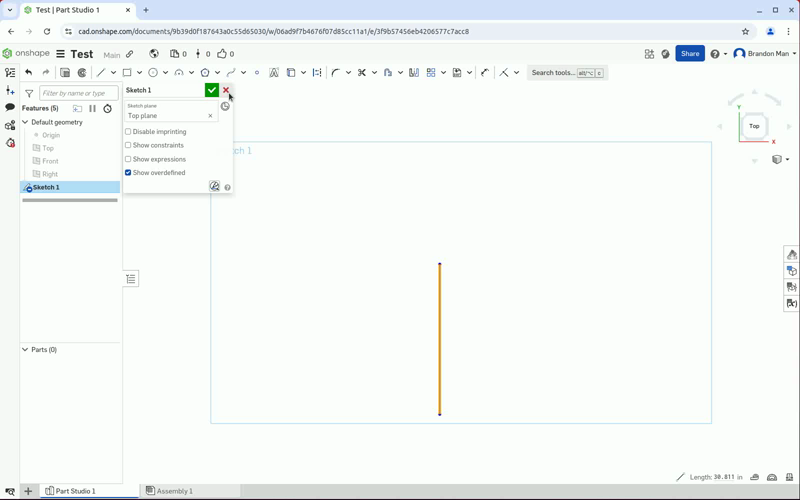
key(shift+h)
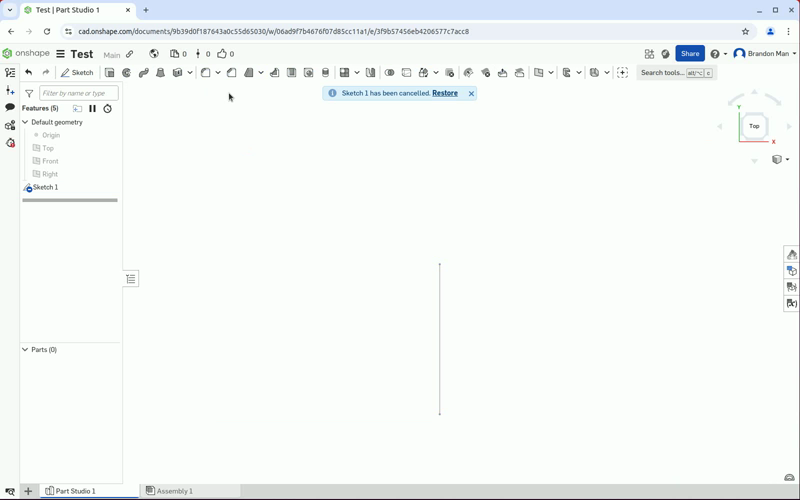
key(shift+s)
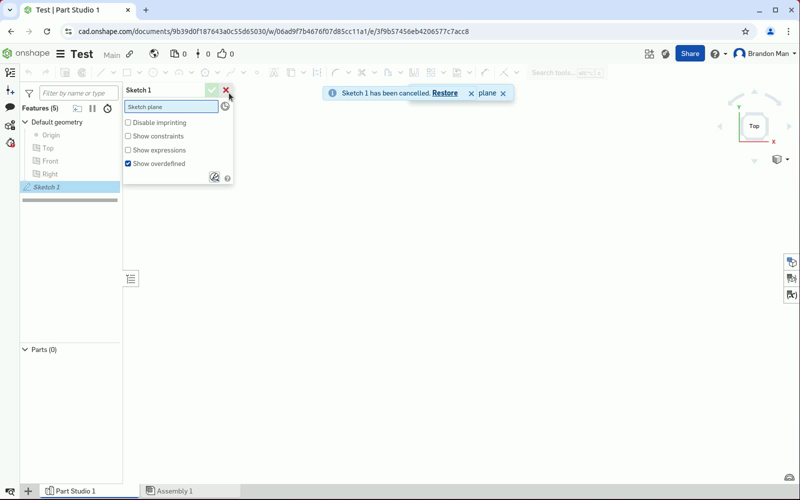
mouse_move(73, 150)
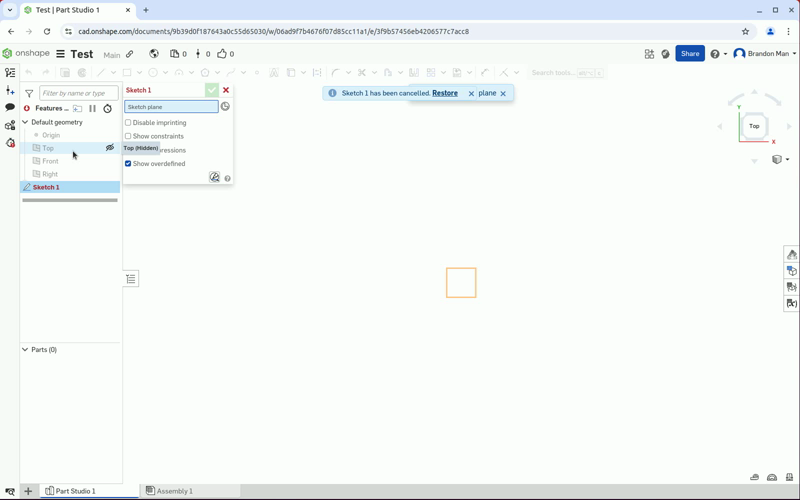
click(73, 150)
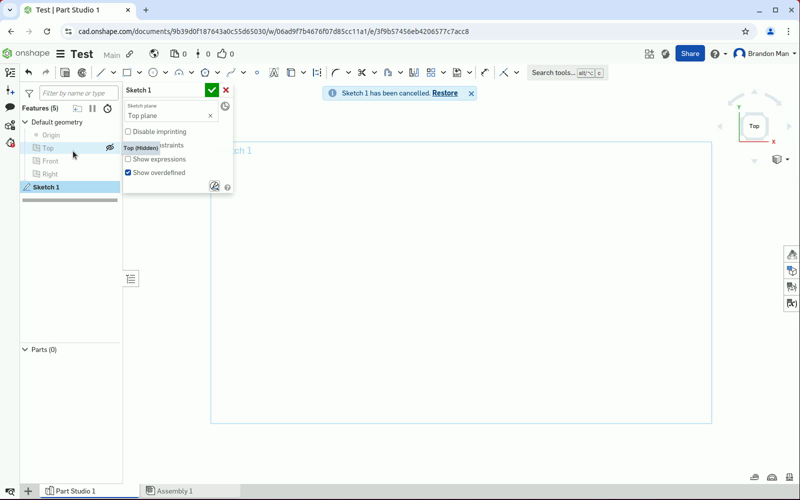
mouse_move(73, 352)
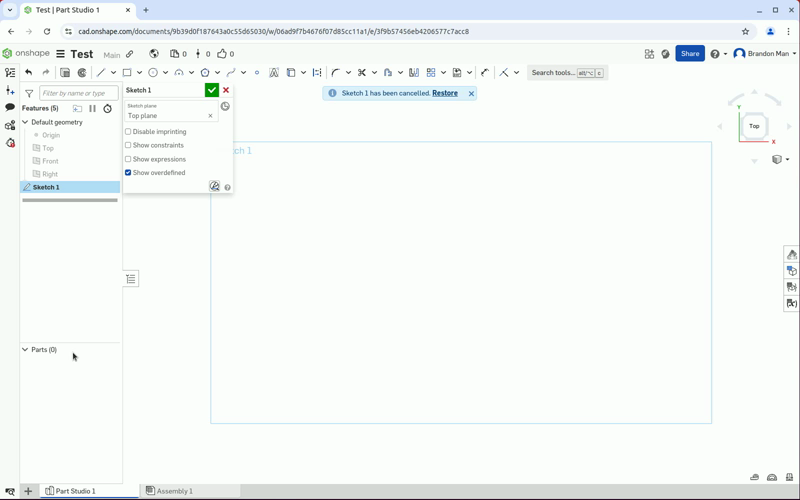
key(y)
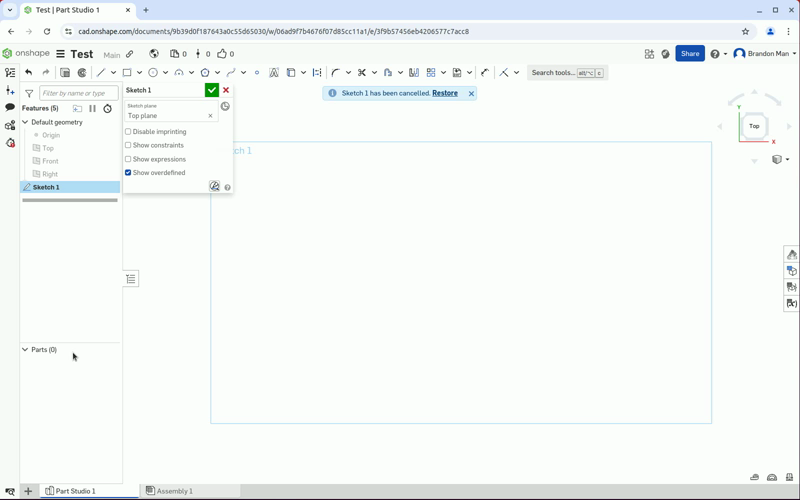
key(l)
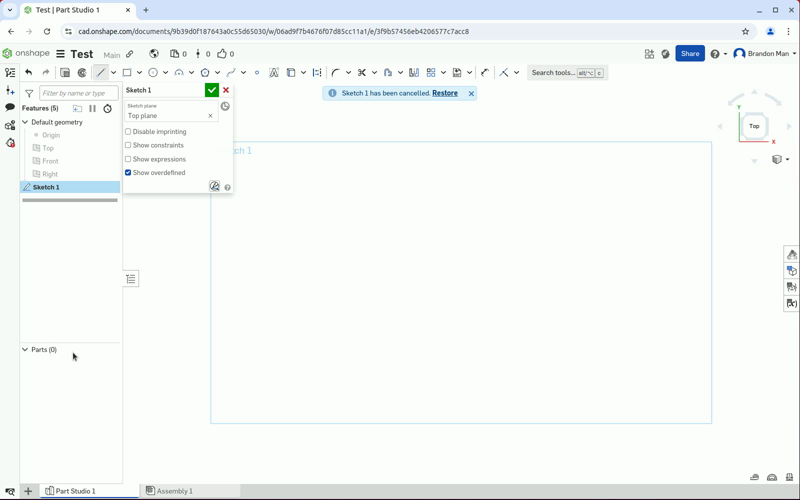
key_down(shift)
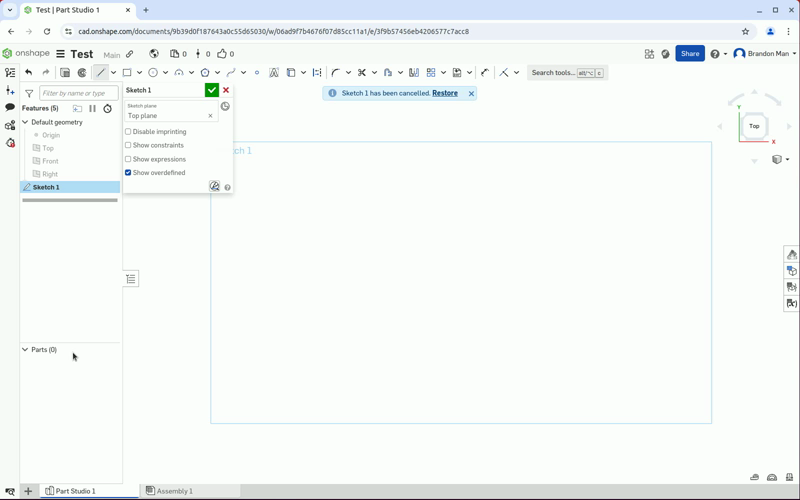
mouse_move(393, 255)
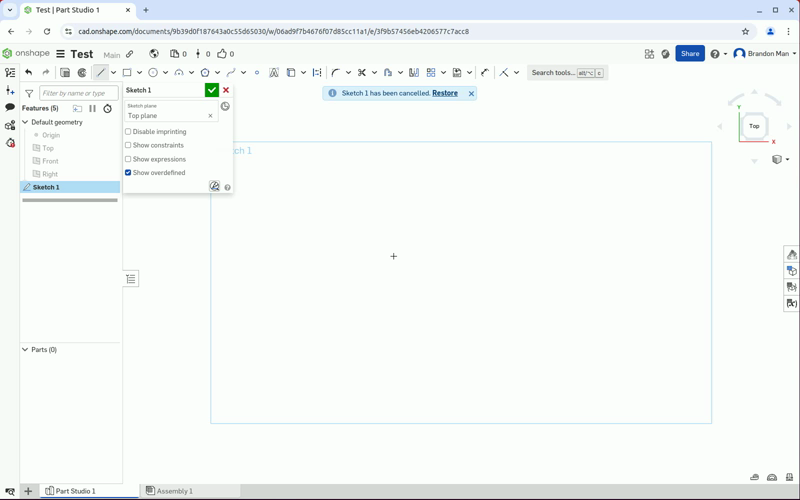
click(393, 255)
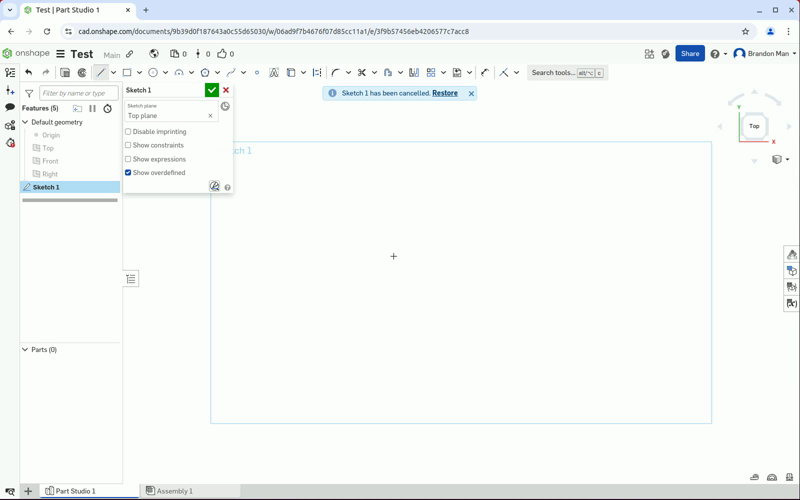
key_up(shift)
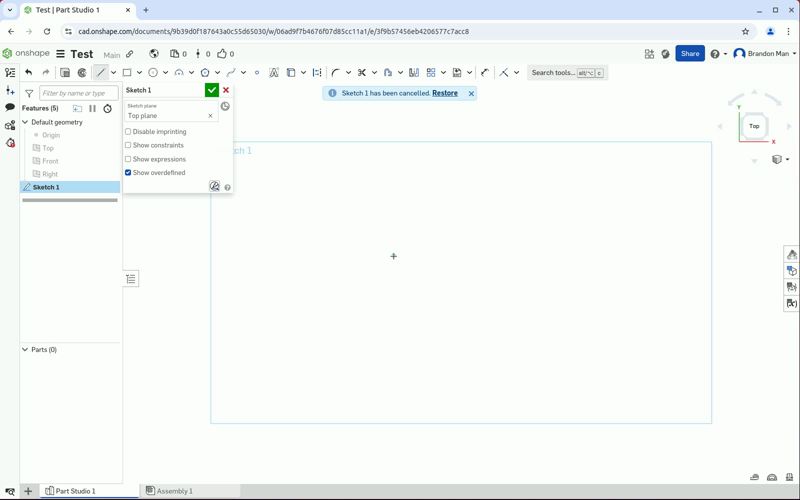
key_down(shift)
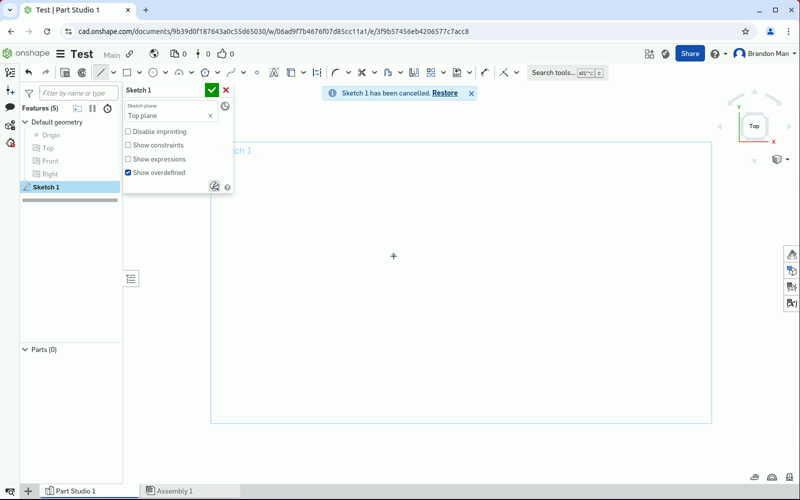
mouse_move(460, 255)
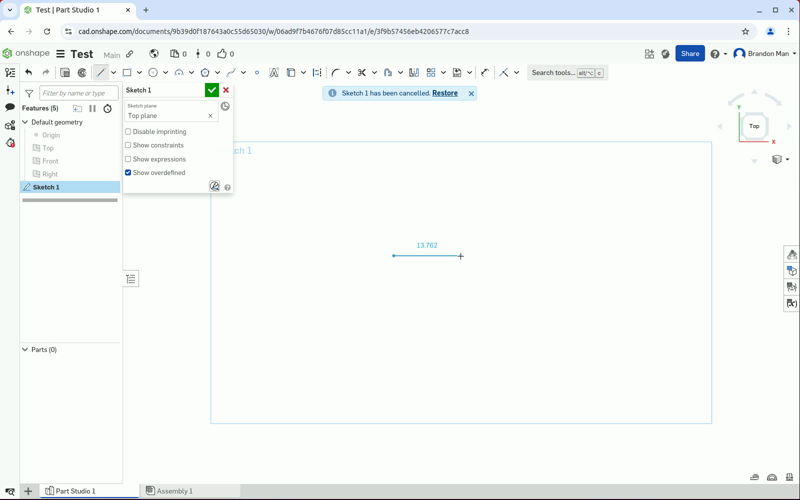
click(460, 255)
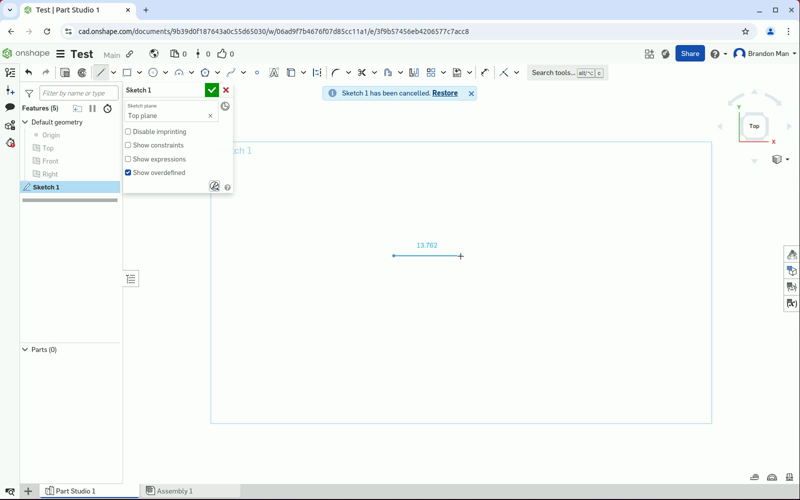
key_up(shift)
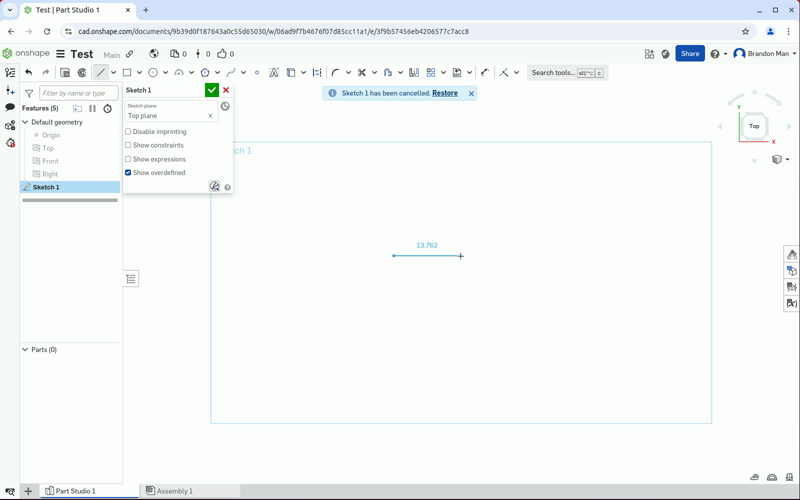
key_down(shift)
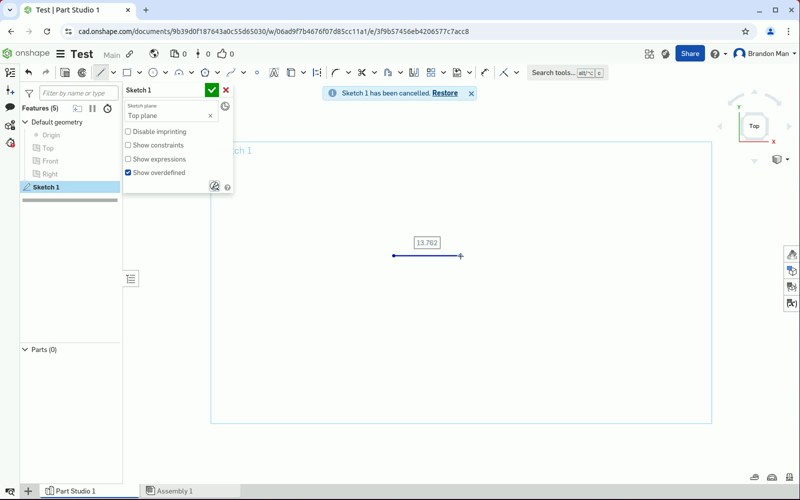
mouse_move(460, 170)
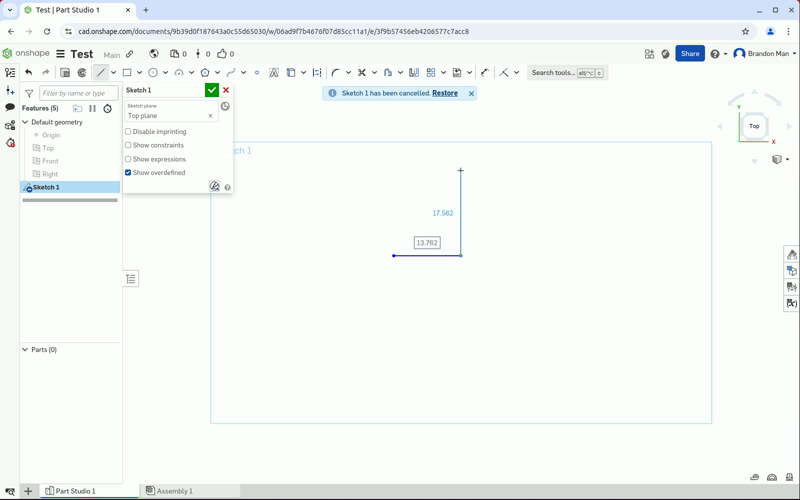
click(460, 170)
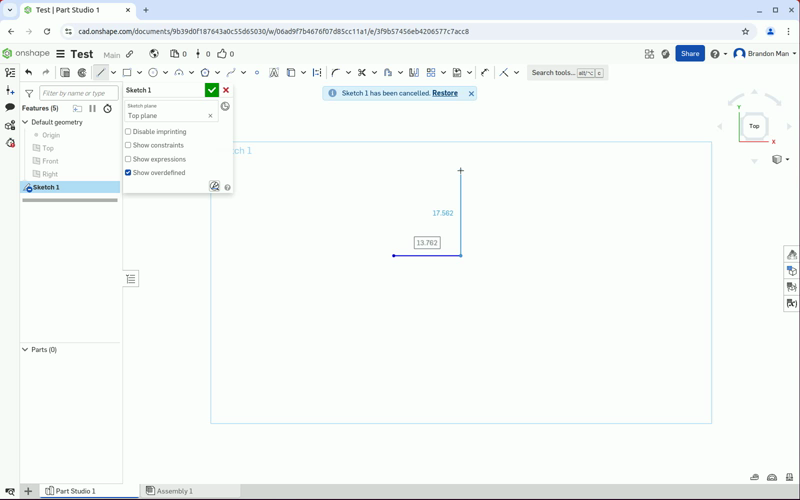
key_up(shift)
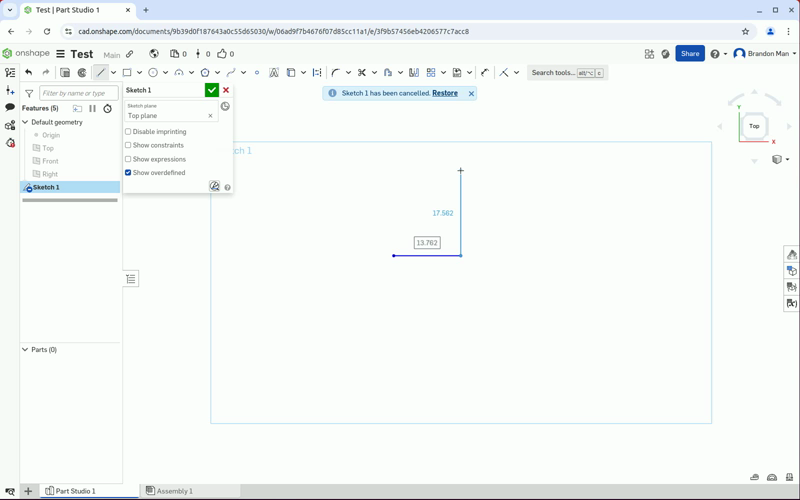
key_down(shift)
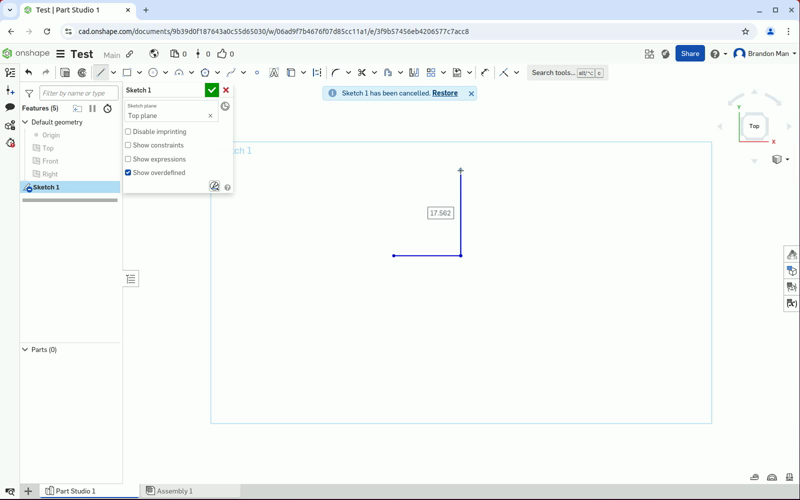
mouse_move(393, 170)
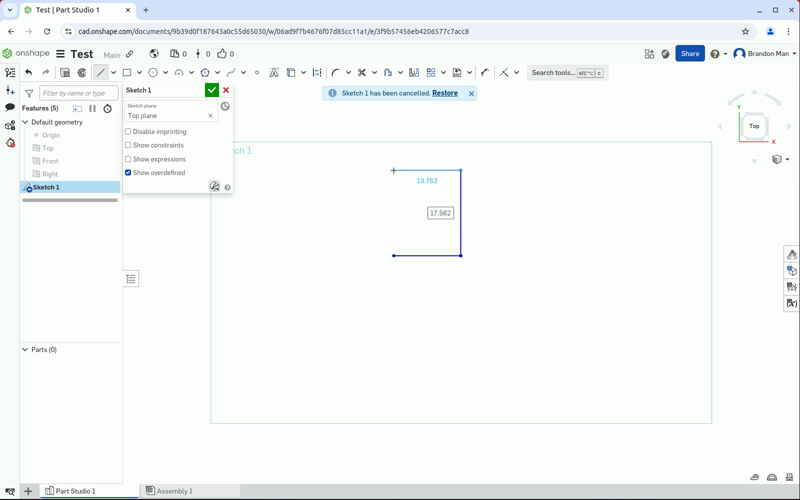
click(393, 170)
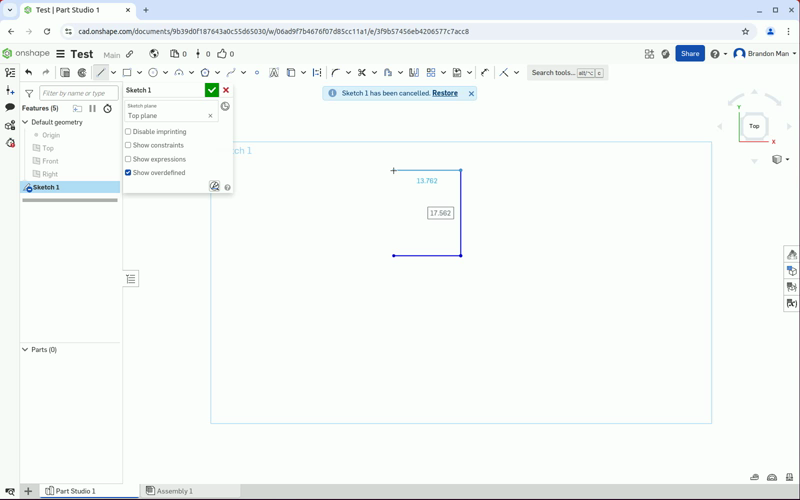
key_up(shift)
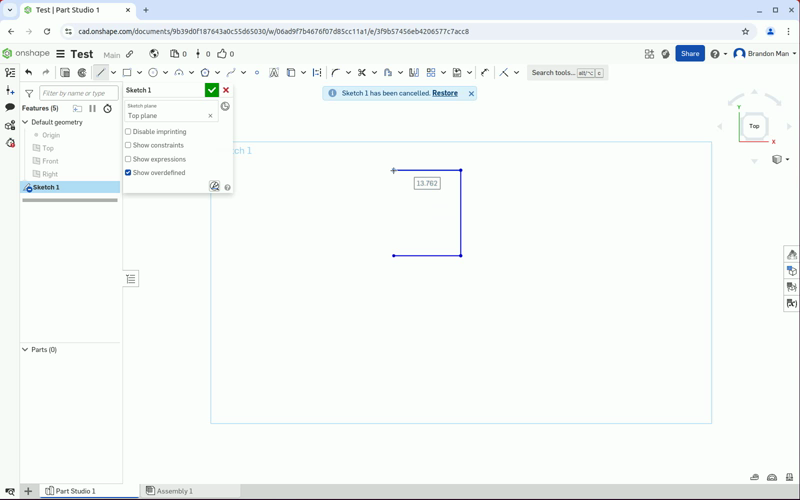
key_down(shift)
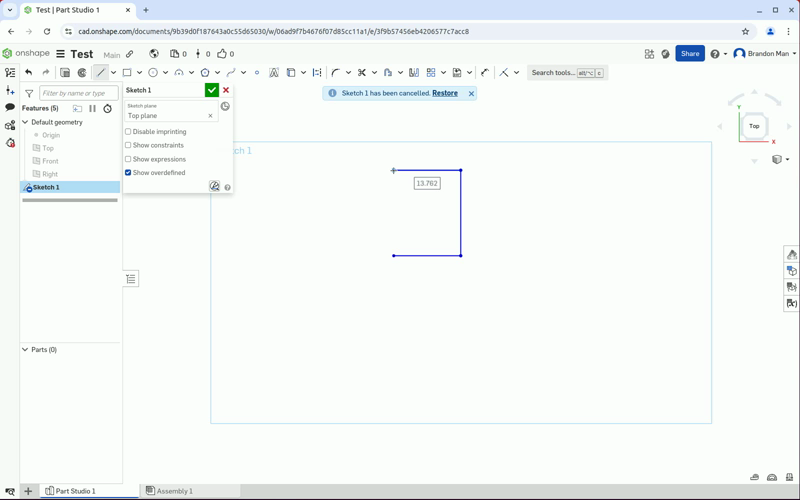
mouse_move(393, 240)
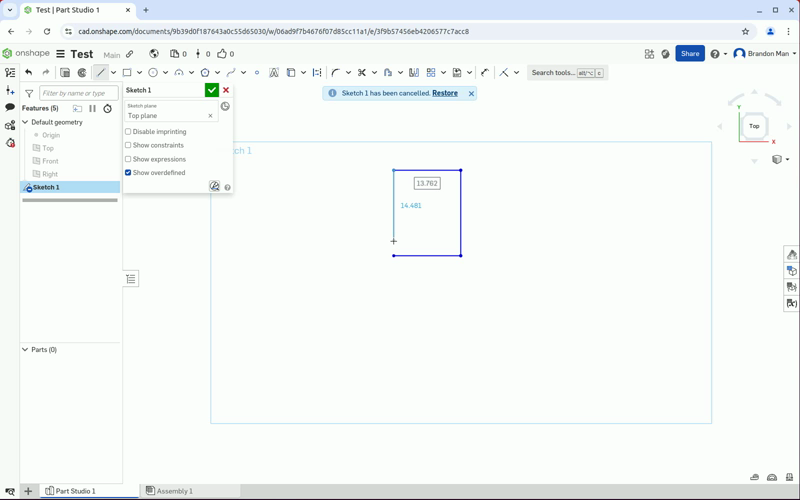
click(393, 240)
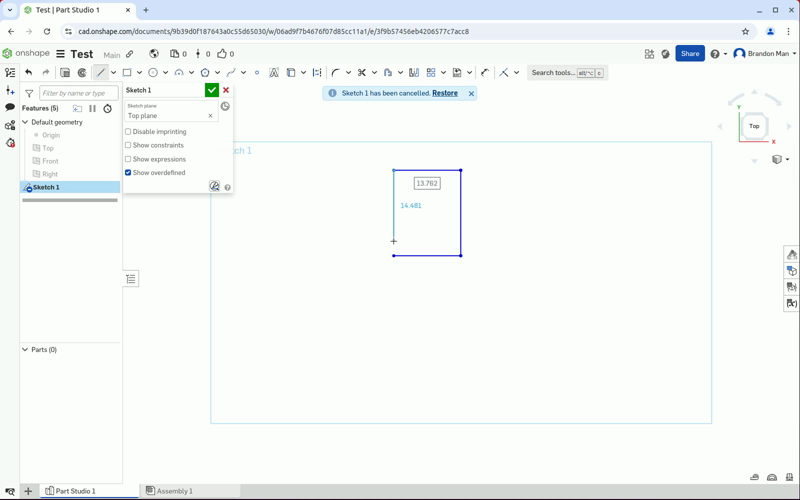
key_up(shift)
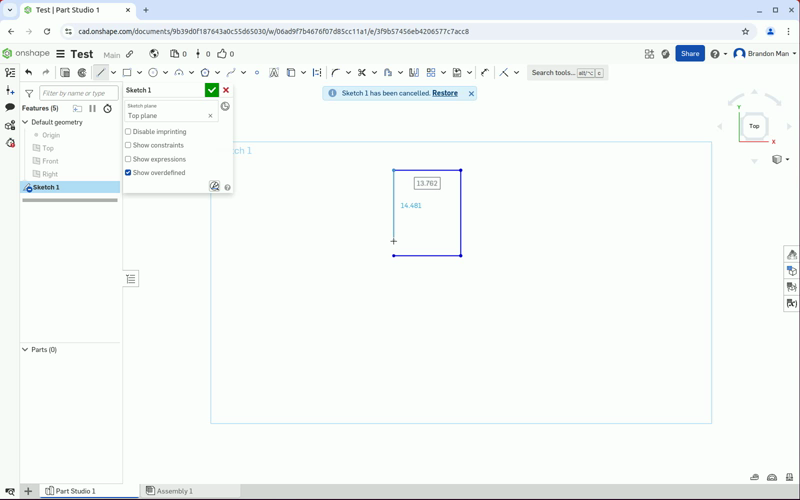
key_down(shift)
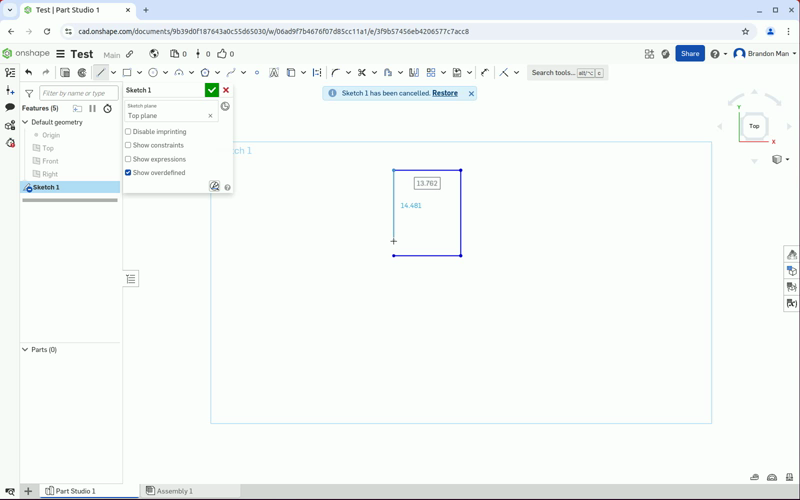
mouse_move(423, 240)
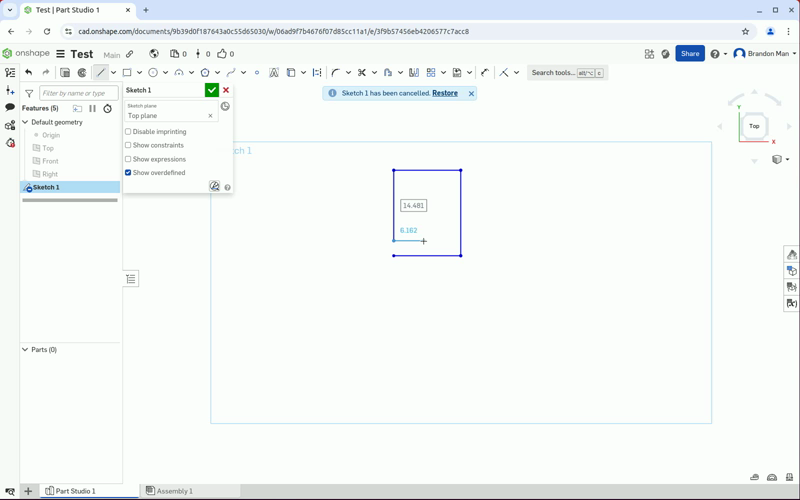
mouse_move(393, 244)
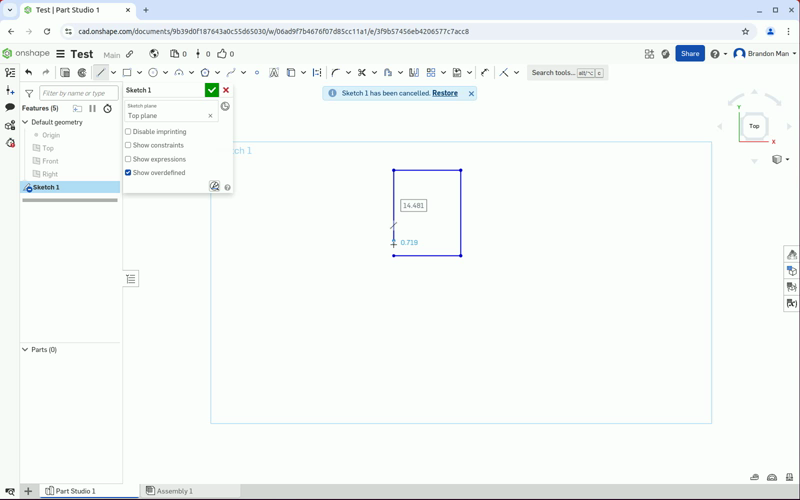
scroll(6)
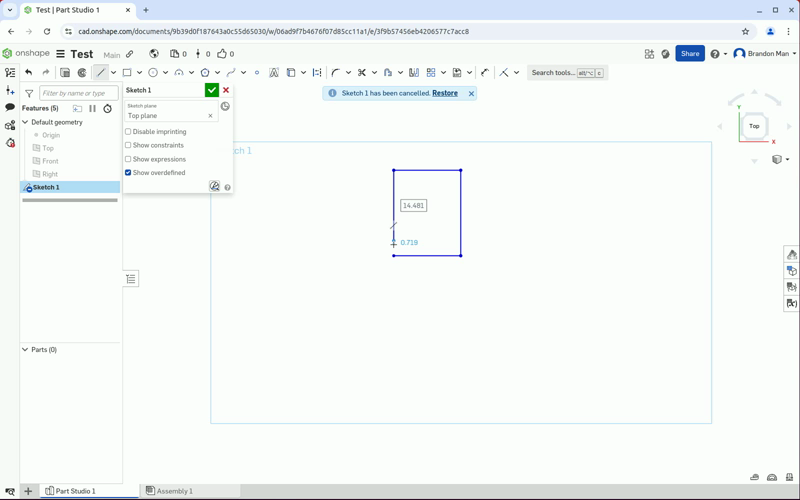
scroll(6)
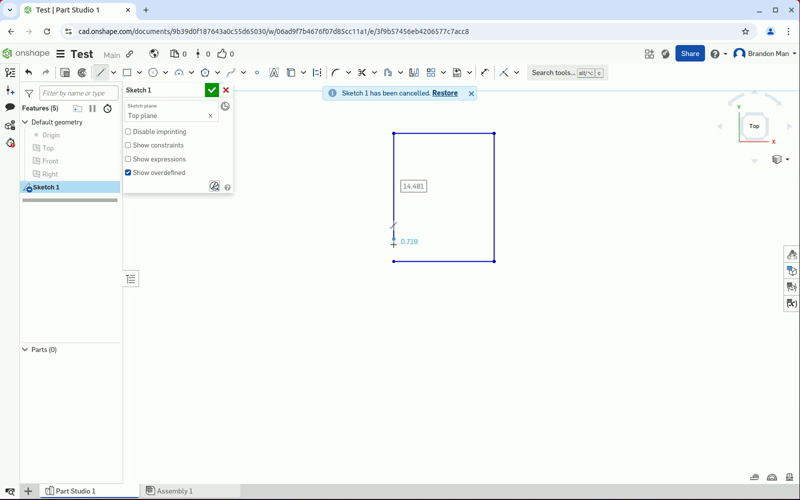
scroll(6)
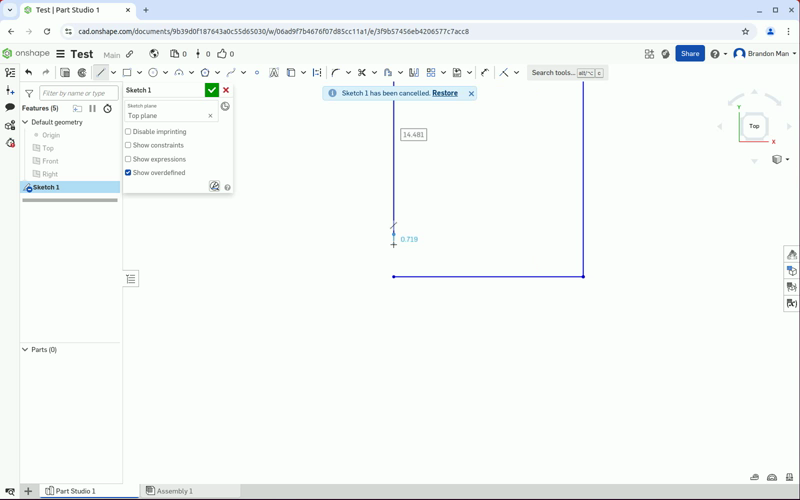
scroll(6)
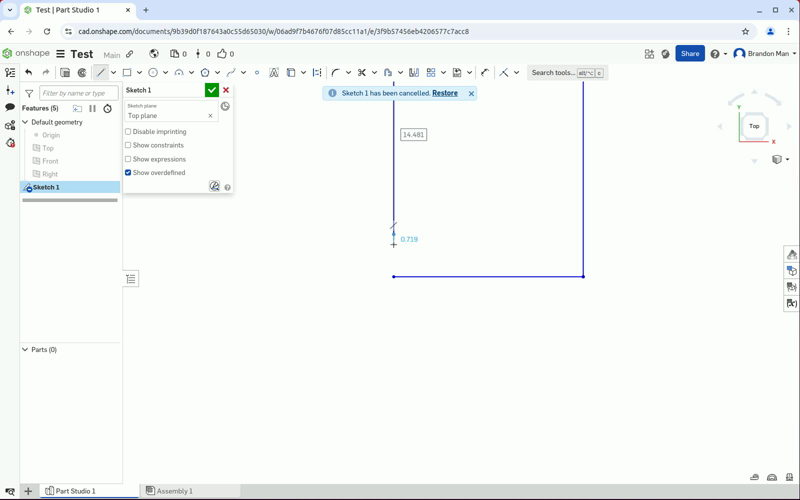
scroll(6)
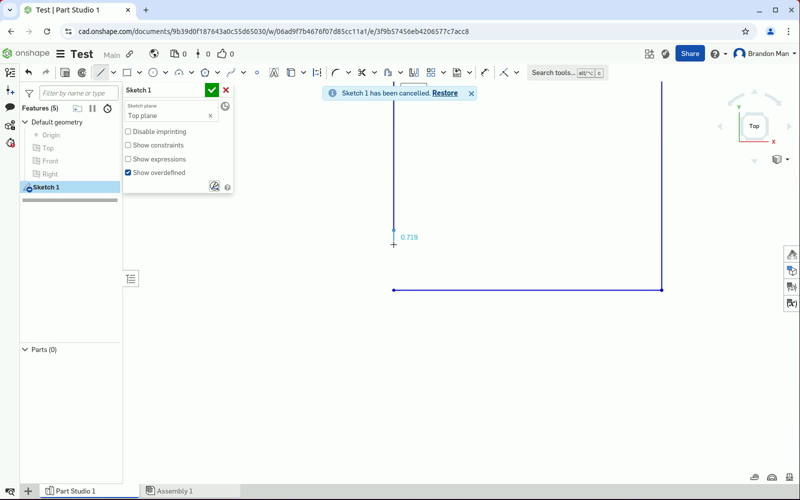
scroll(6)
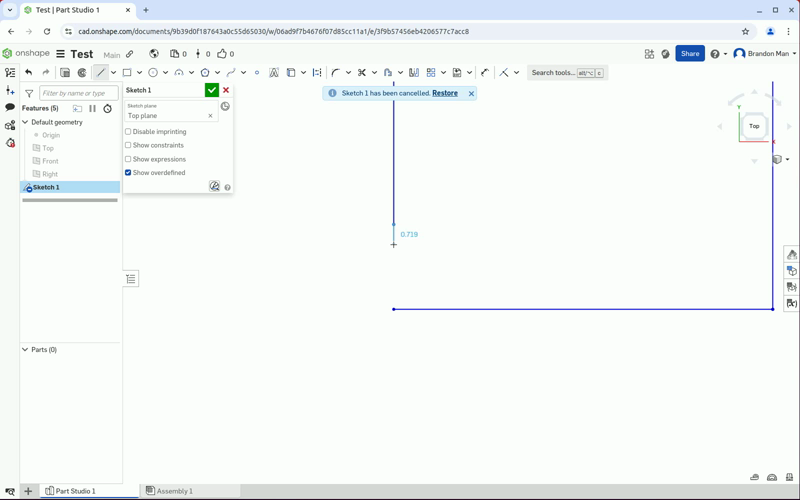
scroll(6)
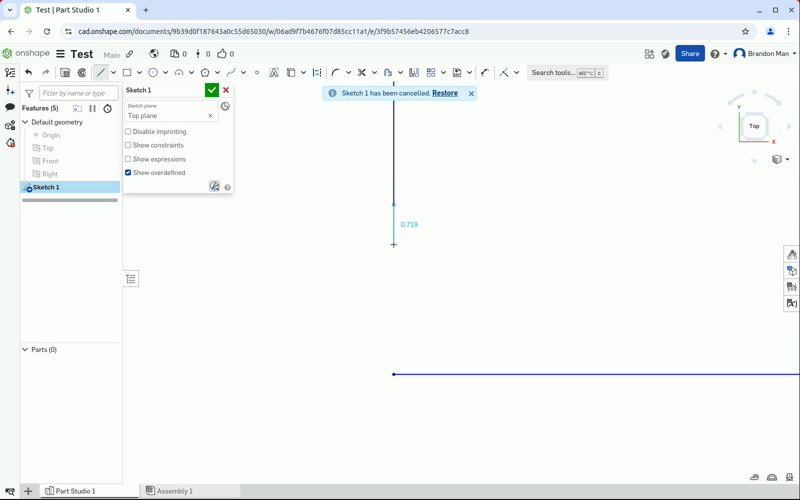
click(393, 244)
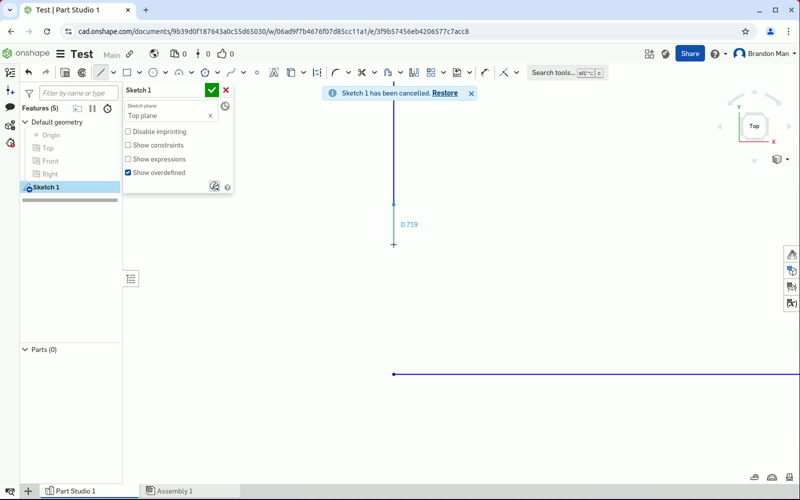
scroll(-6)
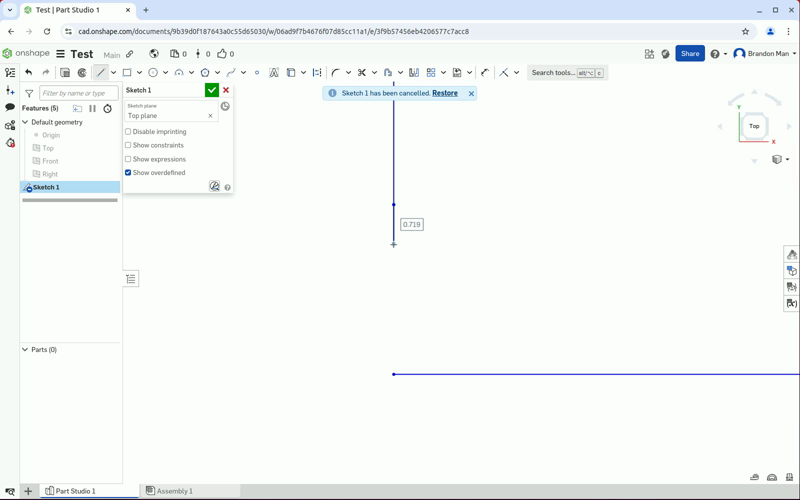
scroll(-6)
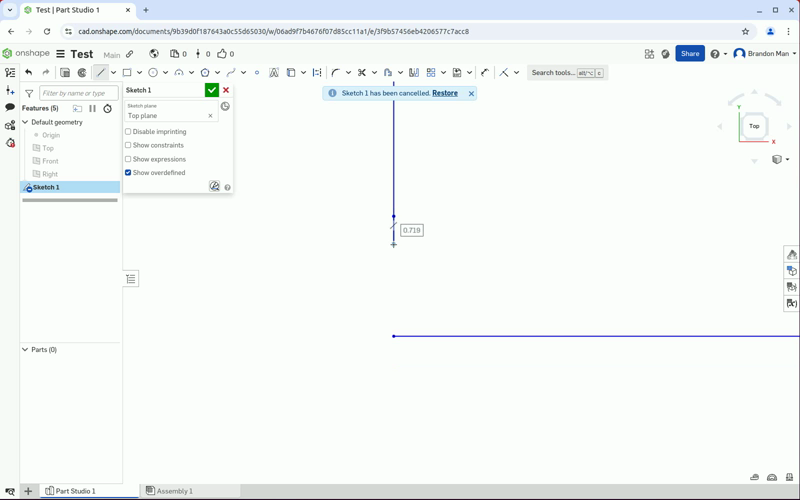
scroll(-6)
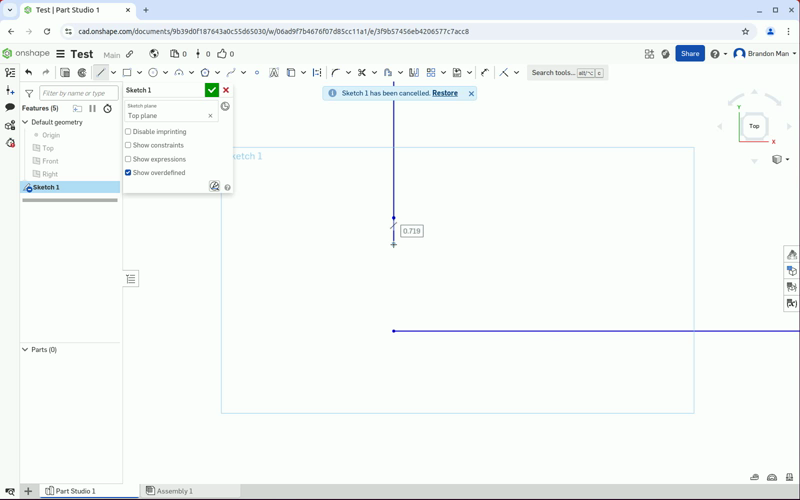
scroll(-6)
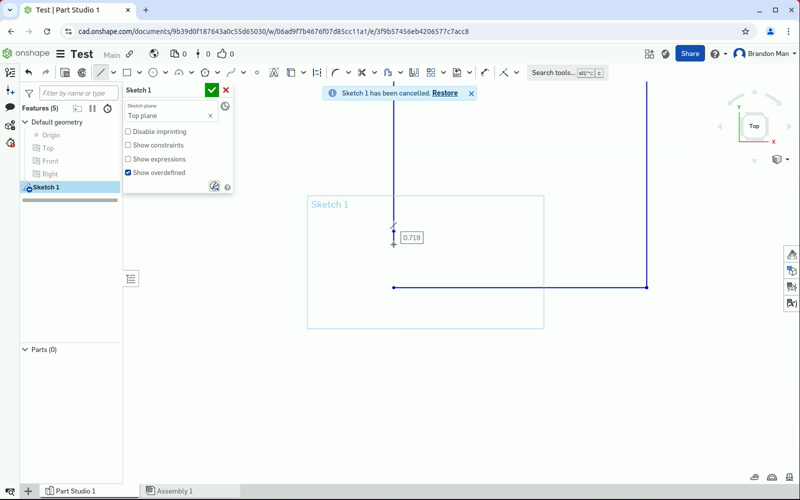
scroll(-6)
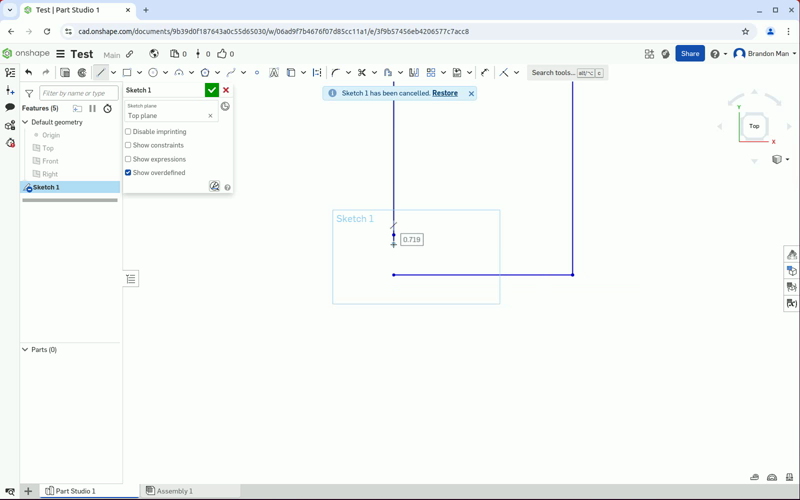
scroll(-6)
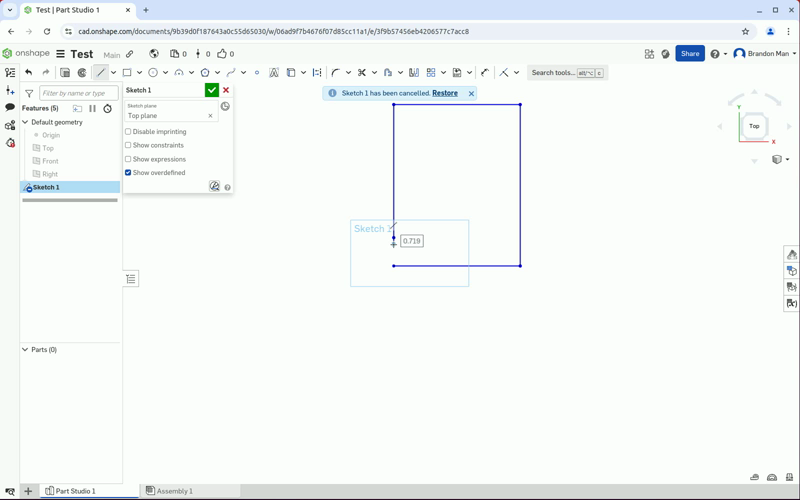
scroll(-6)
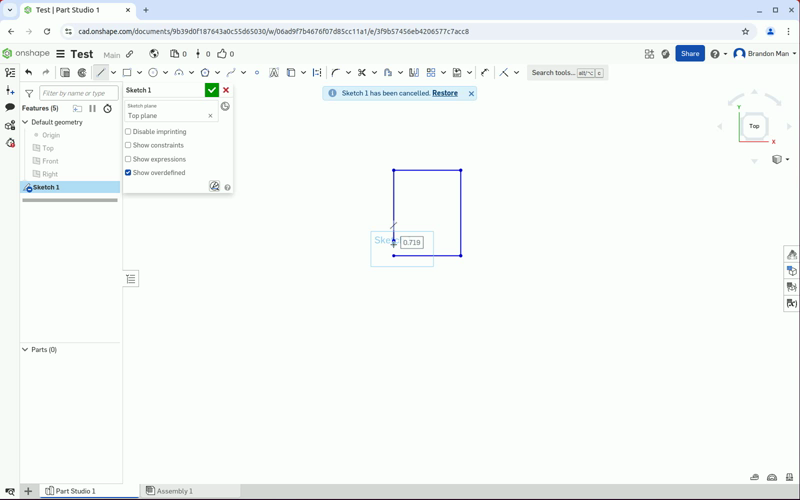
key_up(shift)
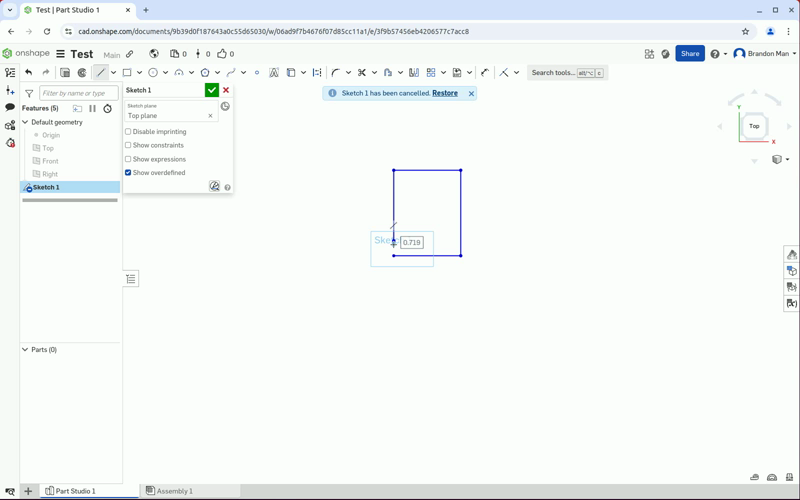
mouse_move(423, 244)
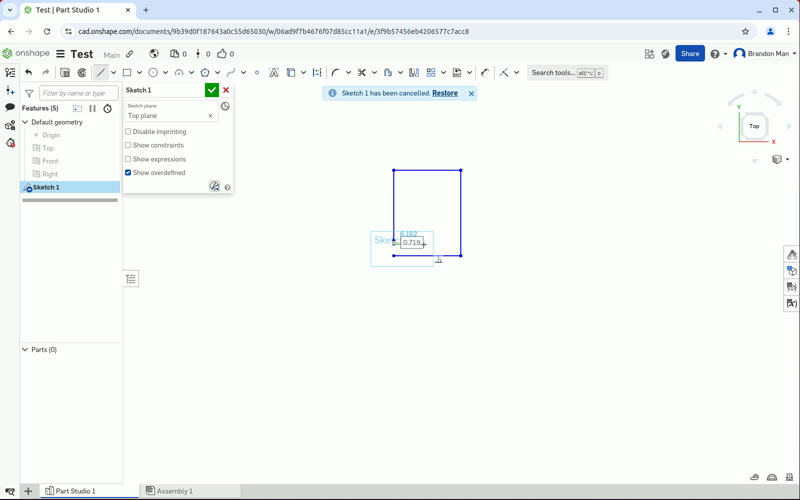
key_down(shift)
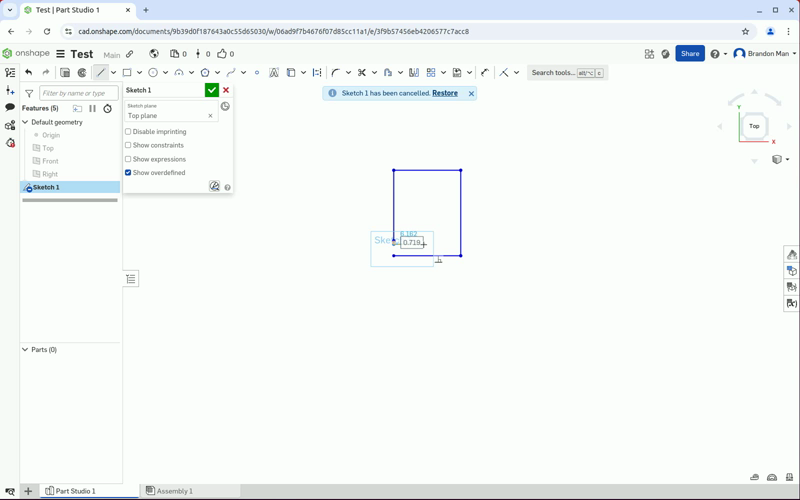
mouse_move(393, 255)
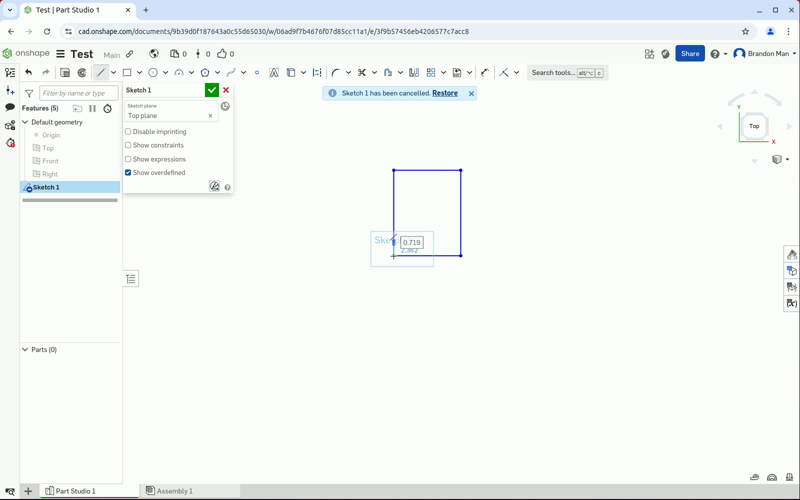
key_up(shift)
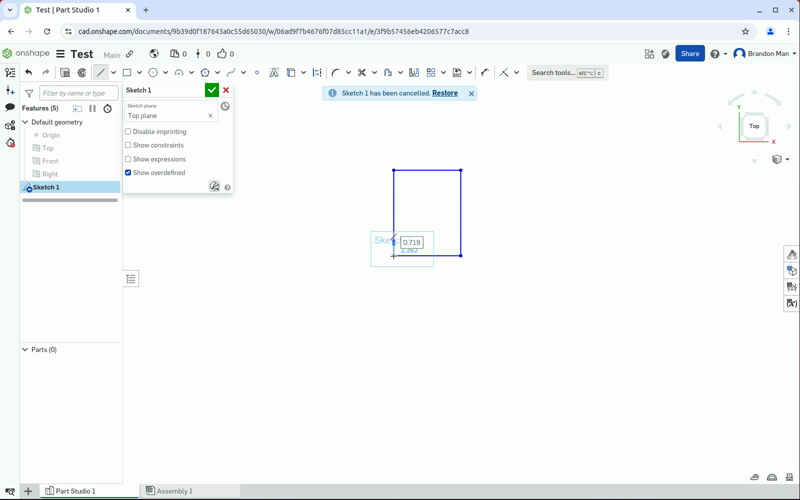
click(393, 255)
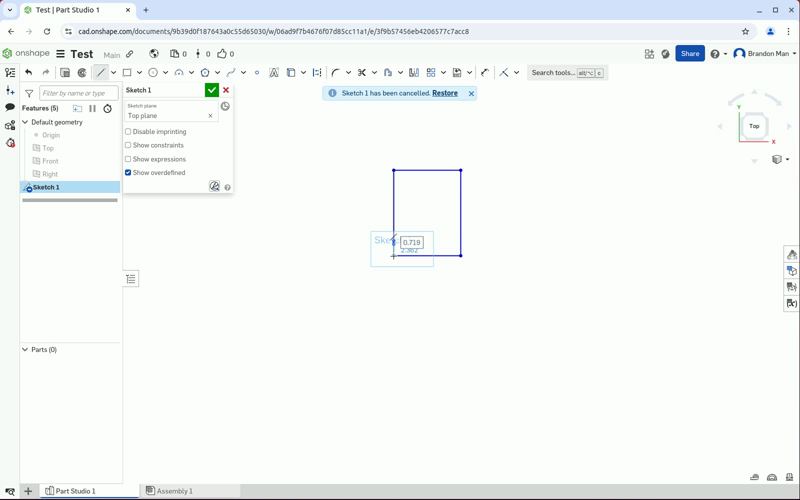
key(esc)
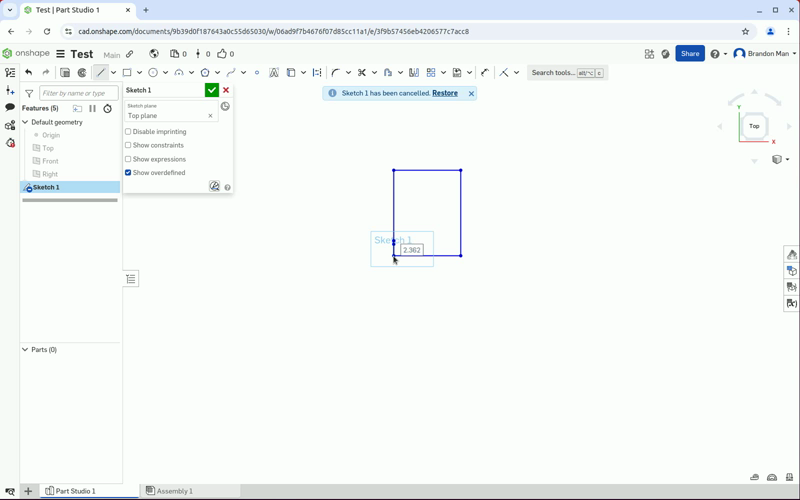
key(c)
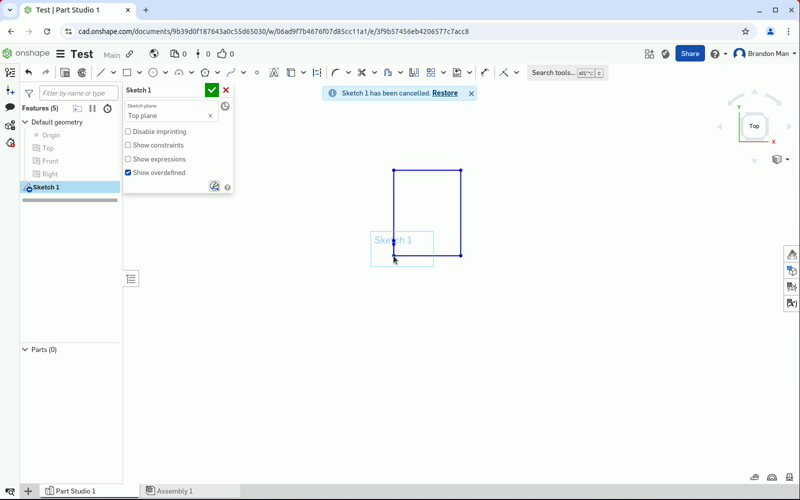
key_down(shift)
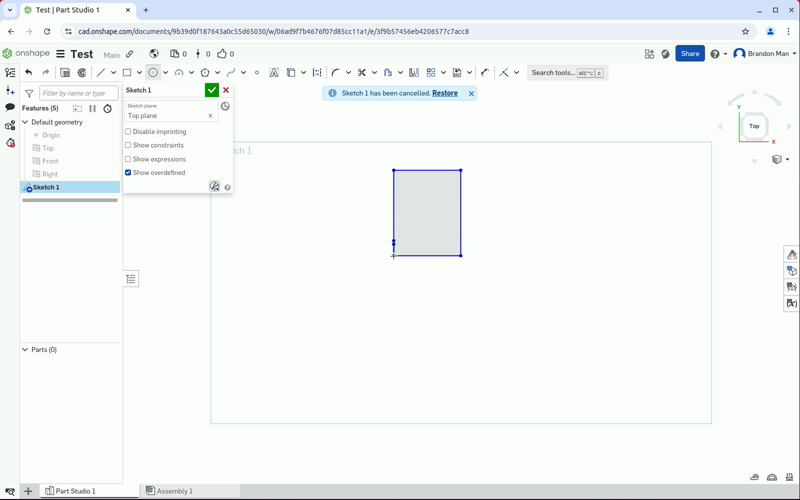
mouse_move(401, 240)
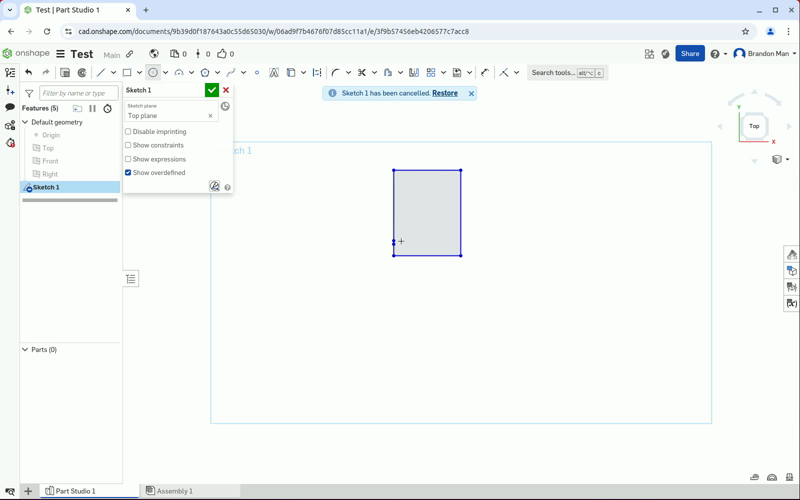
click(401, 240)
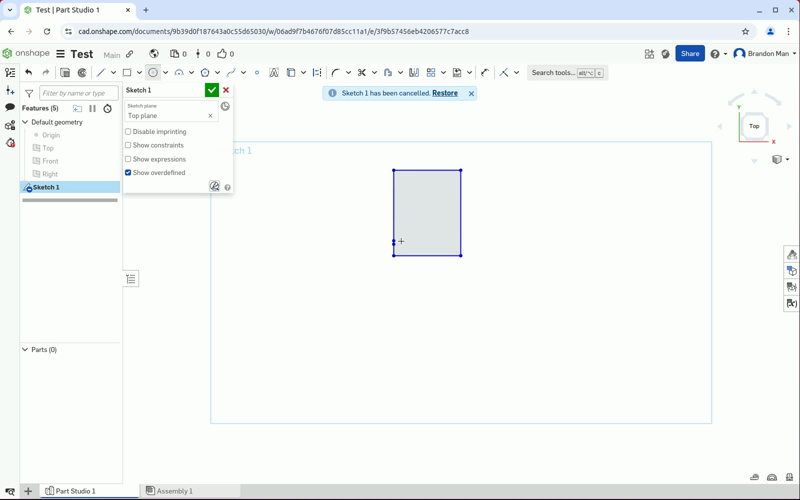
key_up(shift)
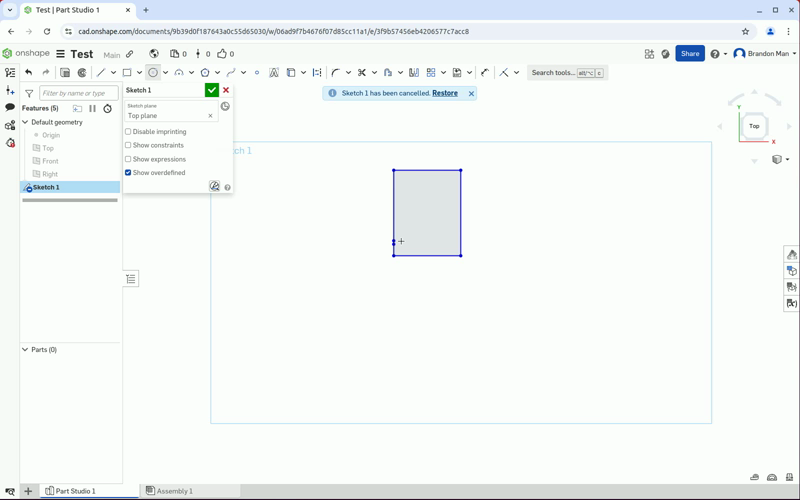
mouse_move(405, 240)
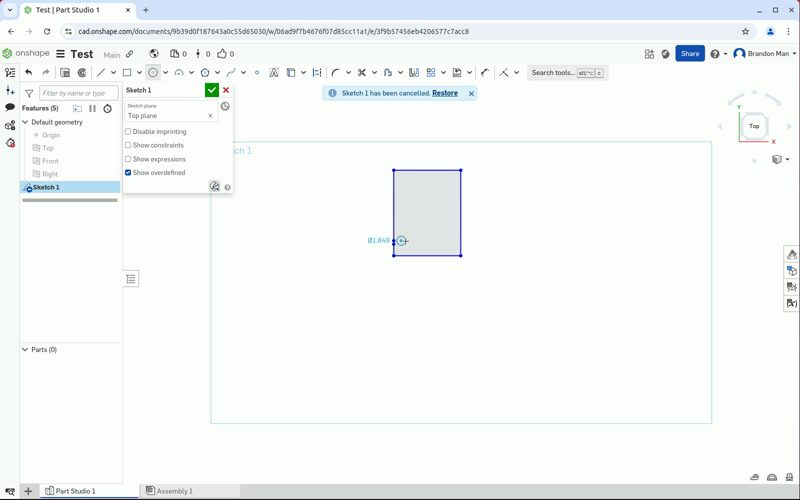
click(405, 240)
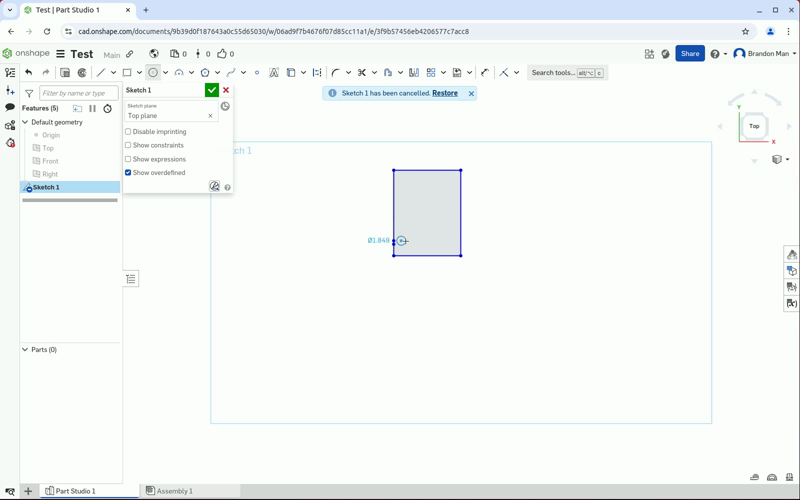
key(esc)
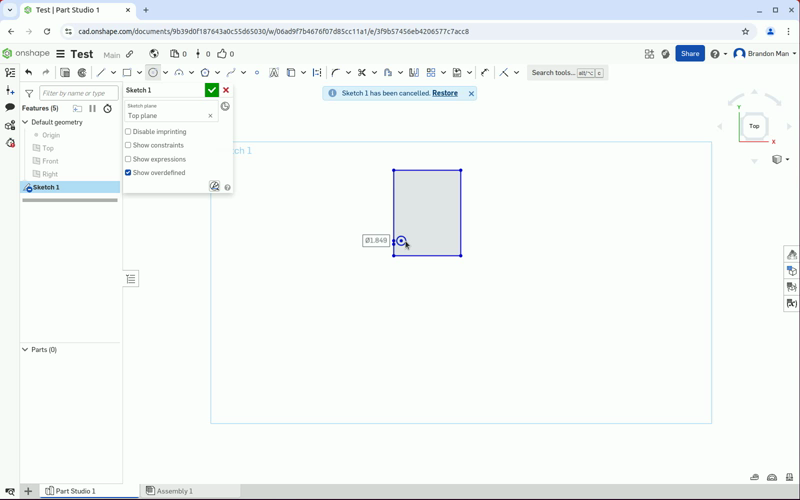
key(c)
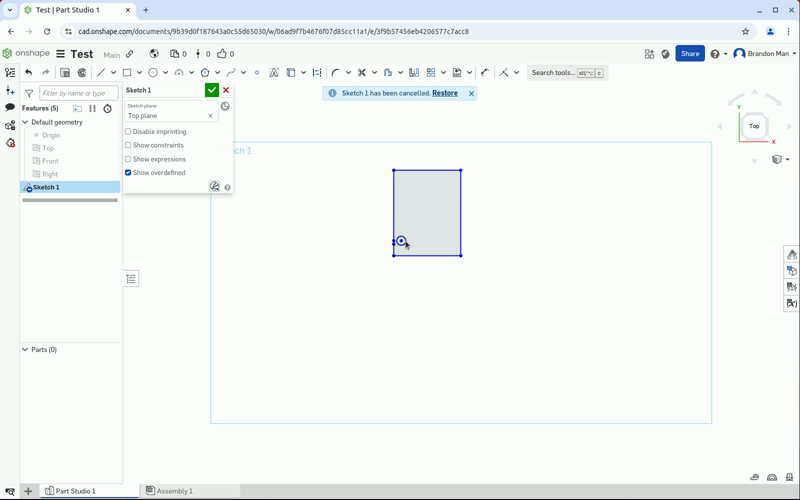
key_down(shift)
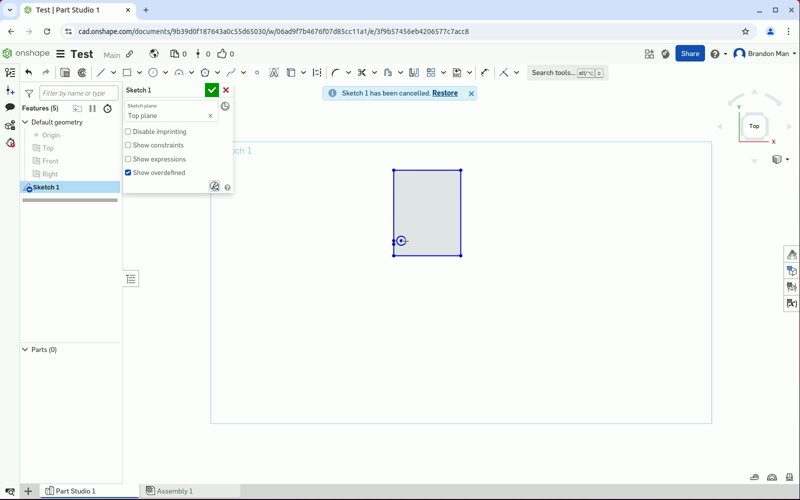
mouse_move(401, 198)
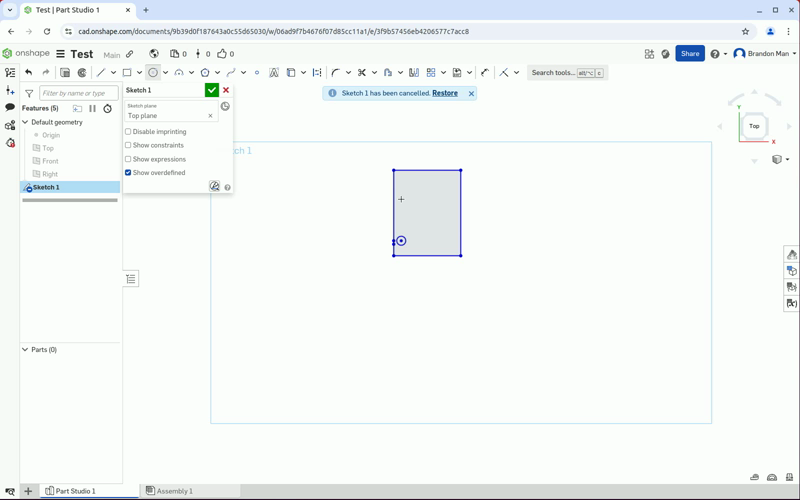
click(401, 198)
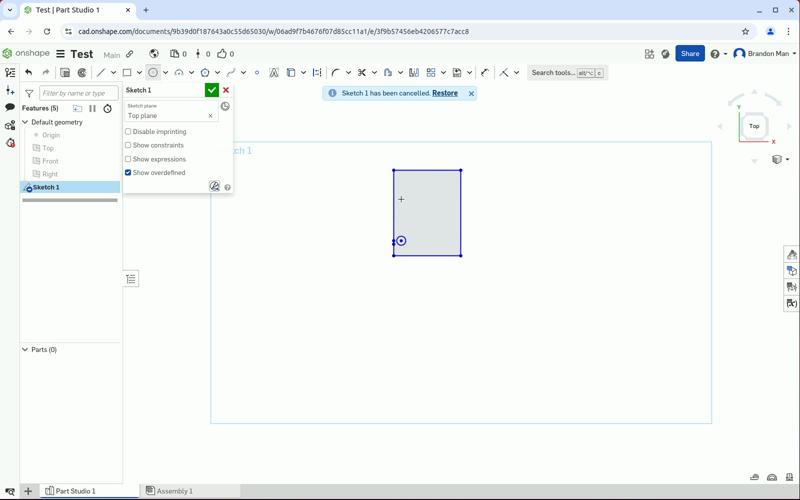
key_up(shift)
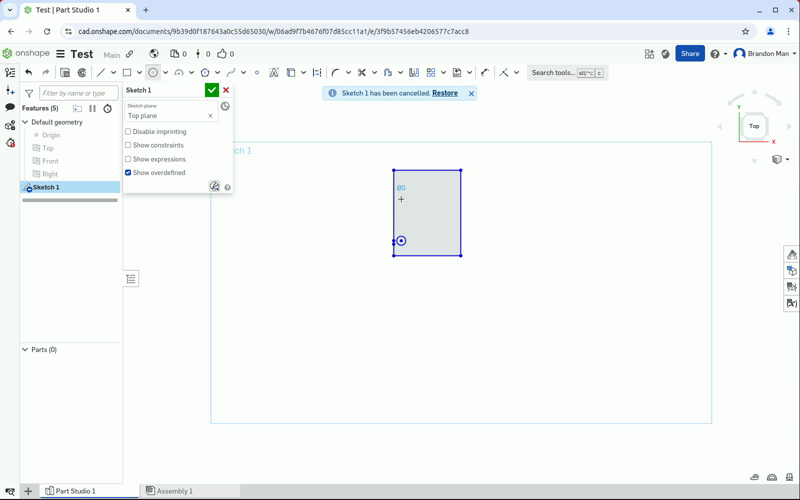
mouse_move(405, 198)
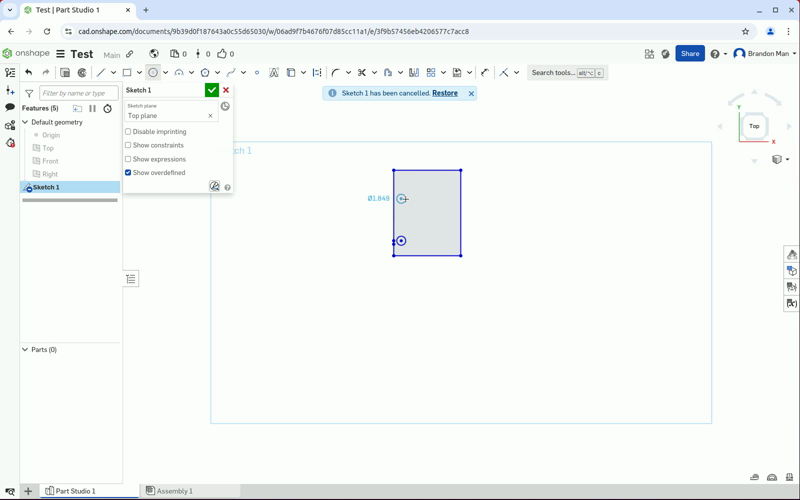
click(405, 198)
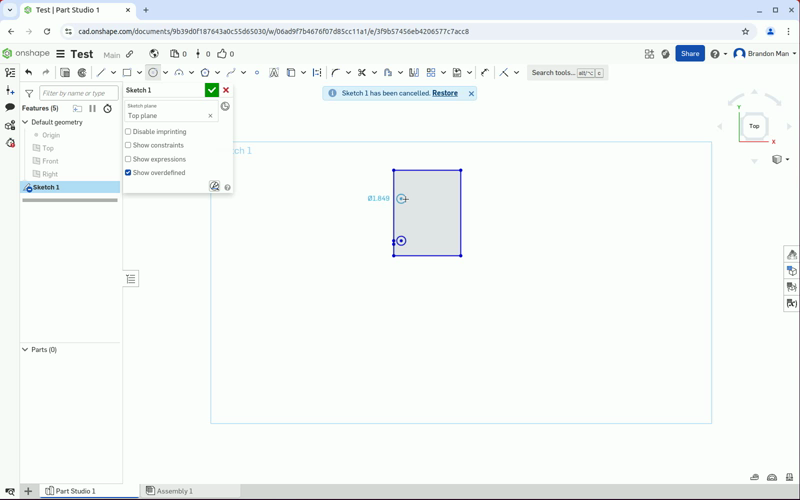
key(esc)
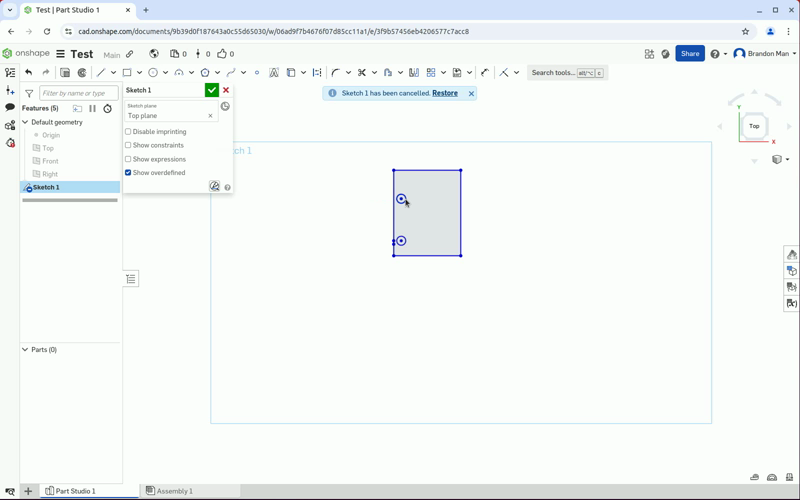
key(c)
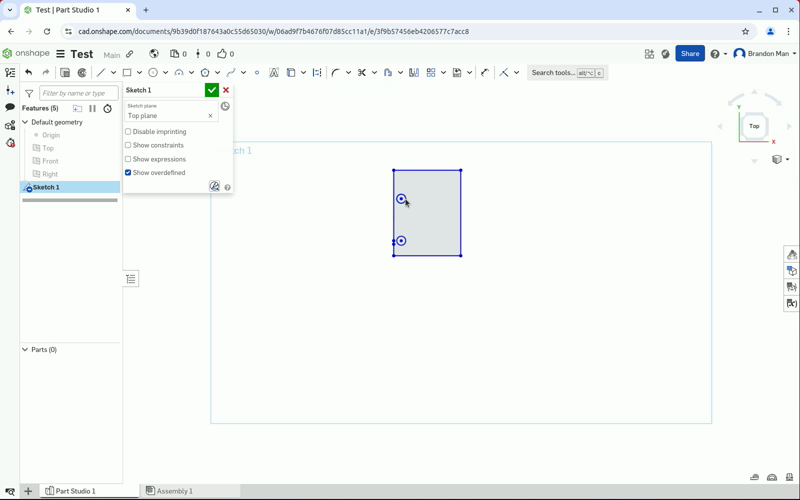
key_down(shift)
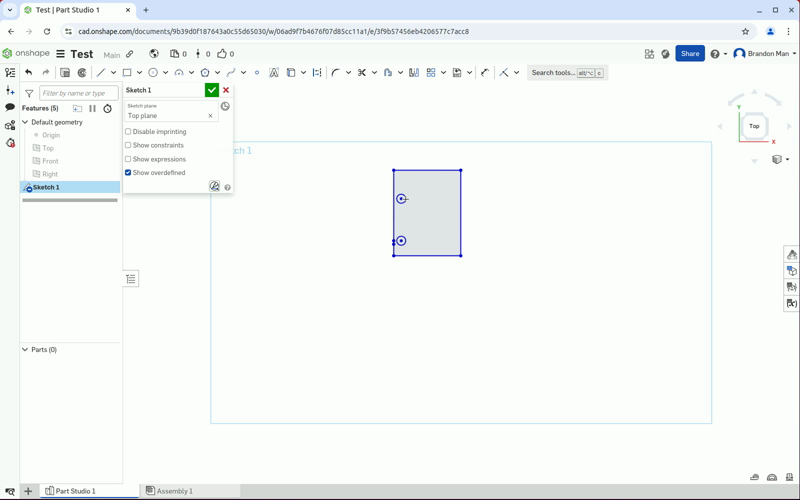
mouse_move(454, 240)
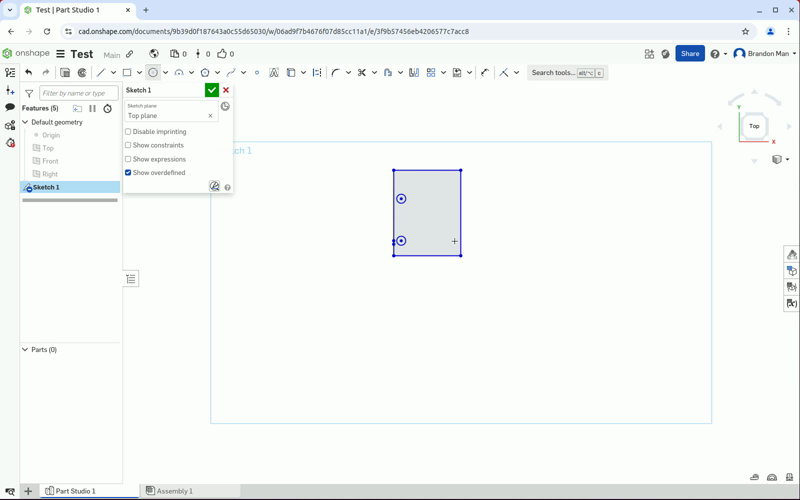
click(454, 240)
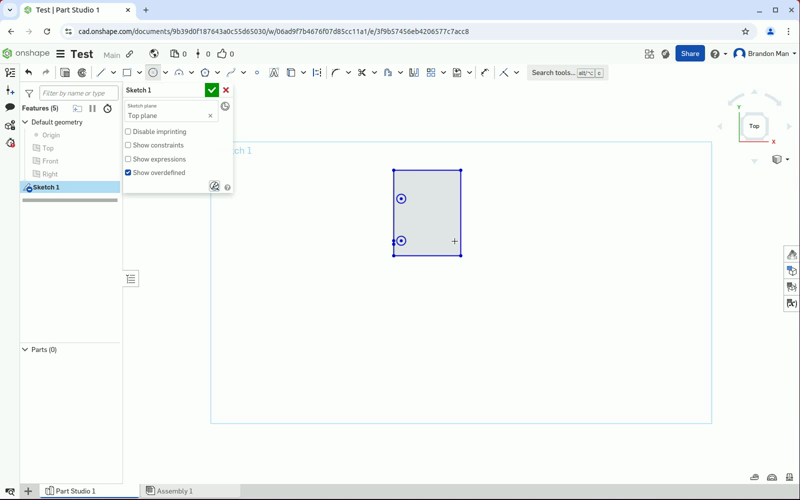
key_up(shift)
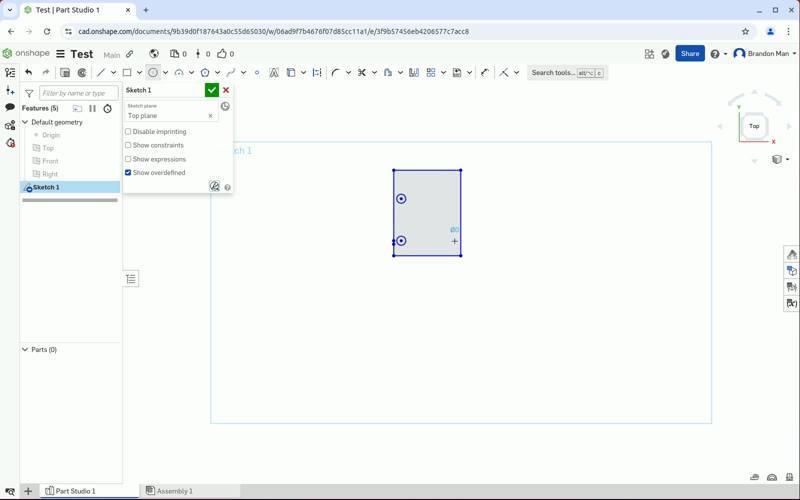
mouse_move(459, 240)
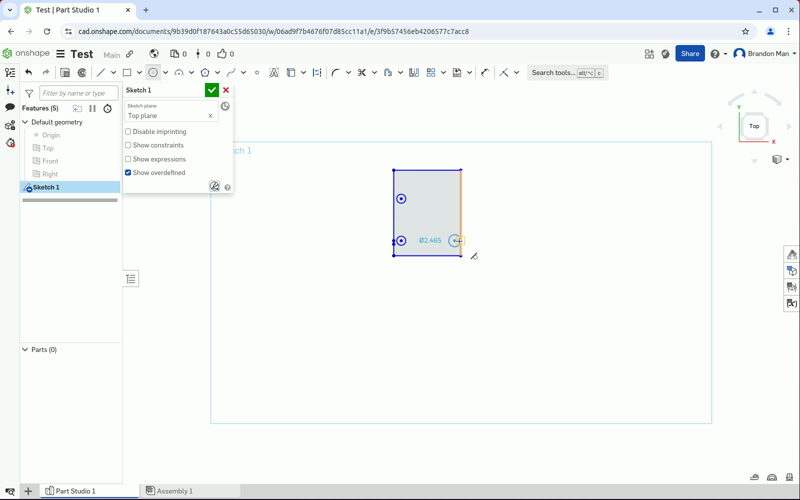
click(459, 240)
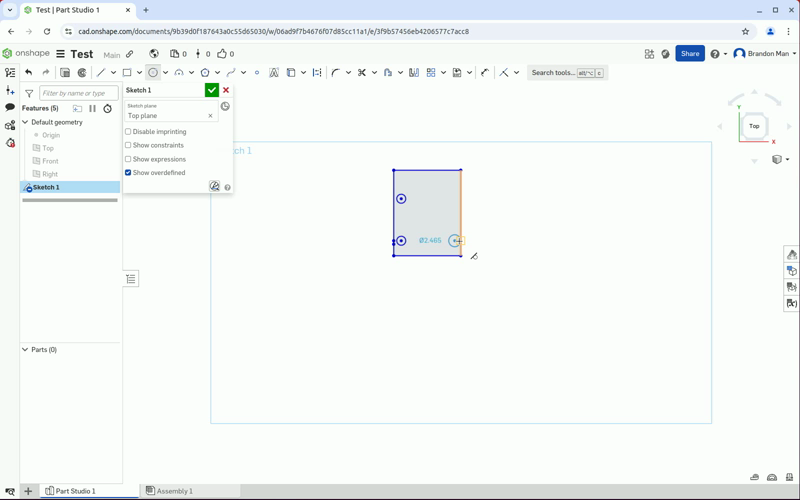
key(esc)
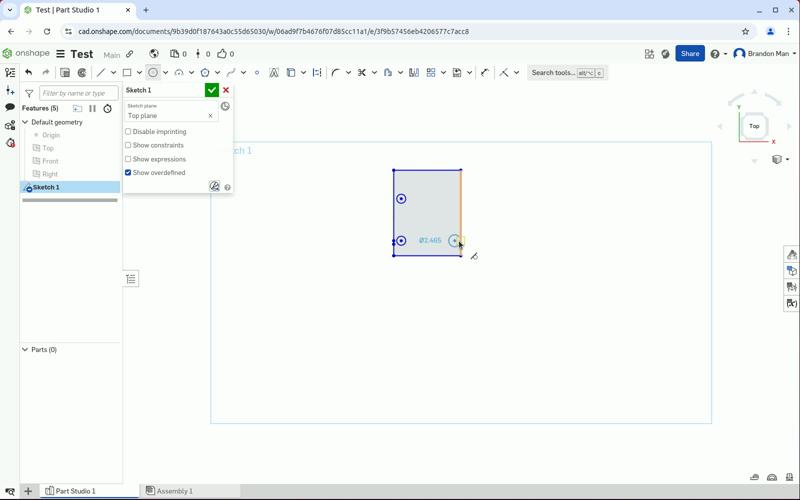
key(c)
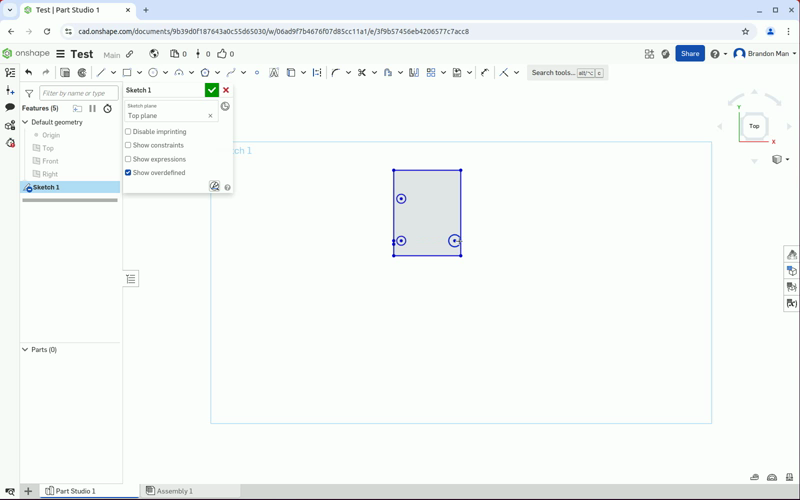
key_down(shift)
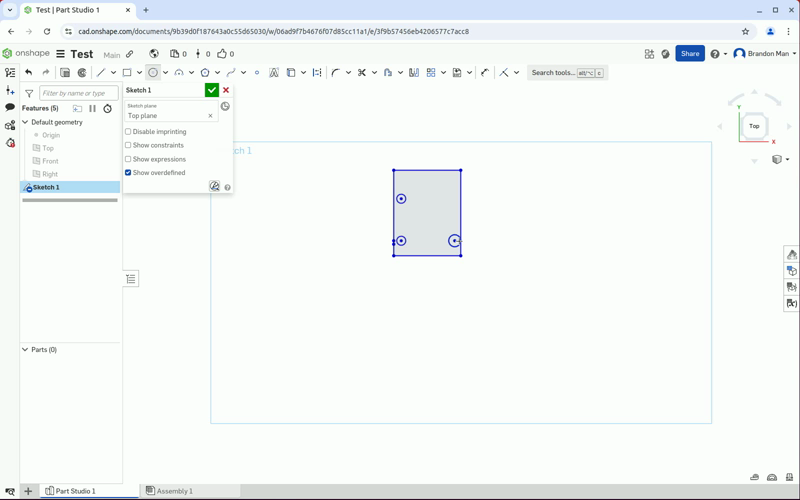
mouse_move(454, 198)
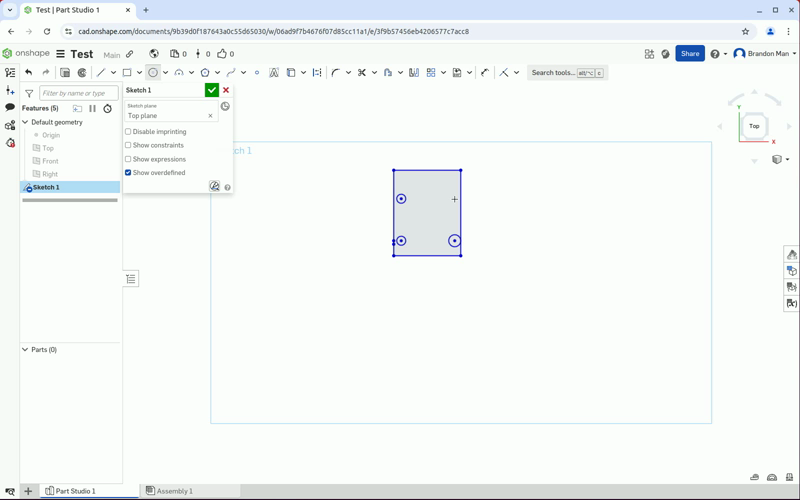
click(454, 198)
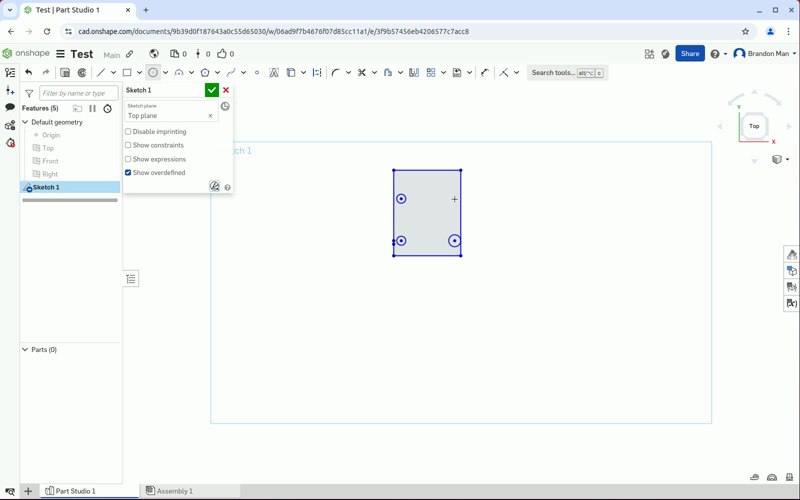
key_up(shift)
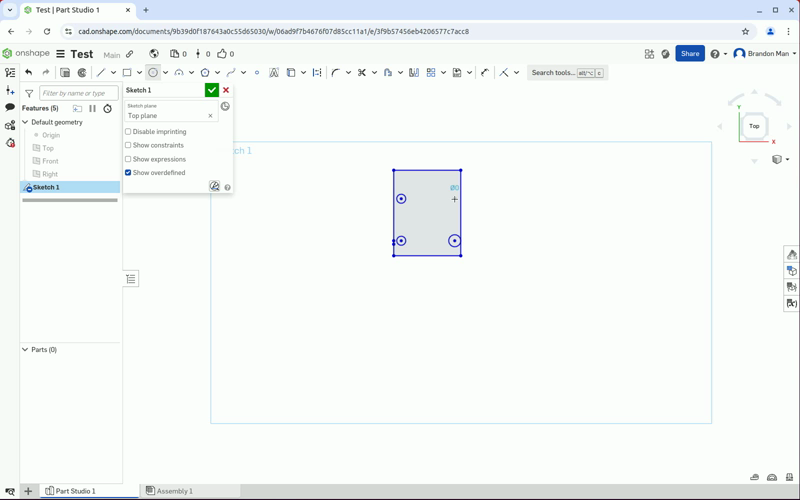
mouse_move(459, 198)
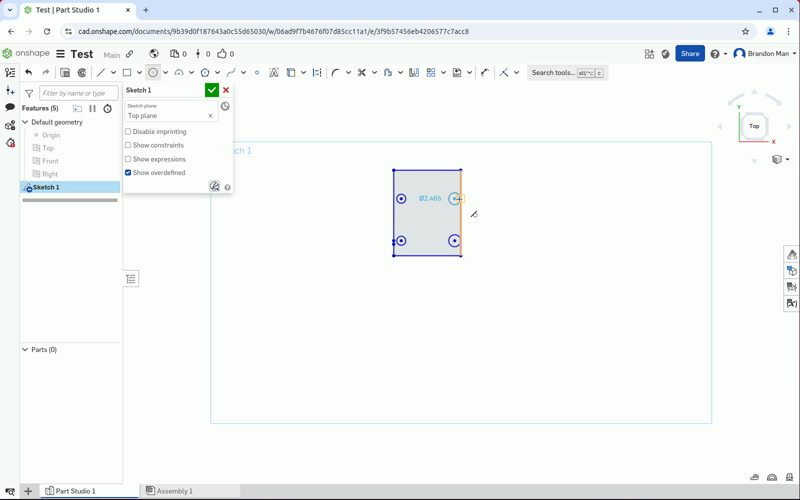
click(459, 198)
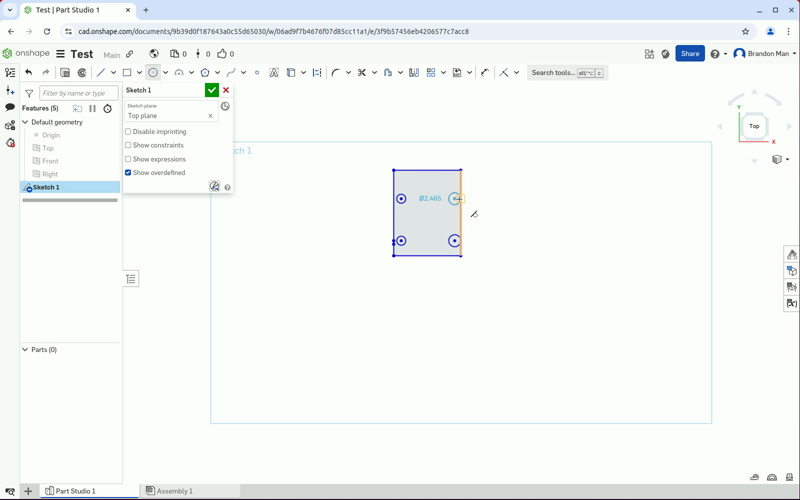
key(esc)
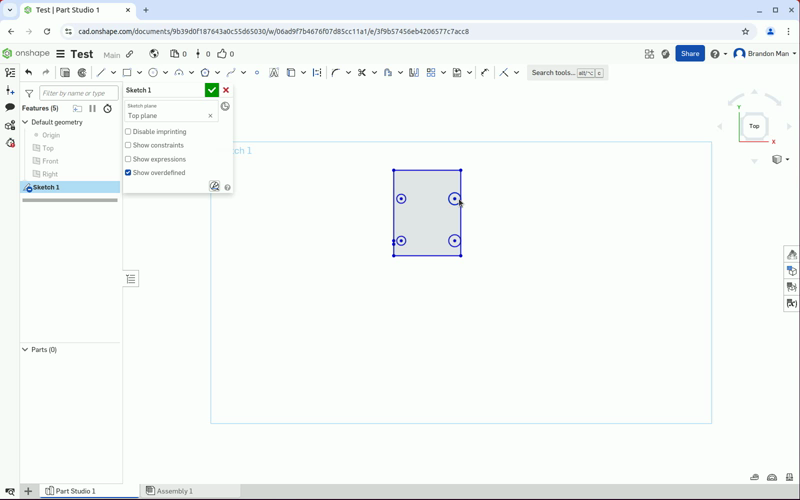
mouse_move(422, 201)
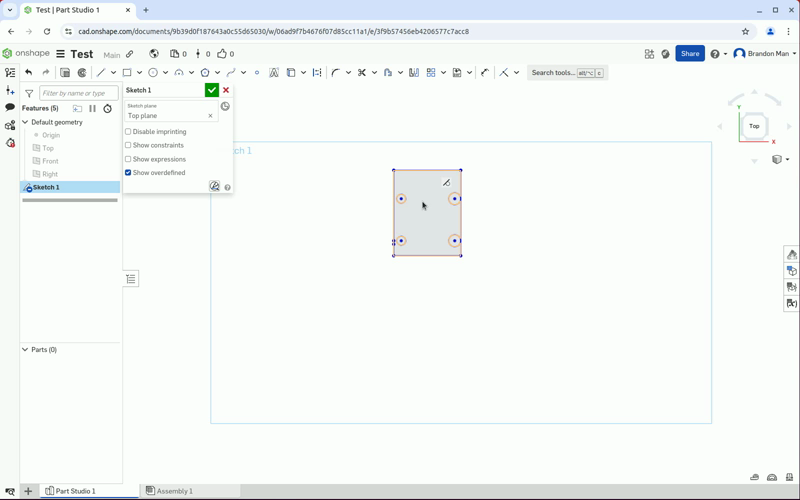
click(422, 201)
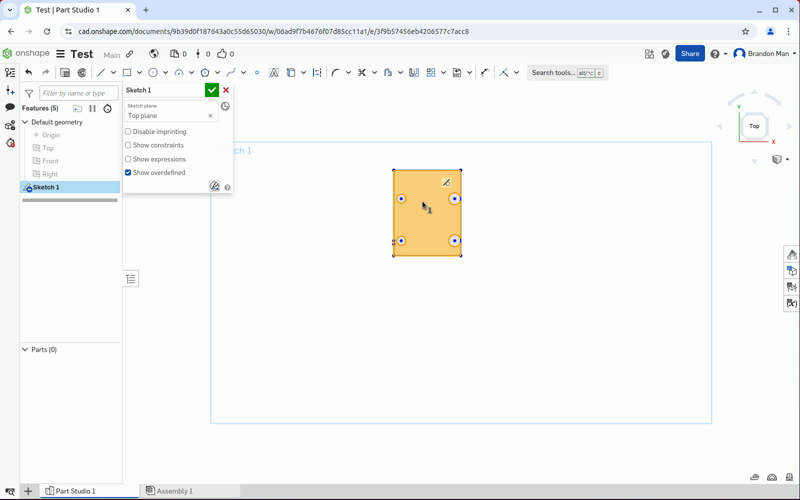
mouse_move(73, 352)
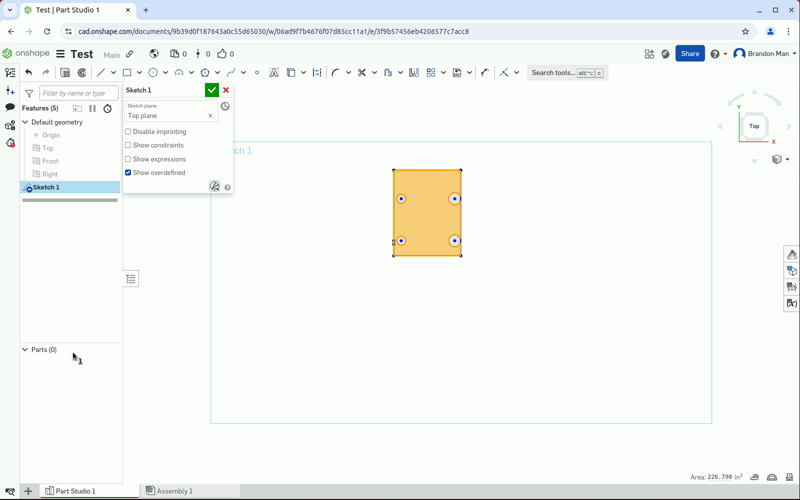
key(shift+y)
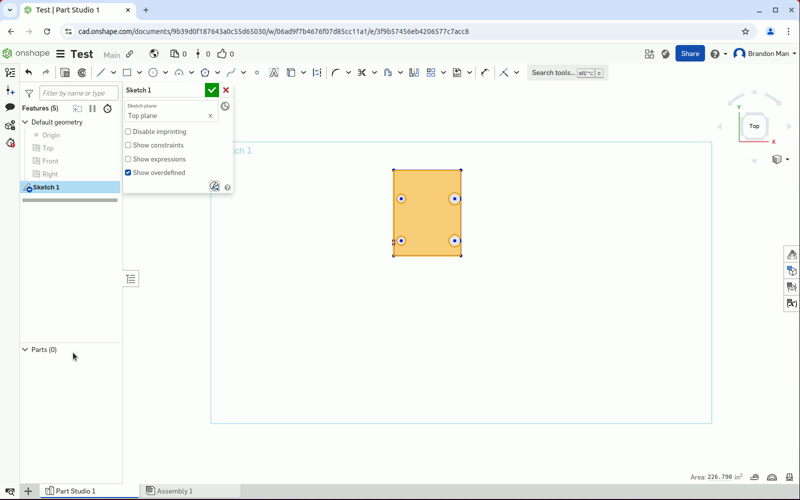
key(shift+e)
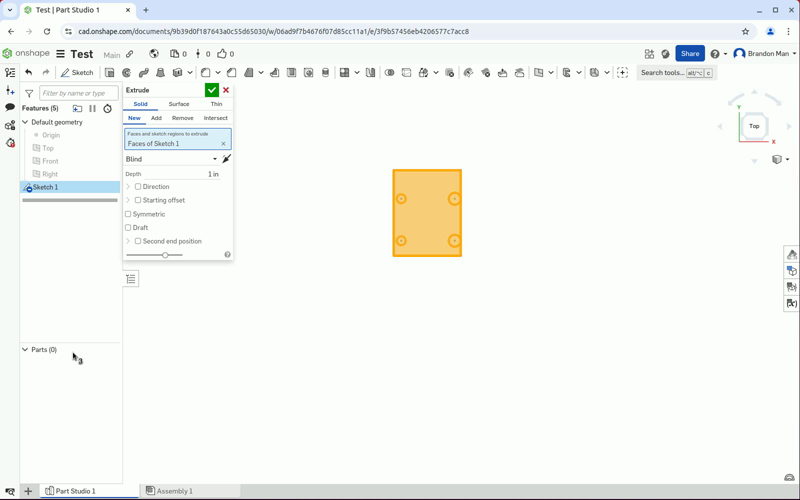
mouse_move(143, 106)
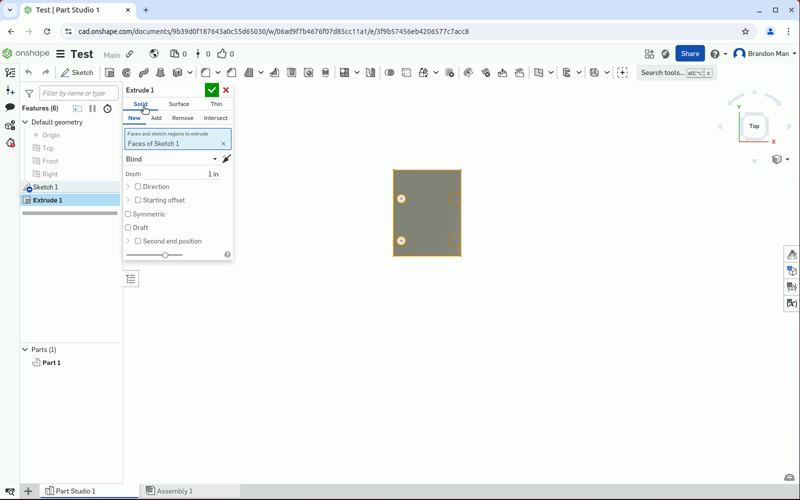
click(143, 106)
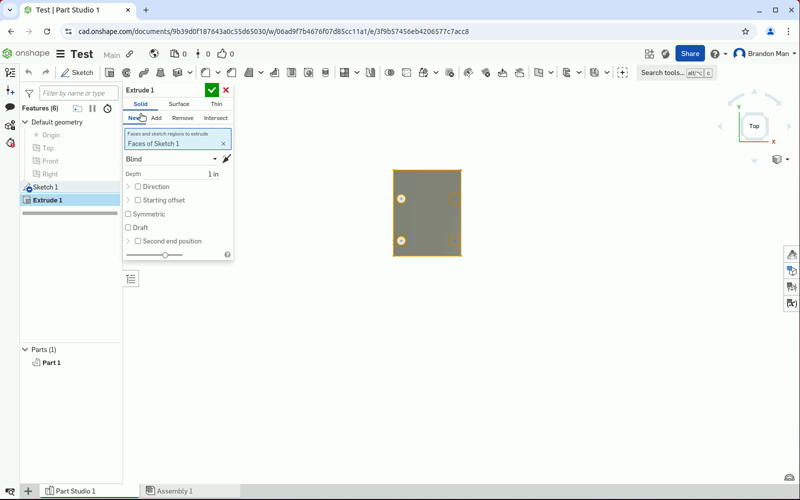
mouse_move(137, 120)
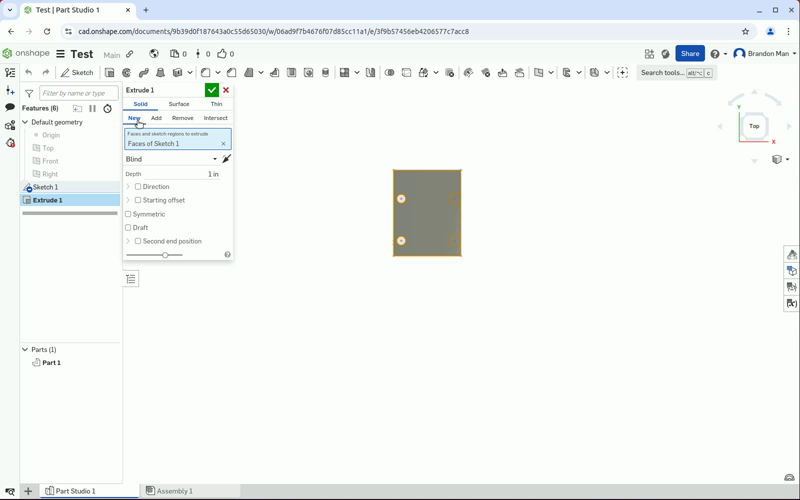
click(137, 120)
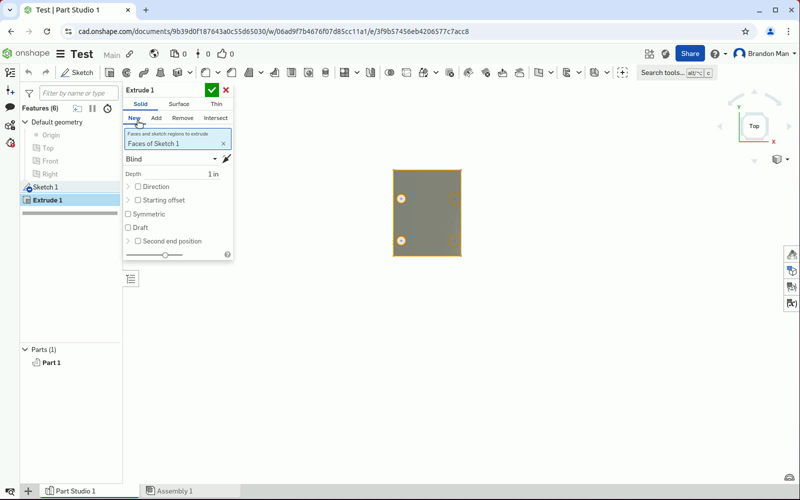
key(tab, 4)
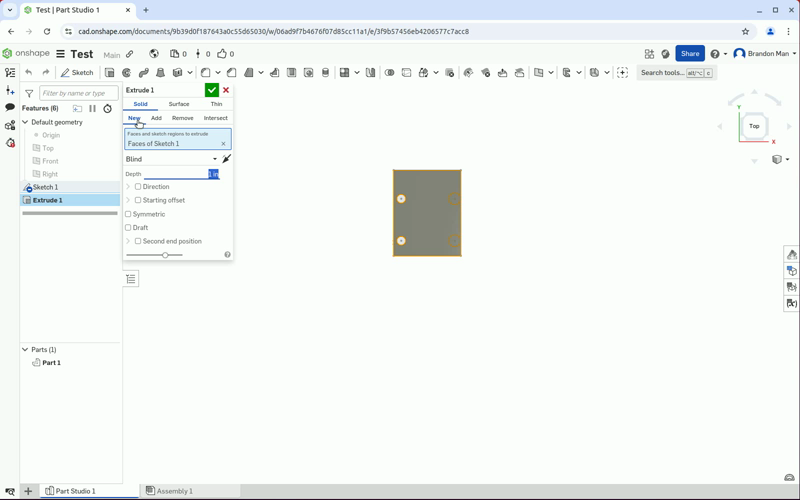
text(0.963)
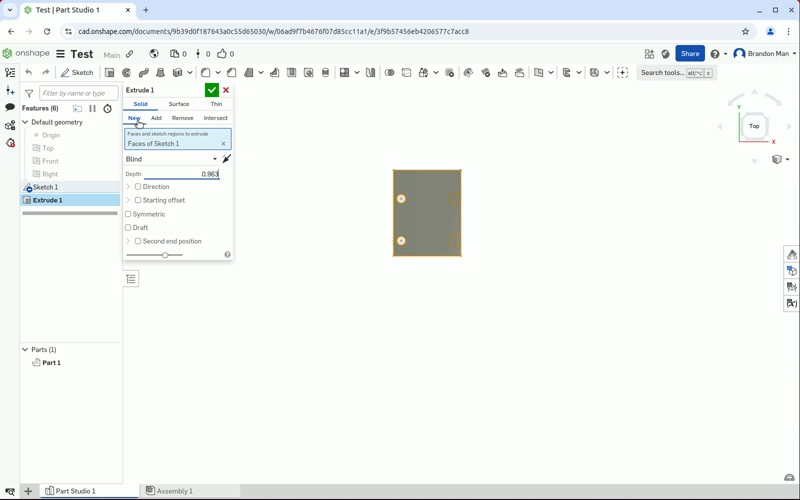
key(enter)
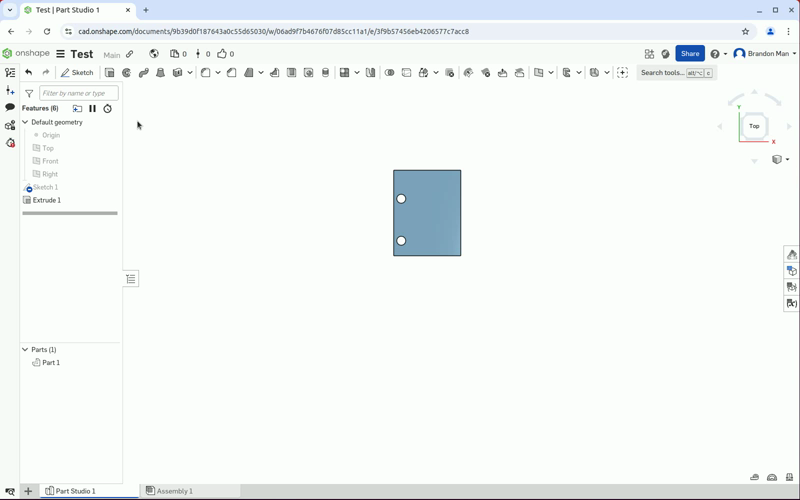
key(shift+h)
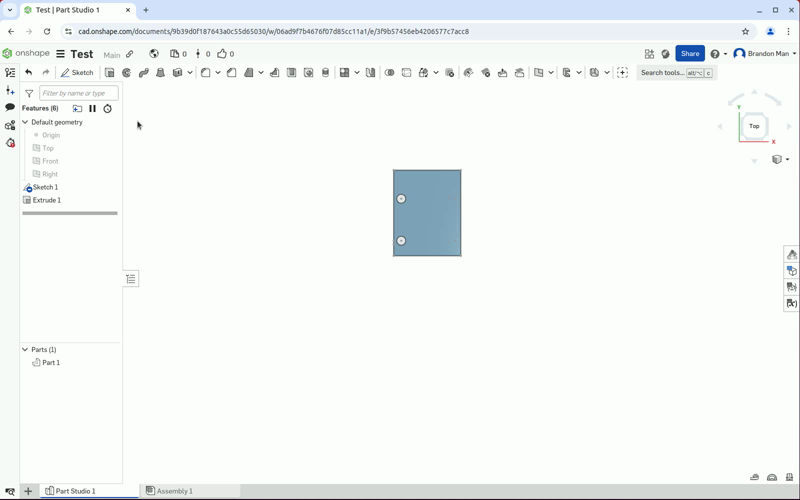
key(shift+h)
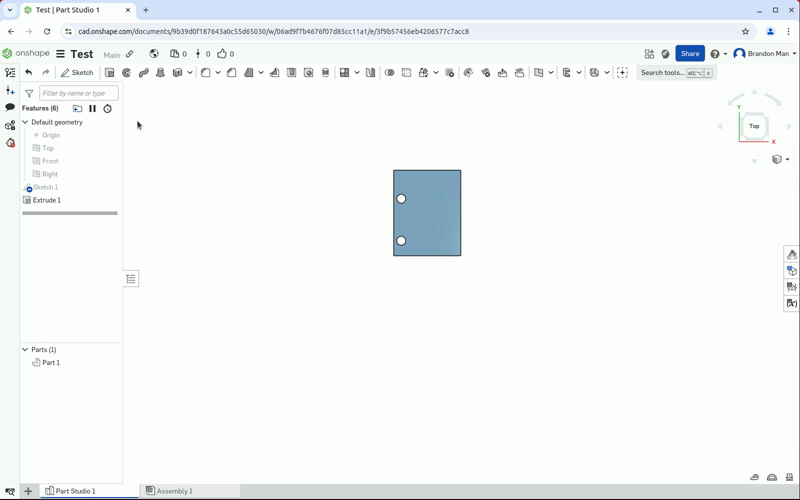
mouse_move(73, 189)
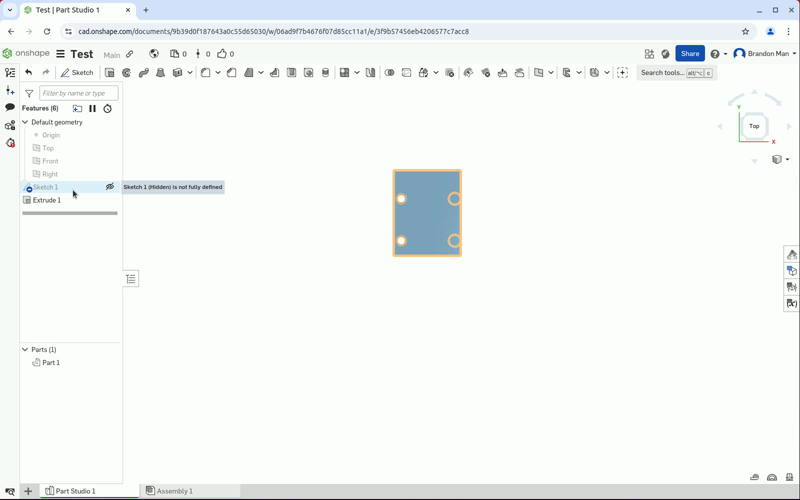
click(73, 189)
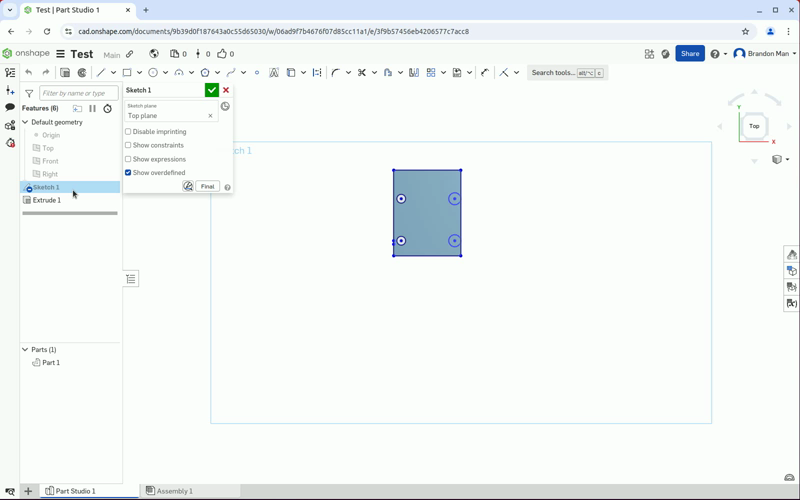
mouse_move(229, 92)
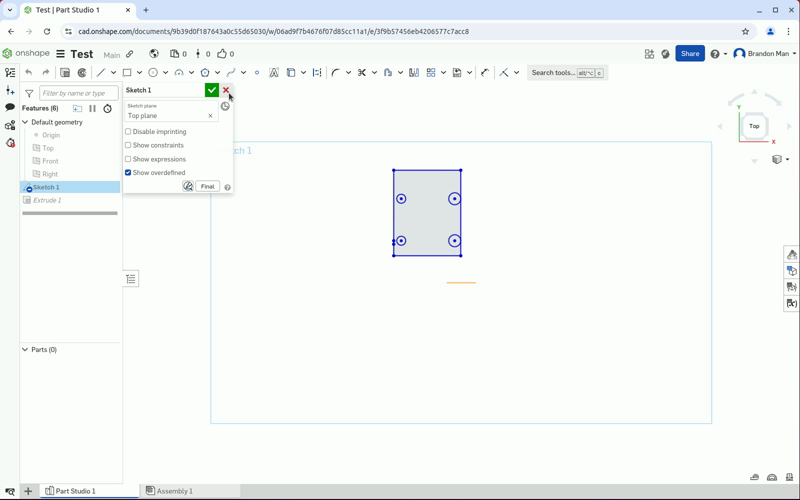
click(229, 92)
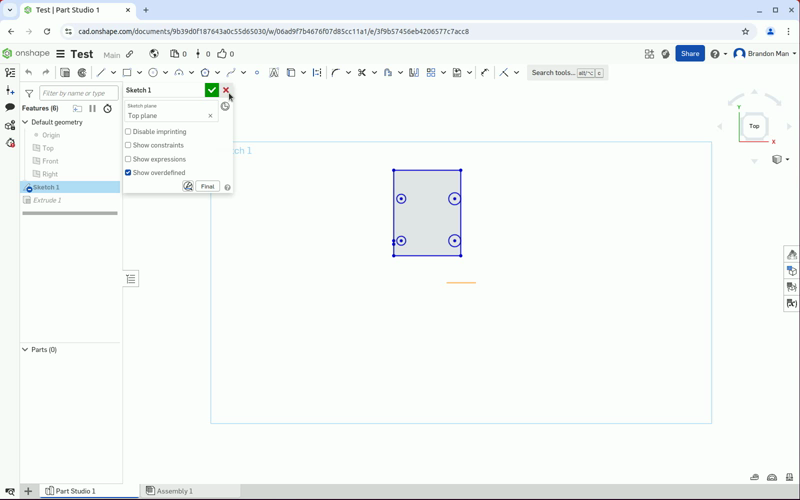
key(shift+s)
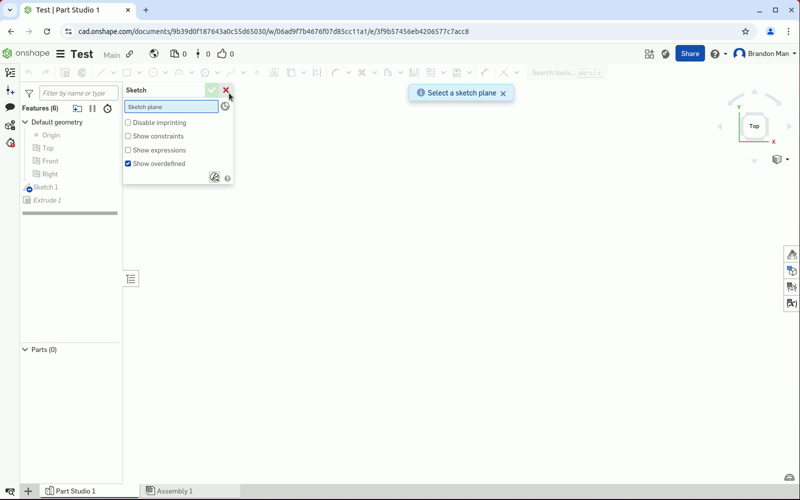
mouse_move(73, 150)
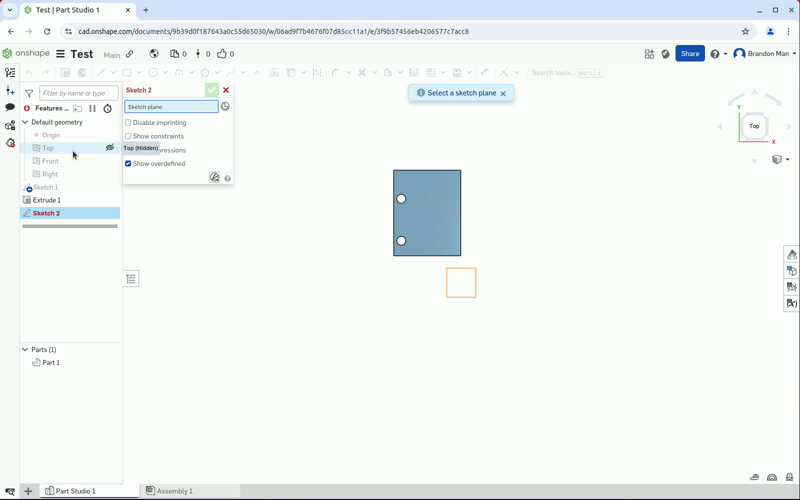
click(73, 150)
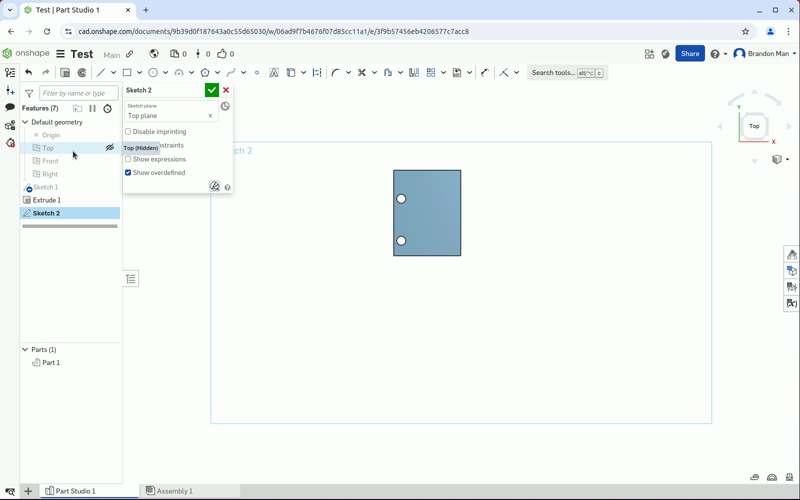
mouse_move(73, 352)
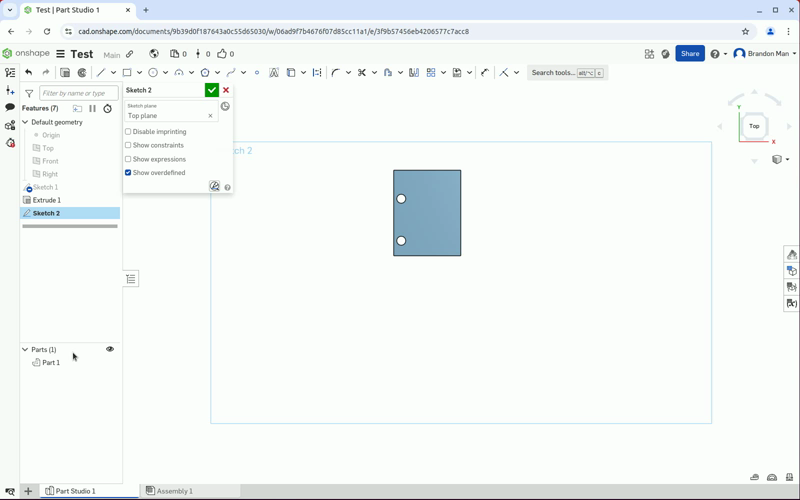
key(y)
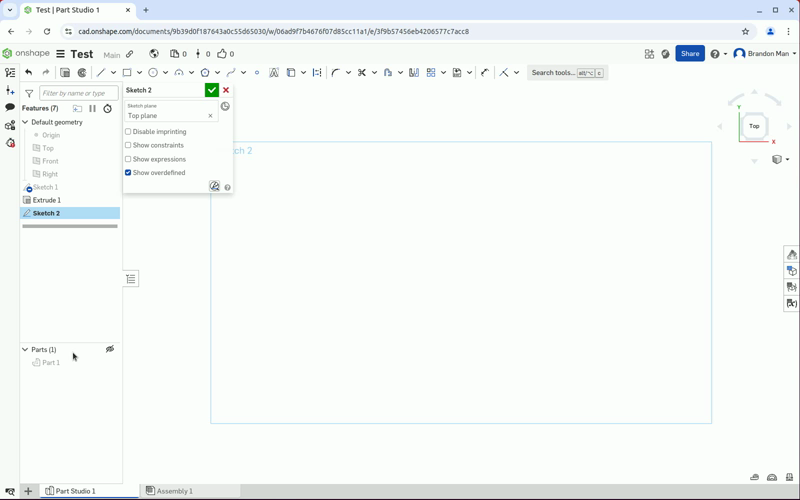
key(l)
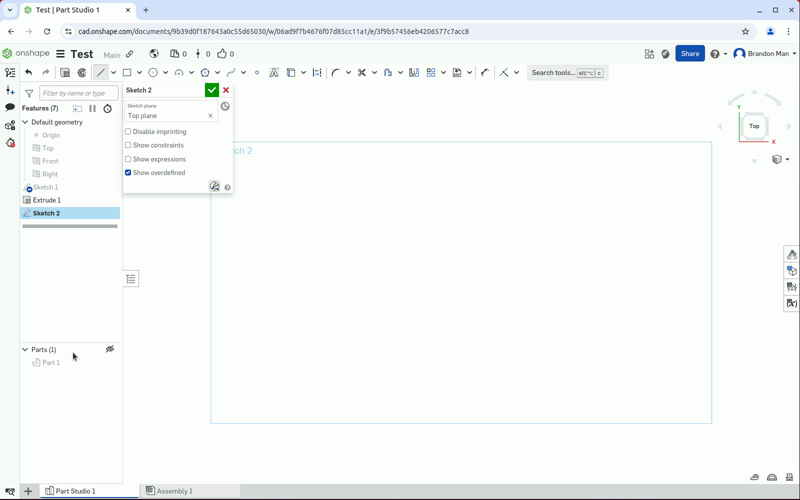
key_down(shift)
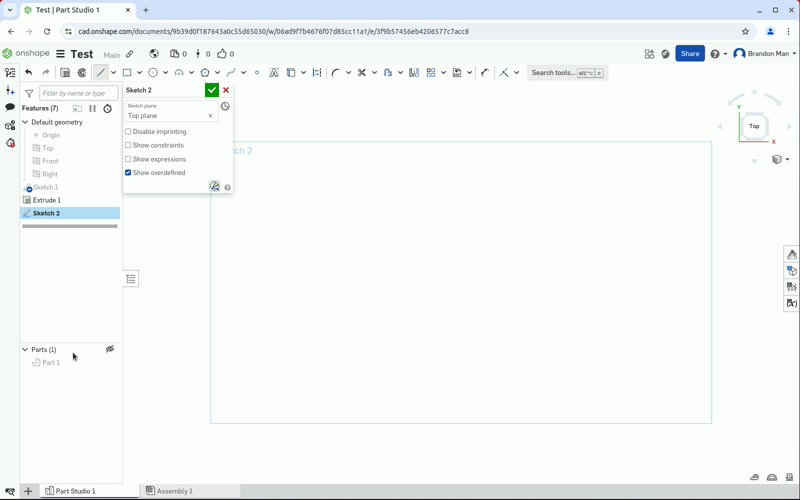
mouse_move(393, 255)
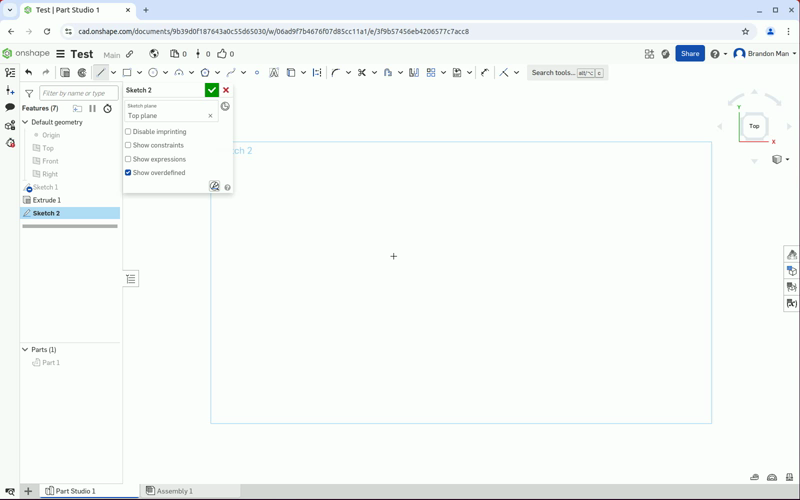
click(393, 255)
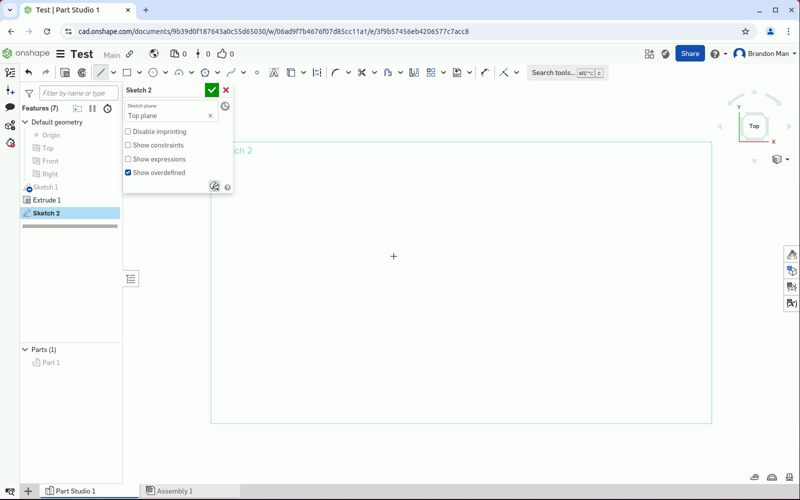
key_up(shift)
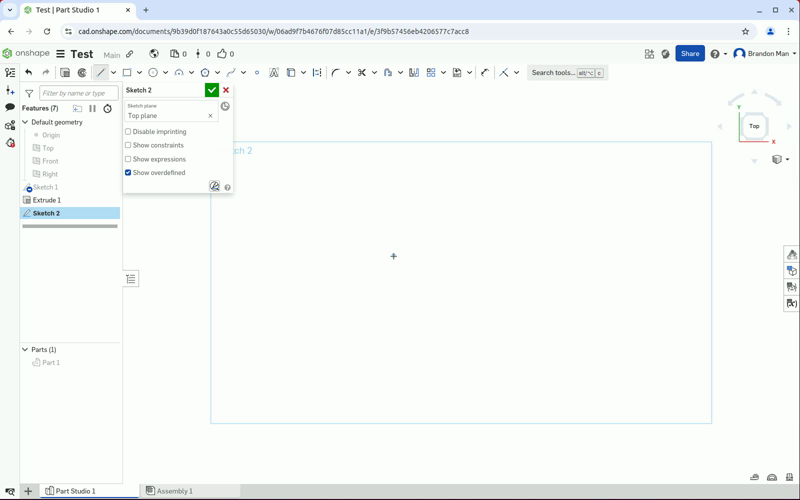
key_down(shift)
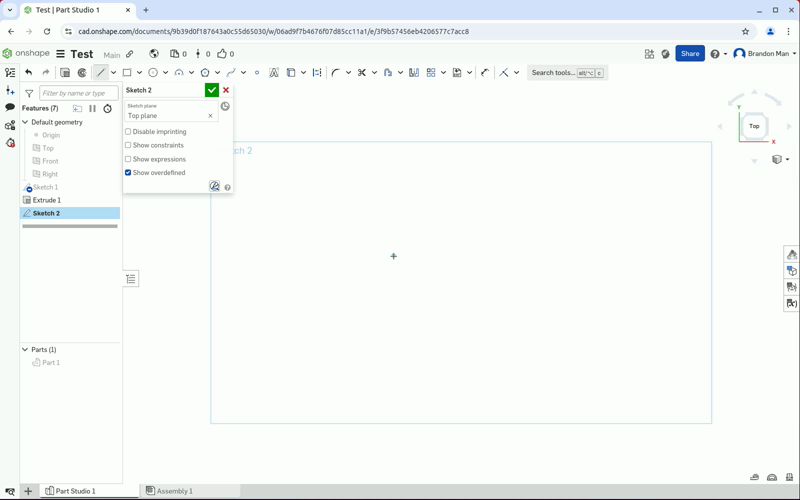
mouse_move(460, 255)
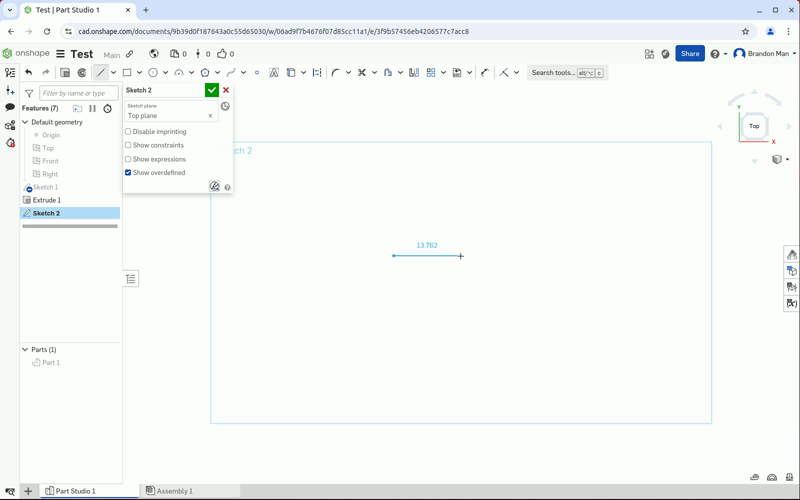
click(460, 255)
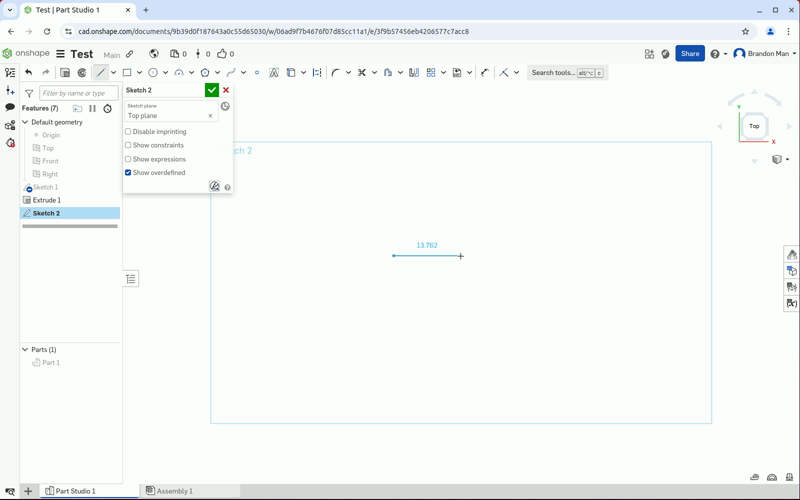
key_up(shift)
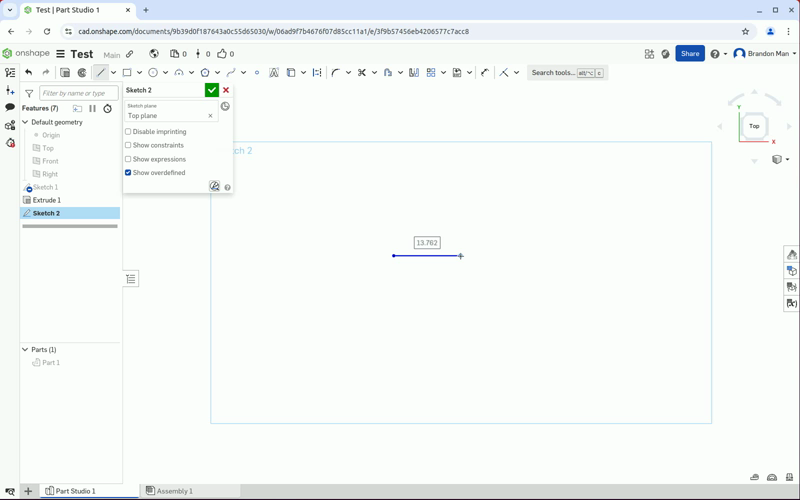
key_down(shift)
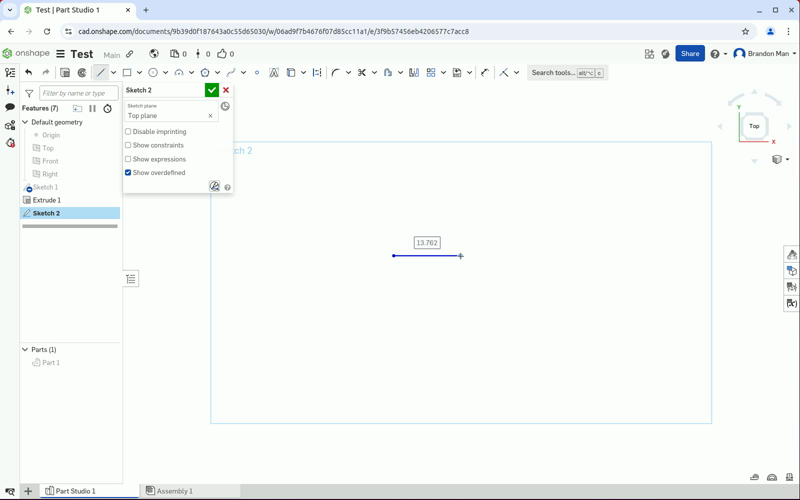
mouse_move(460, 170)
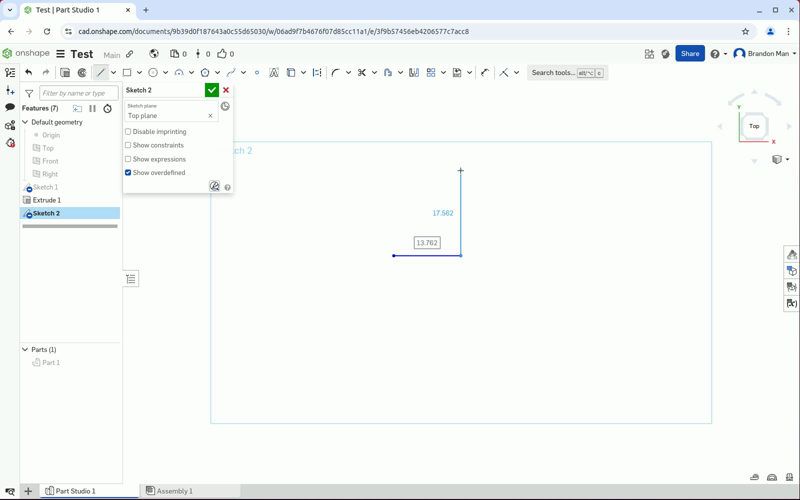
click(460, 170)
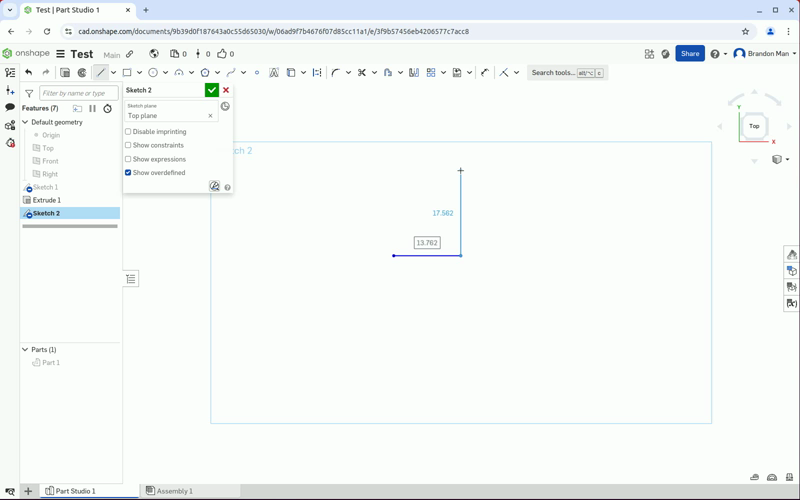
key_up(shift)
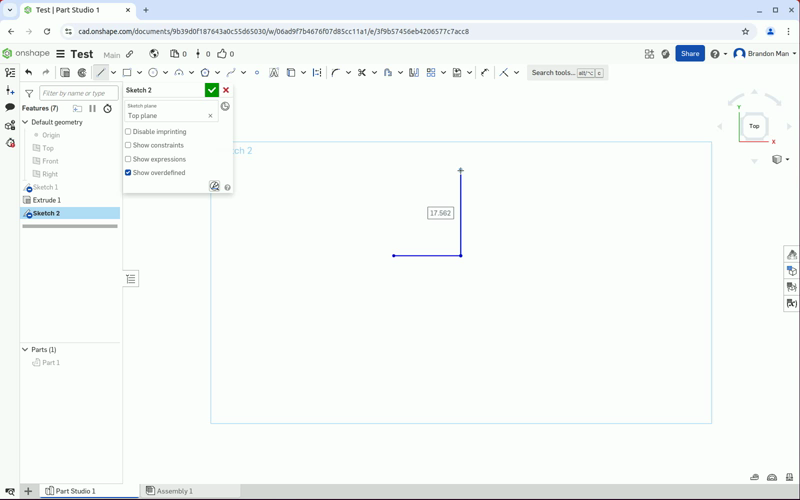
key_down(shift)
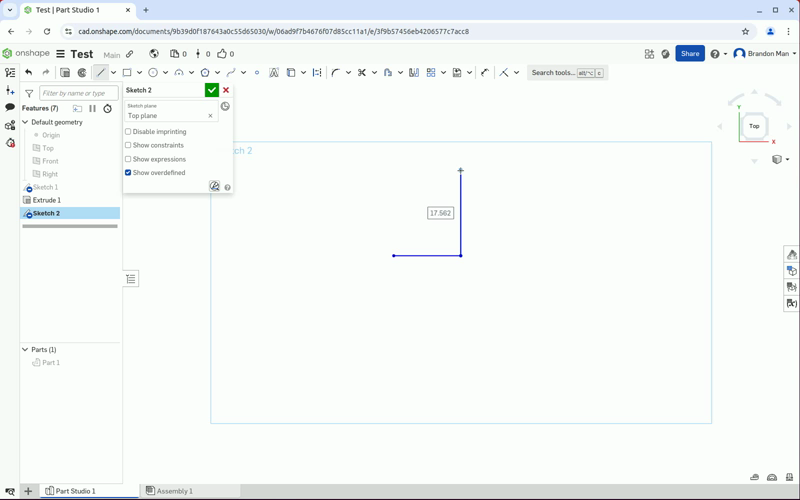
mouse_move(393, 170)
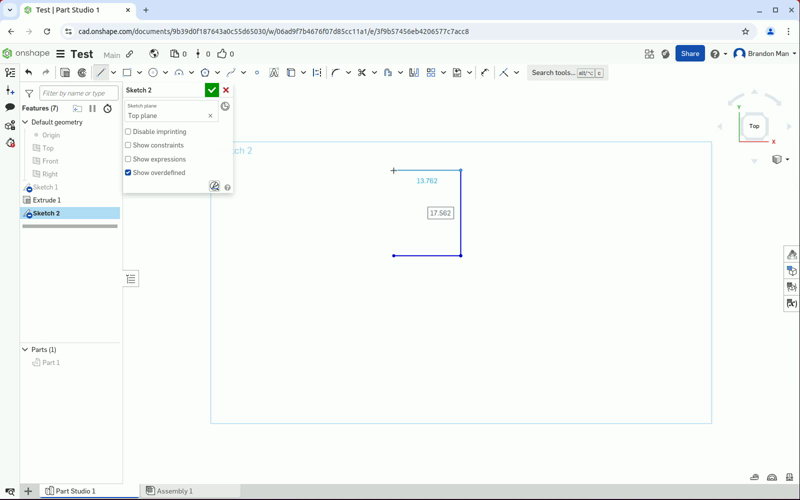
click(393, 170)
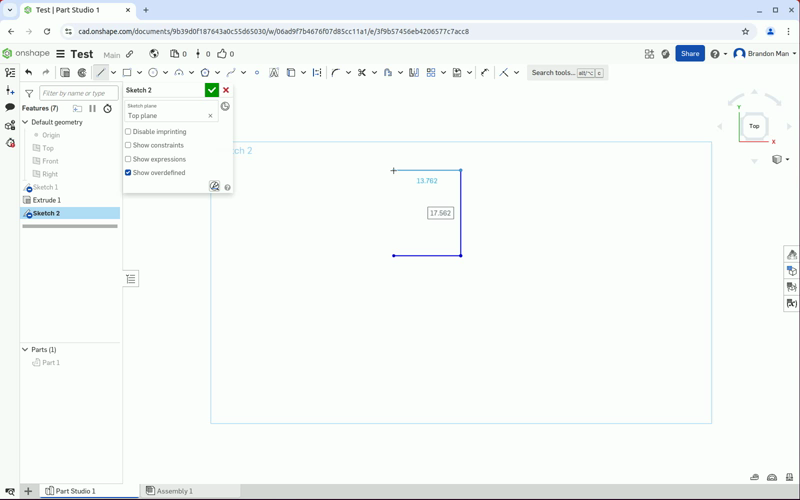
key_up(shift)
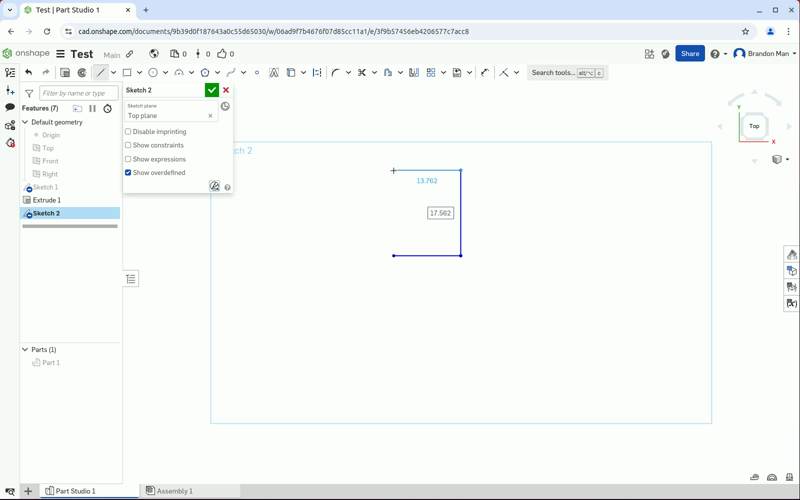
key_down(shift)
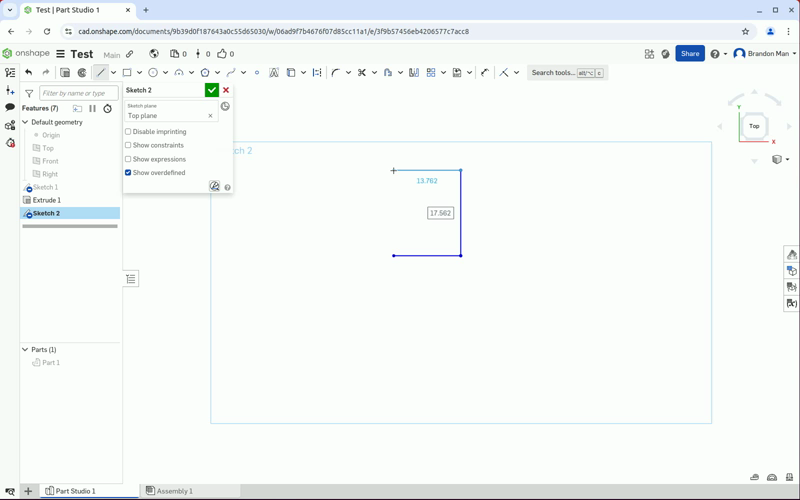
mouse_move(393, 240)
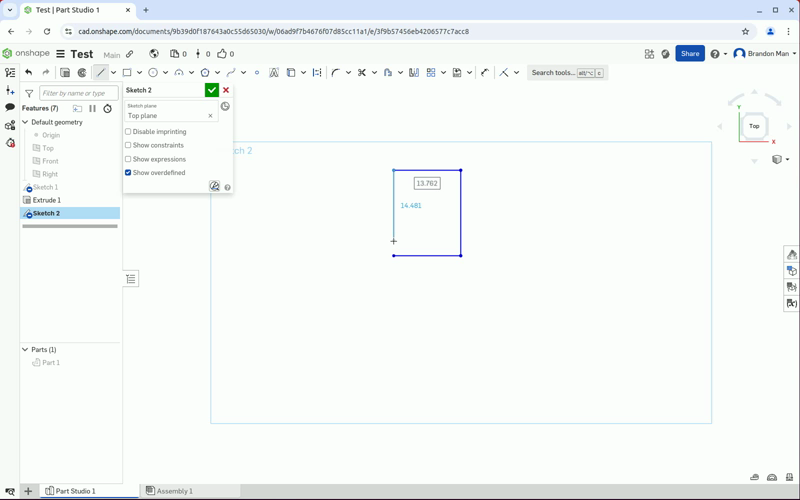
click(393, 240)
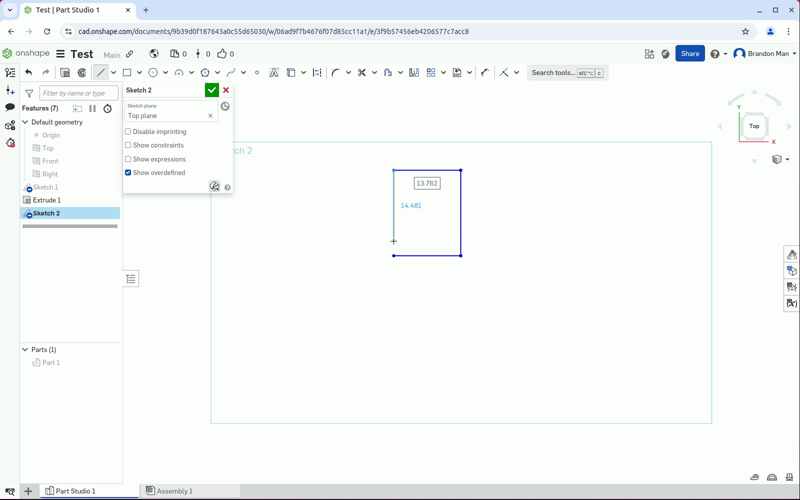
key_up(shift)
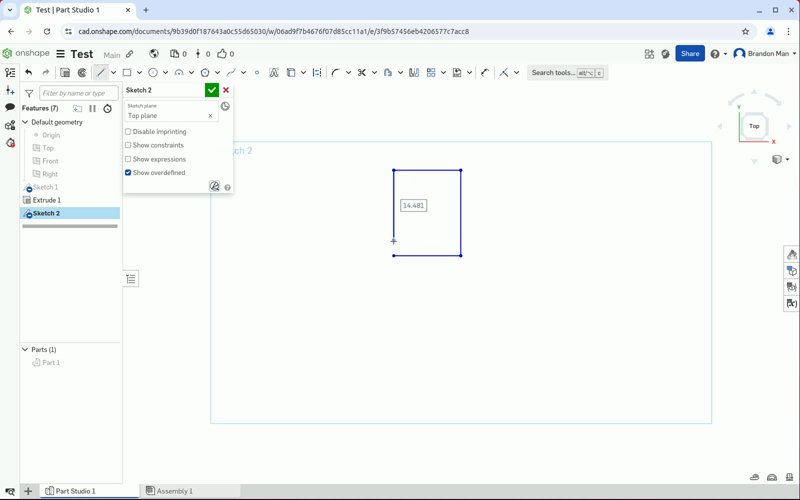
key_down(shift)
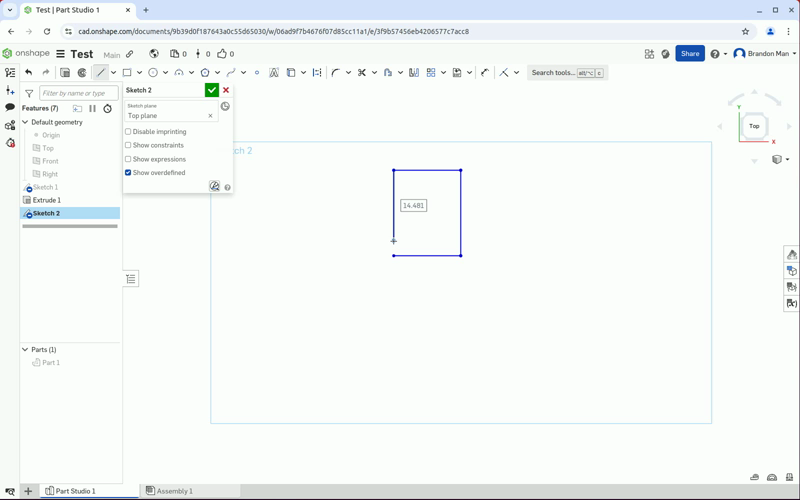
mouse_move(423, 240)
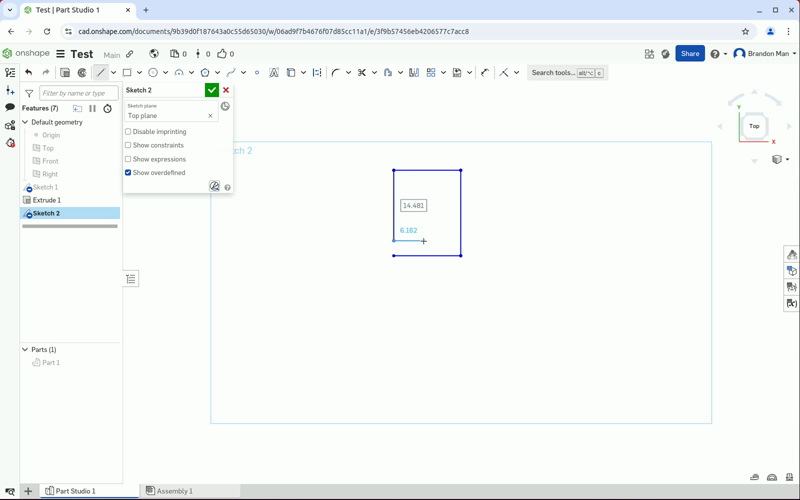
mouse_move(393, 244)
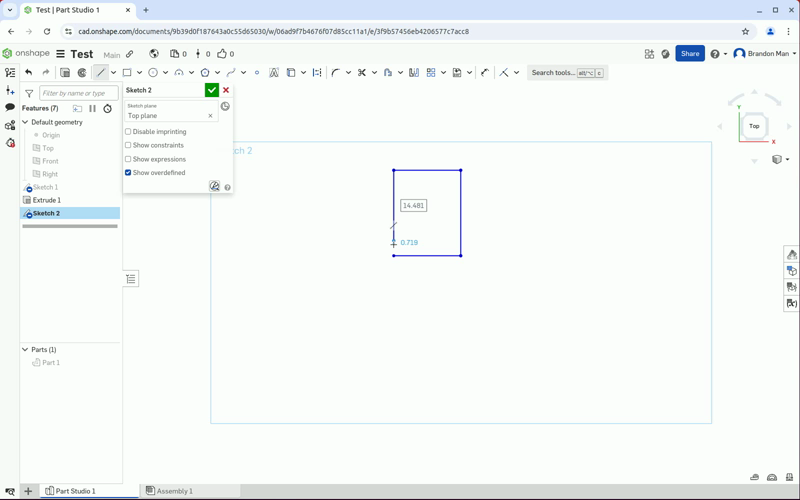
scroll(6)
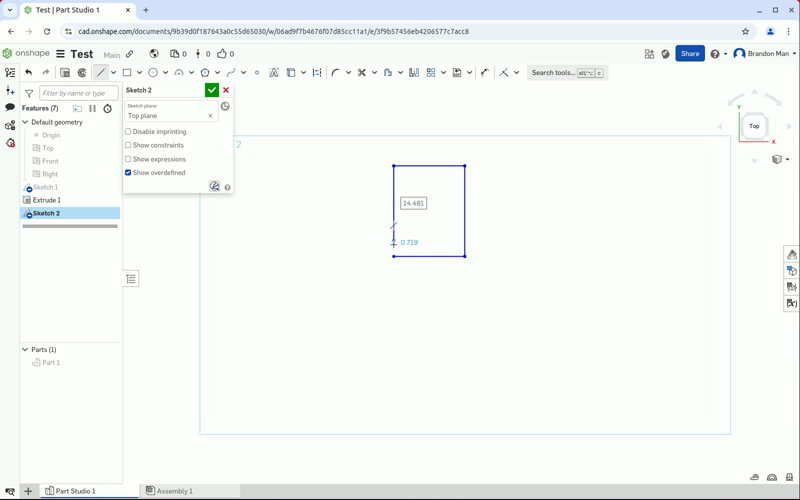
scroll(6)
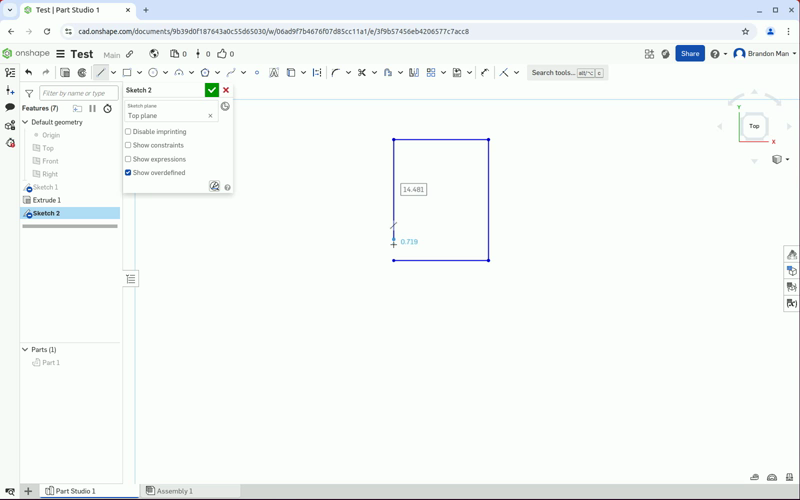
scroll(6)
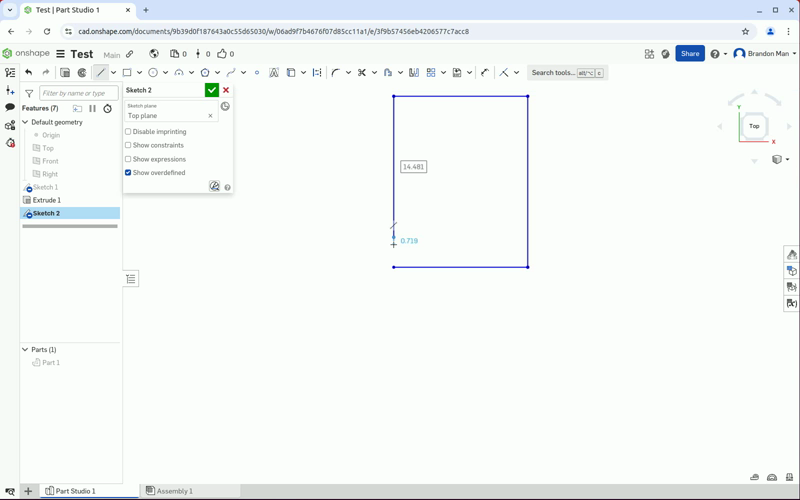
scroll(6)
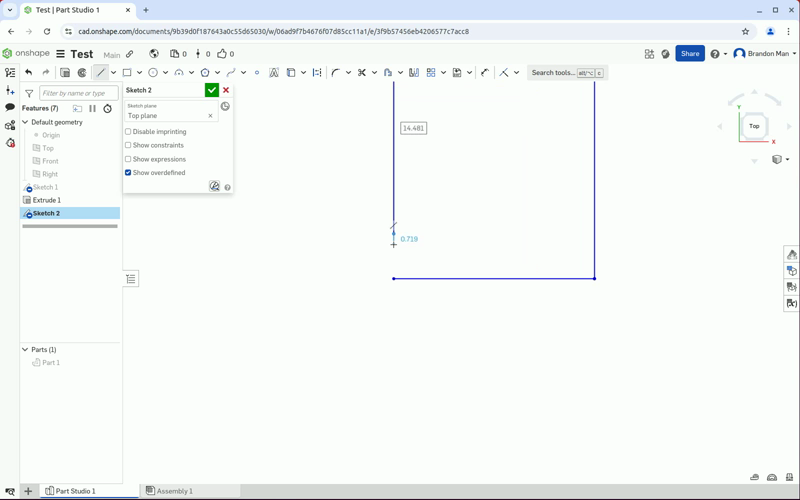
scroll(6)
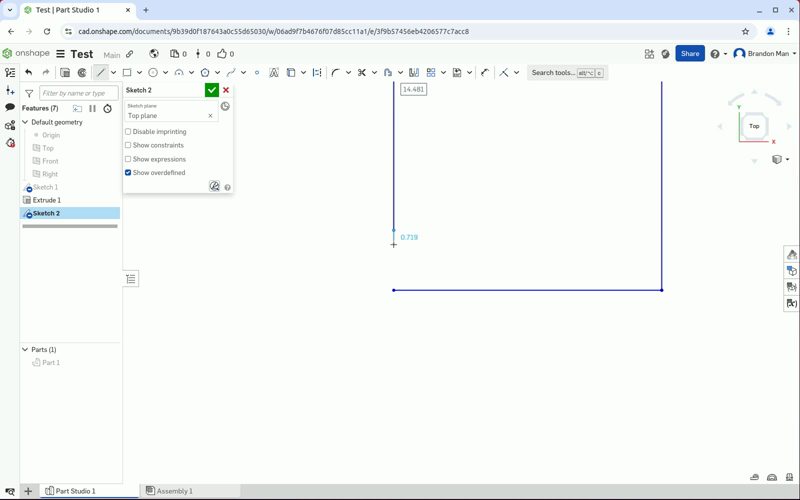
scroll(6)
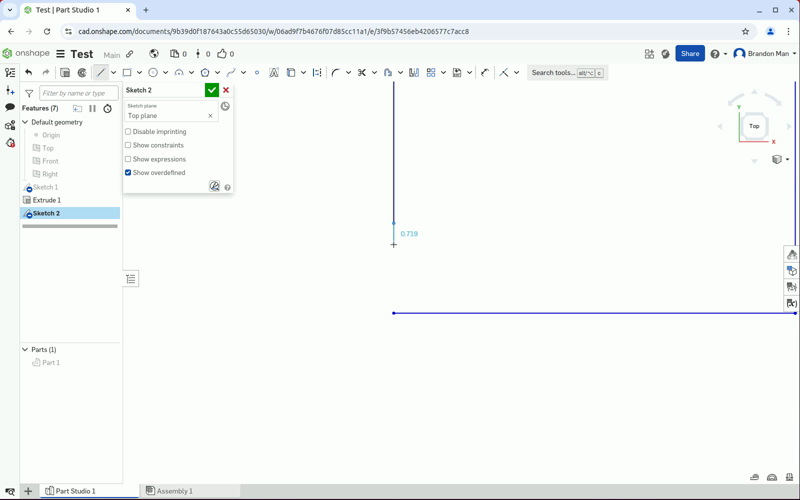
scroll(6)
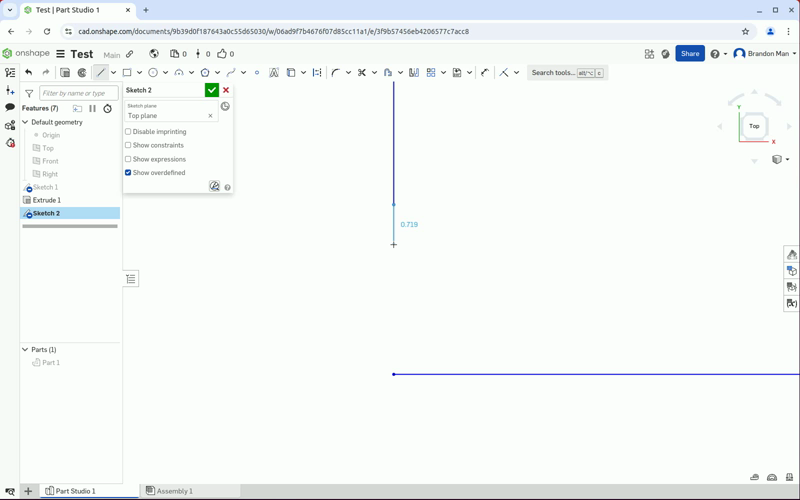
click(393, 244)
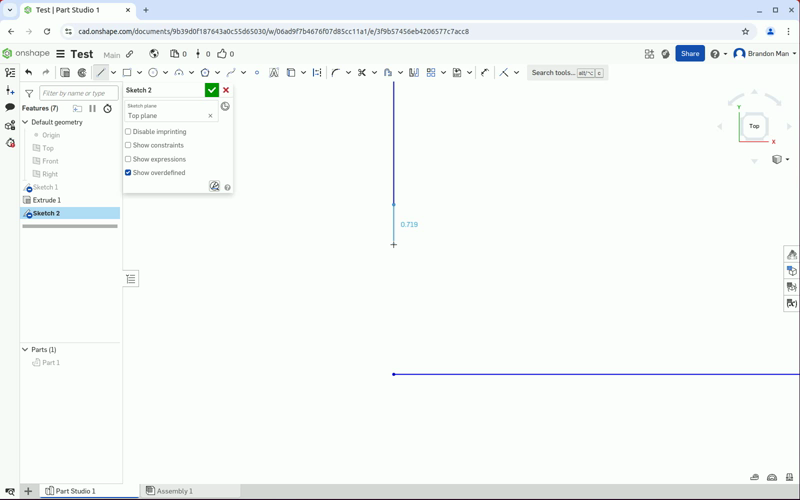
scroll(-6)
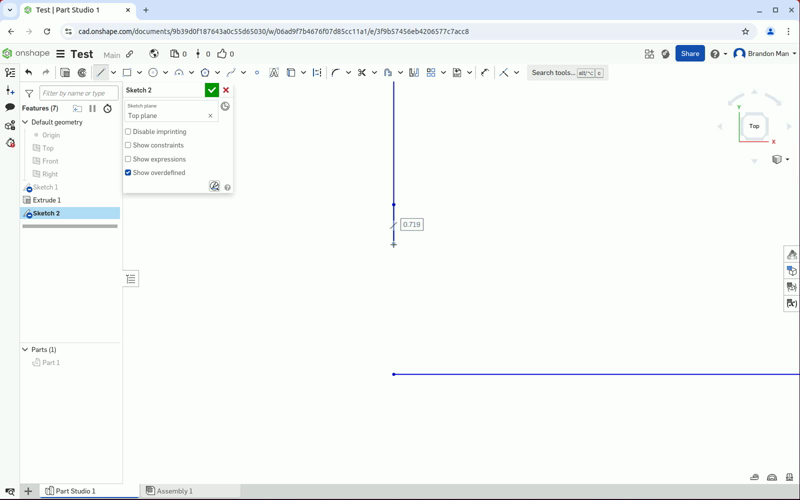
scroll(-6)
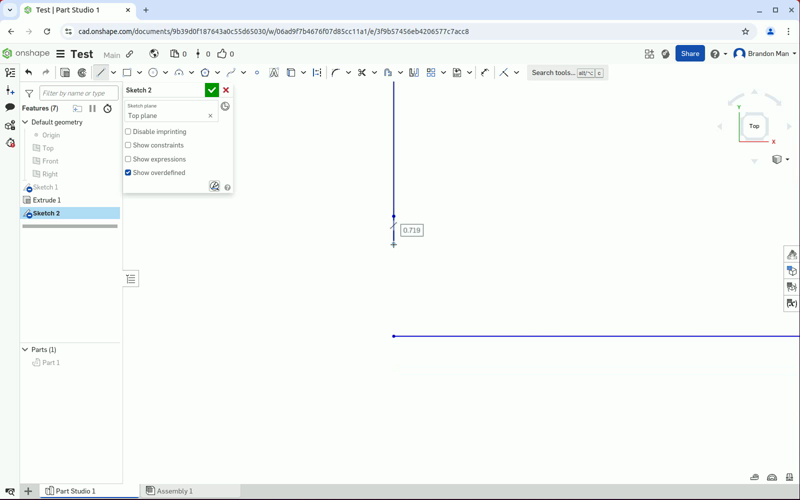
scroll(-6)
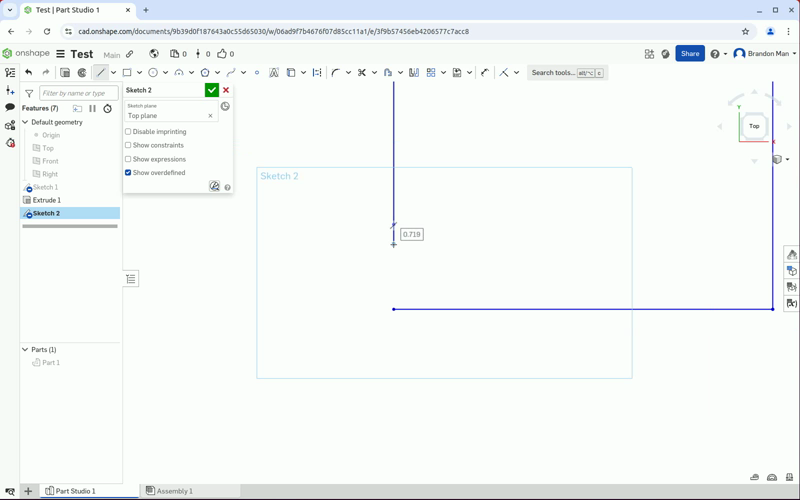
scroll(-6)
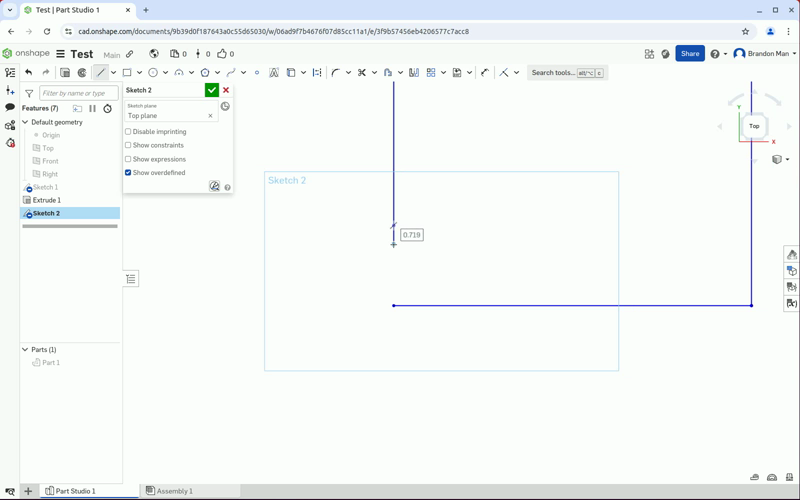
scroll(-6)
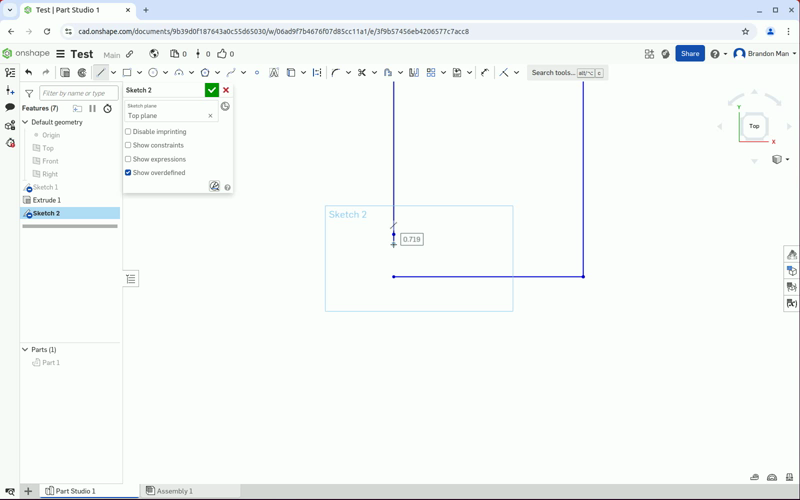
scroll(-6)
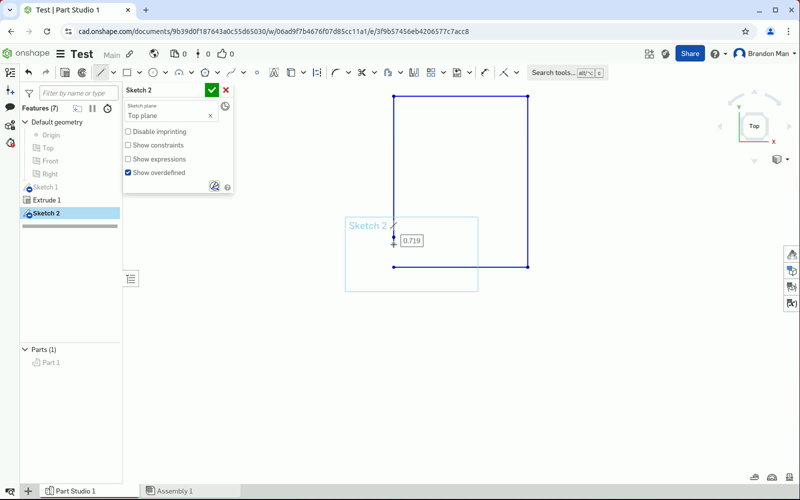
scroll(-6)
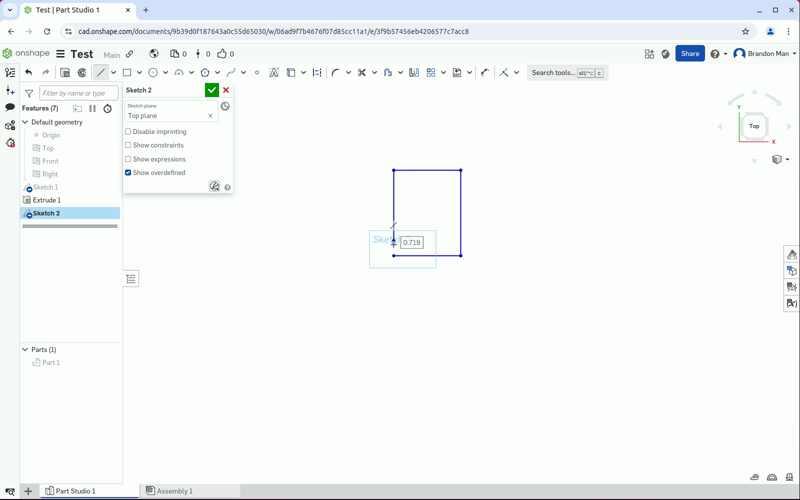
key_up(shift)
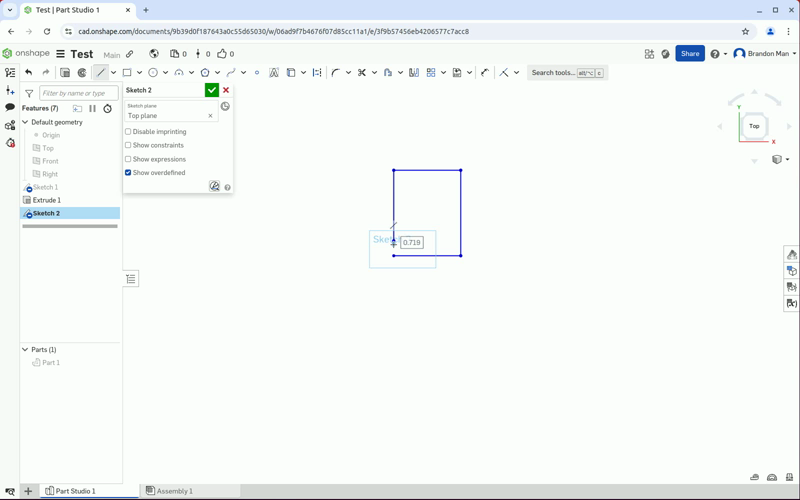
mouse_move(423, 244)
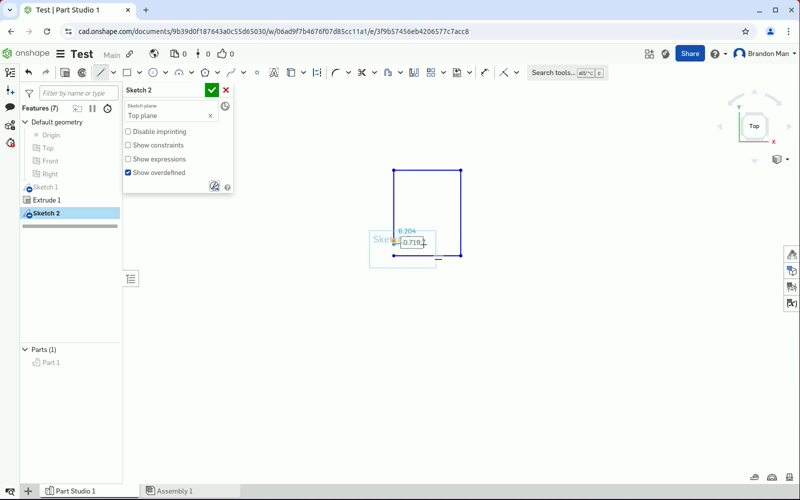
key_down(shift)
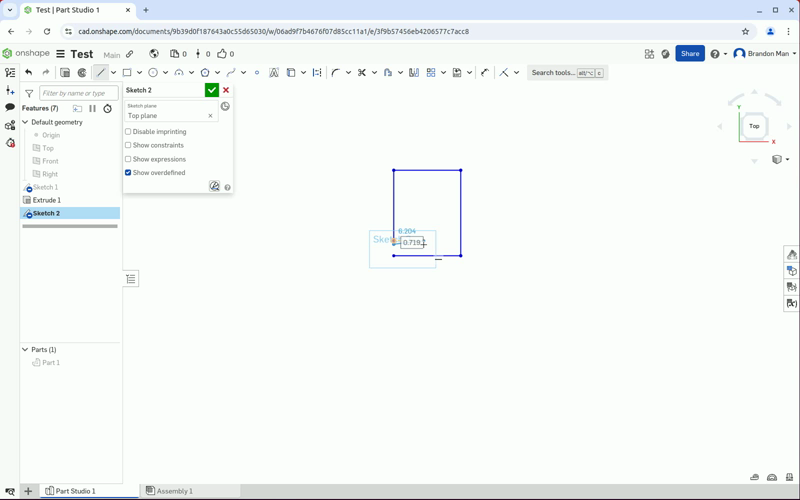
mouse_move(393, 255)
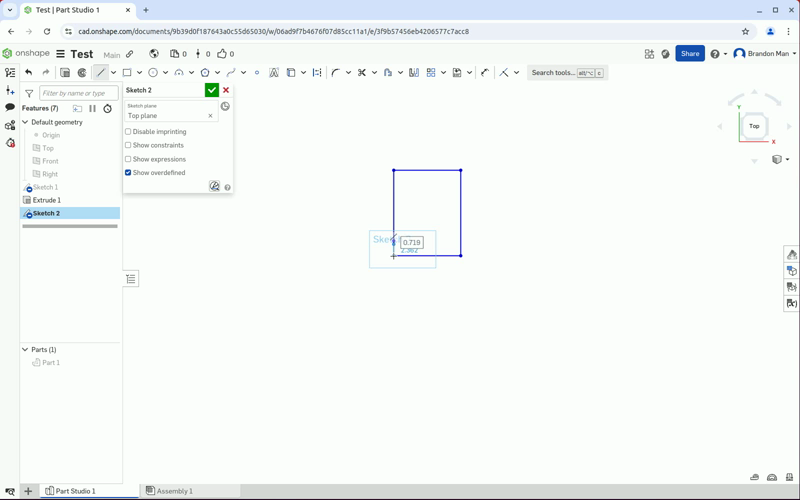
key_up(shift)
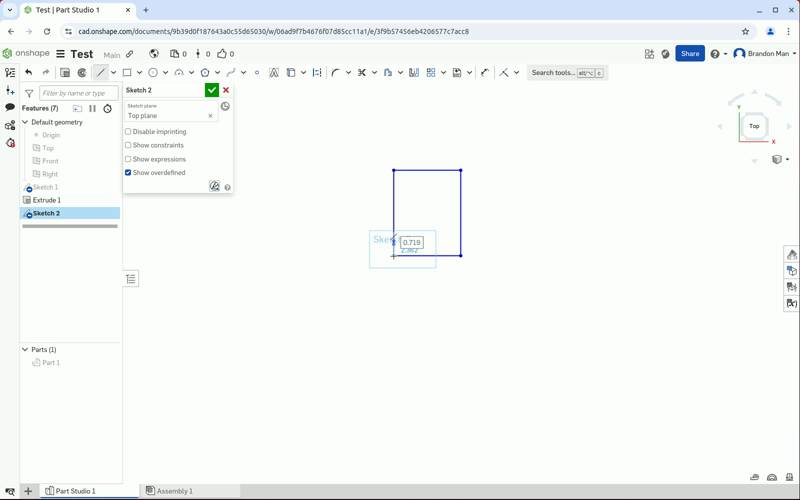
click(393, 255)
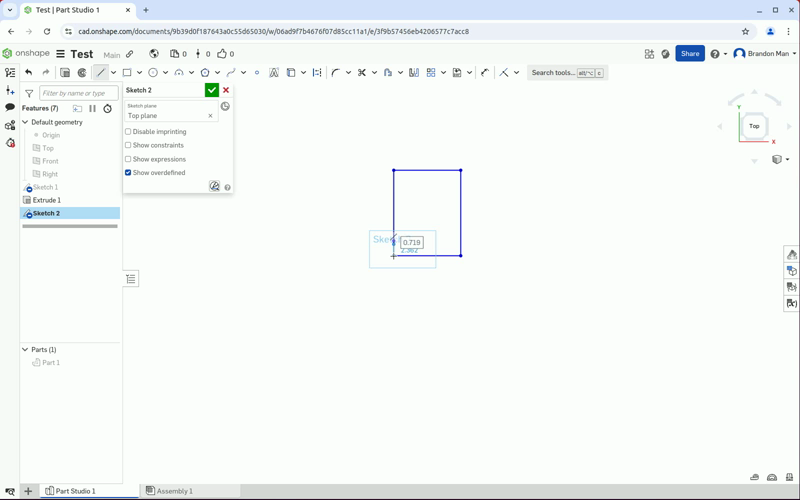
key(esc)
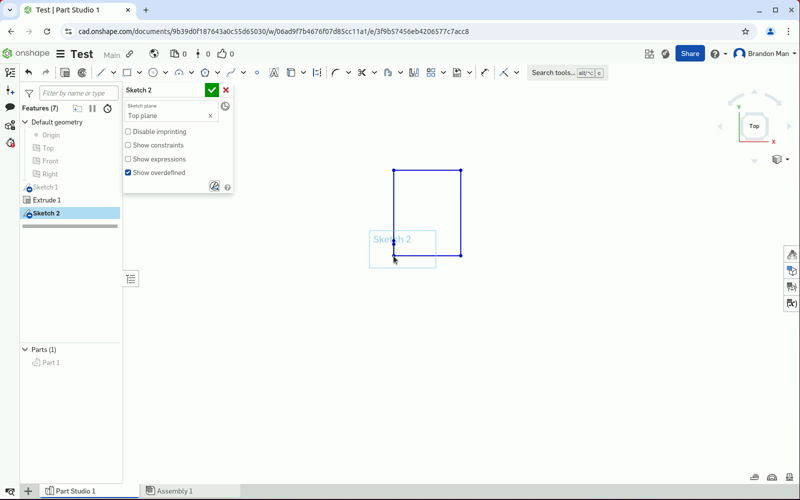
key(c)
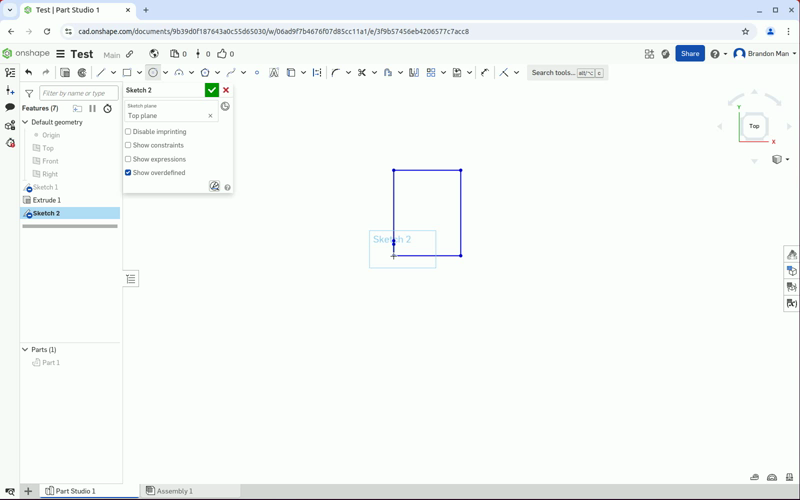
key_down(shift)
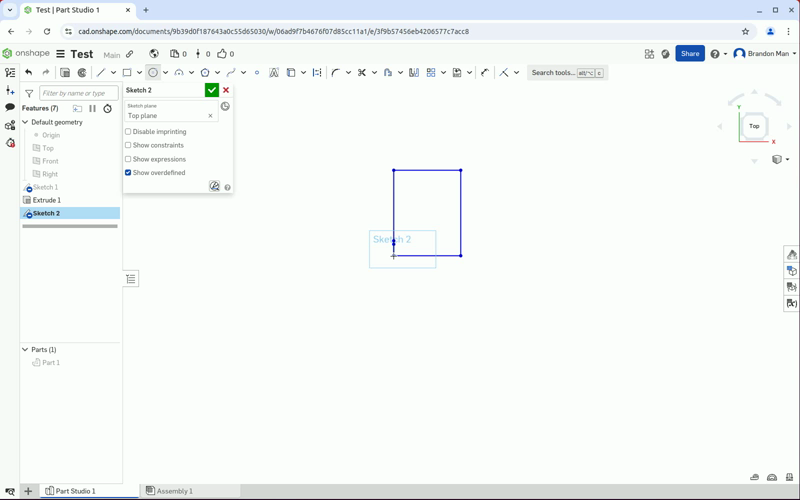
mouse_move(401, 240)
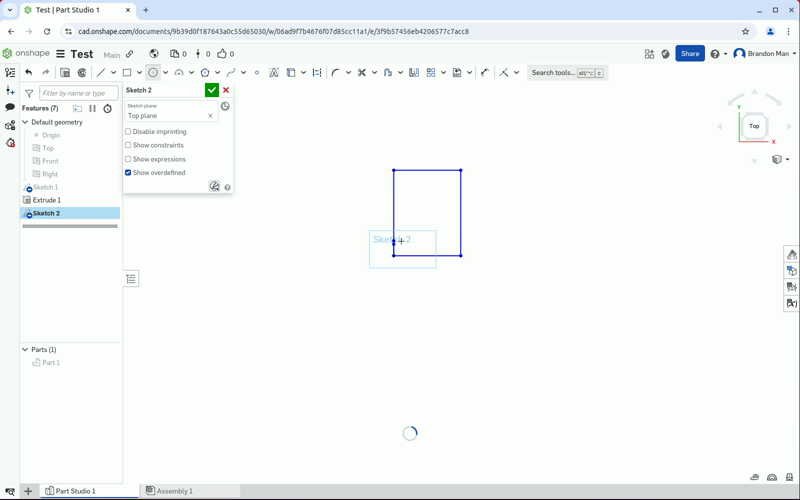
click(401, 240)
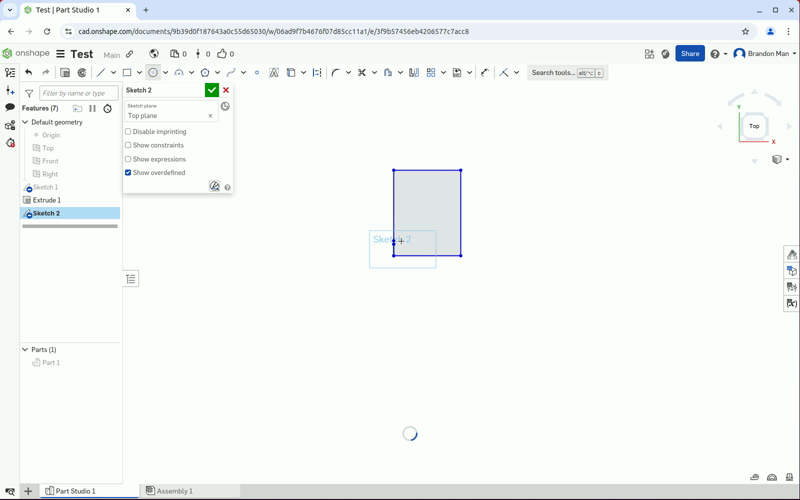
key_up(shift)
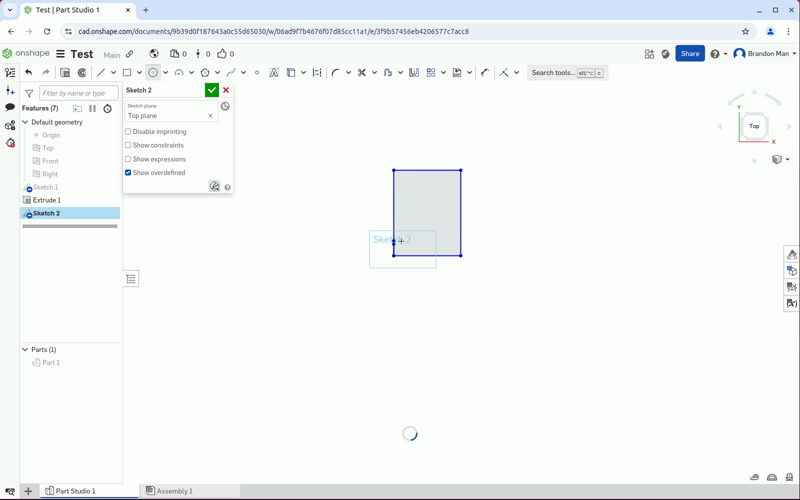
mouse_move(405, 240)
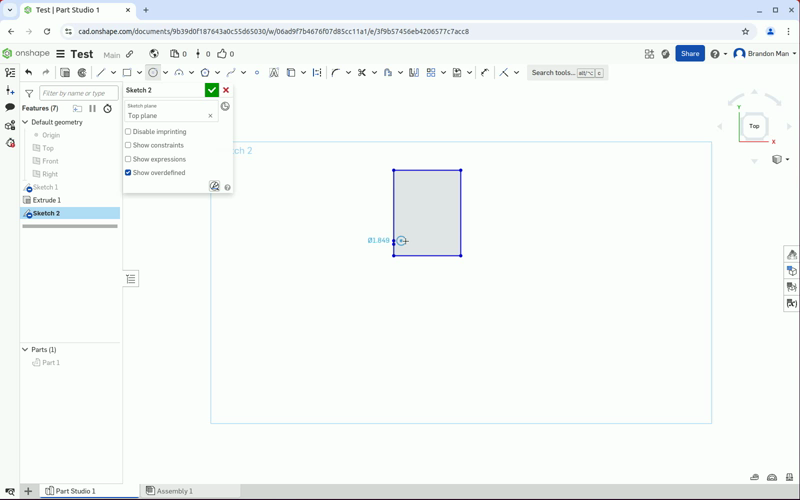
click(405, 240)
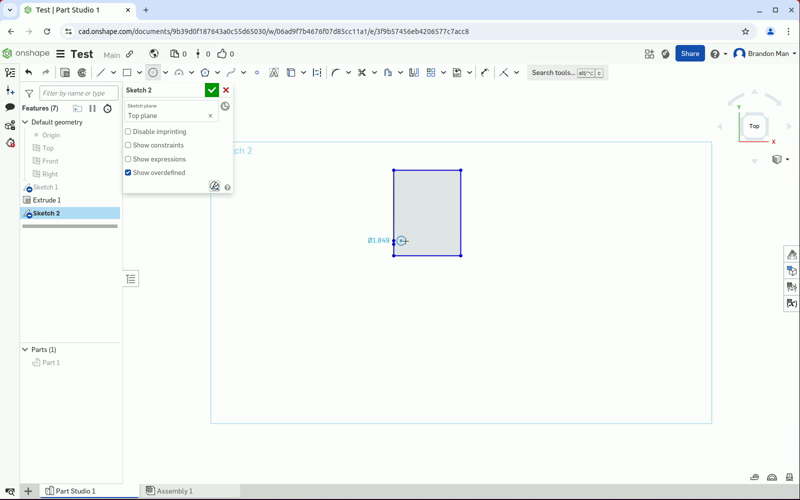
key(esc)
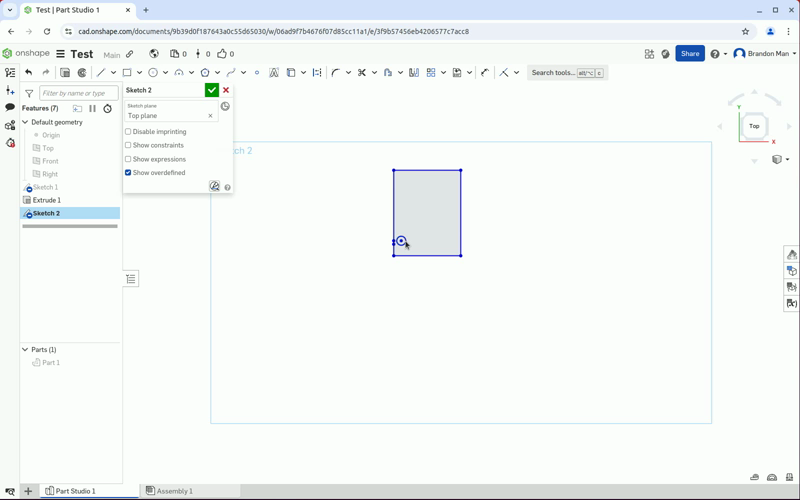
key(c)
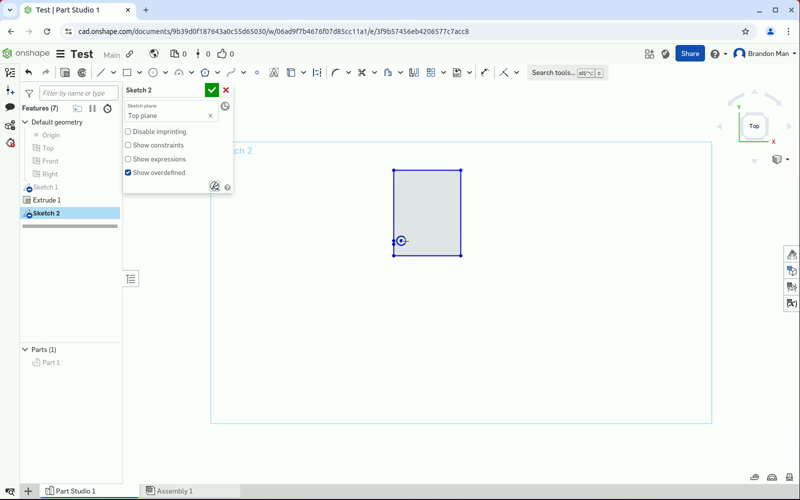
key_down(shift)
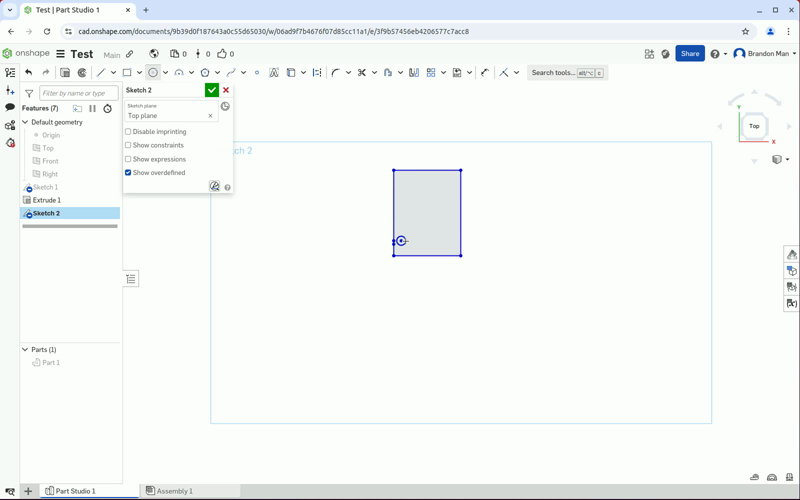
mouse_move(401, 198)
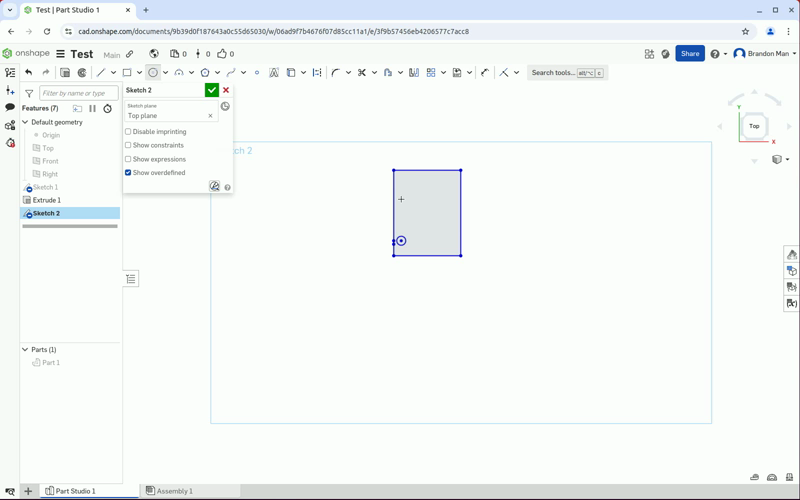
click(401, 198)
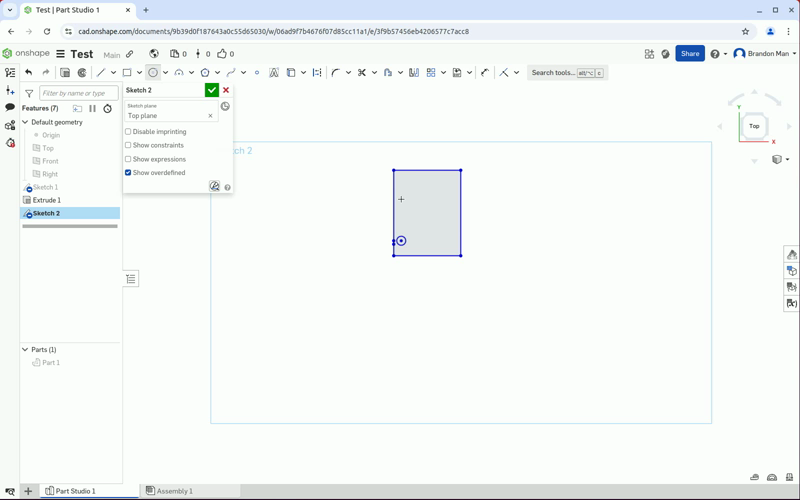
key_up(shift)
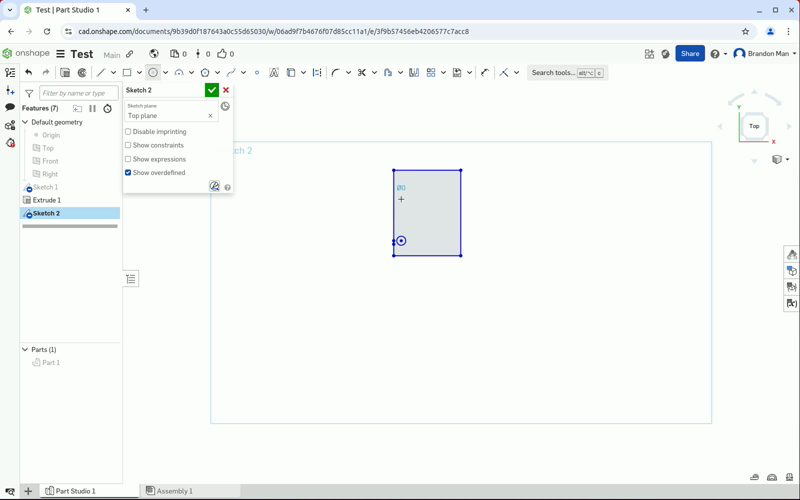
mouse_move(405, 198)
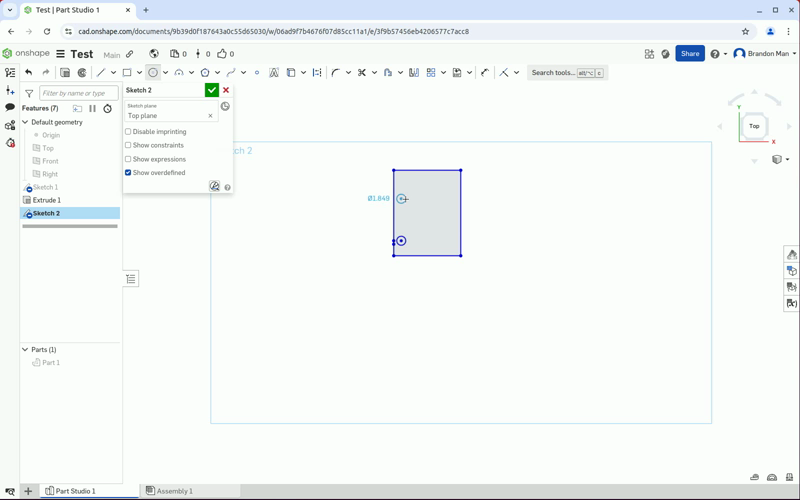
click(405, 198)
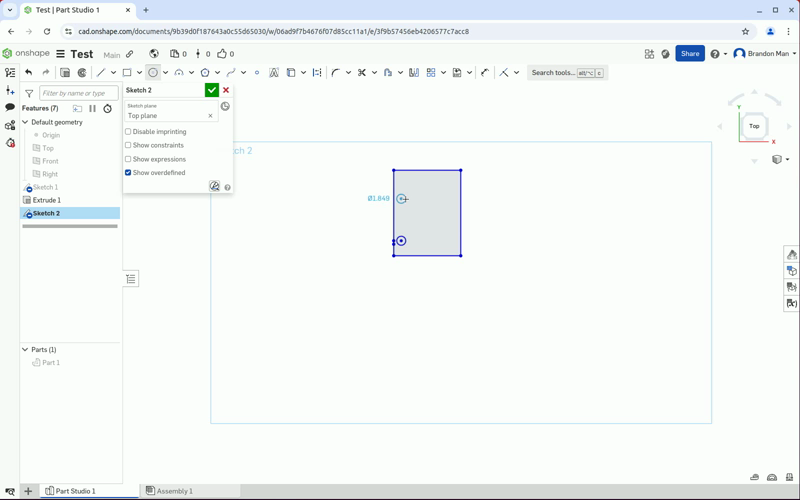
key(esc)
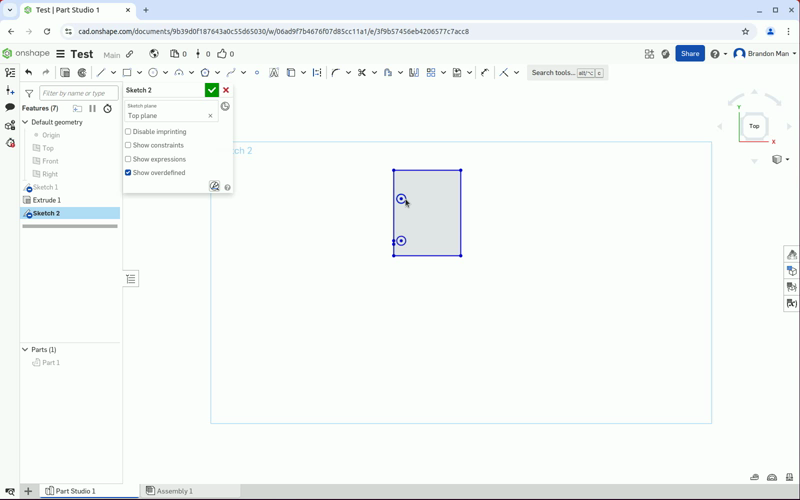
key(c)
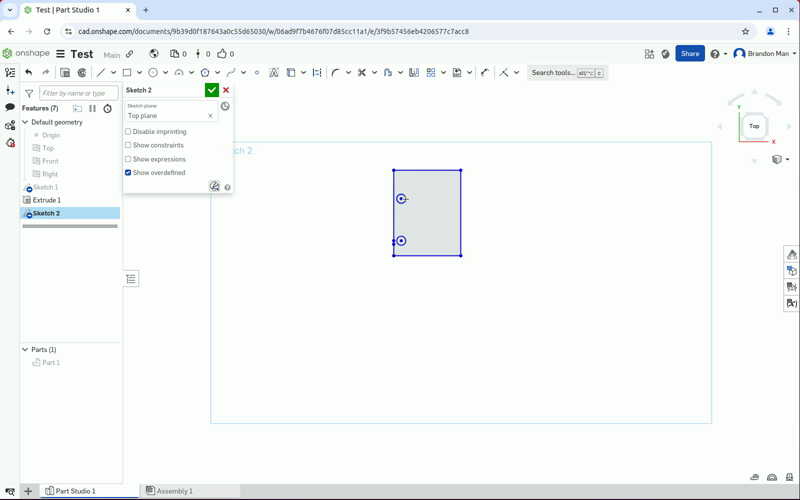
key_down(shift)
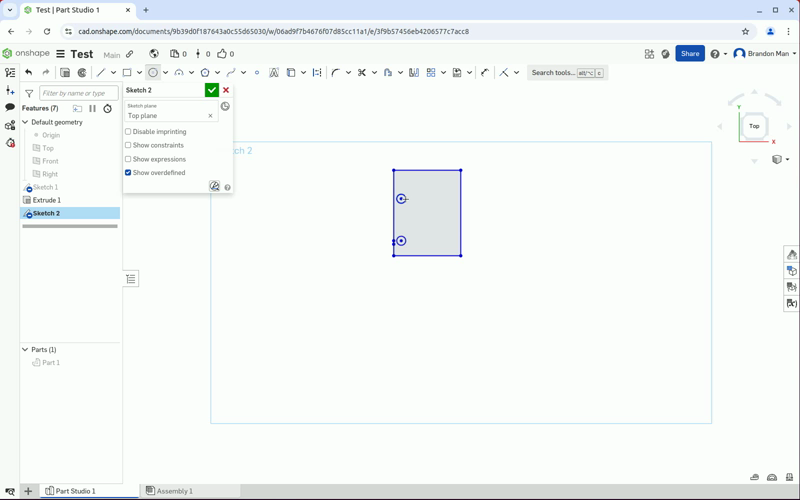
mouse_move(454, 240)
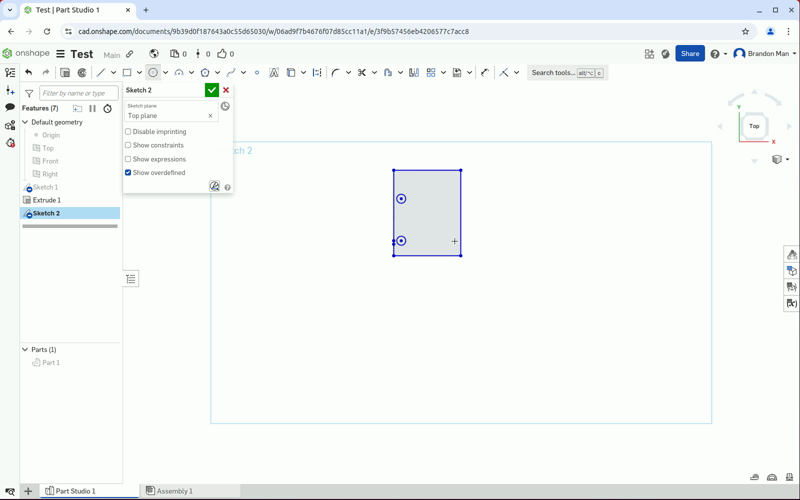
click(454, 240)
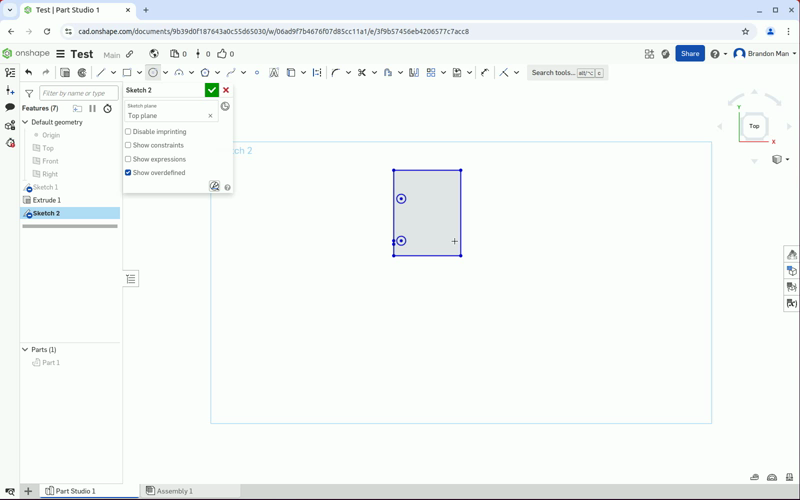
key_up(shift)
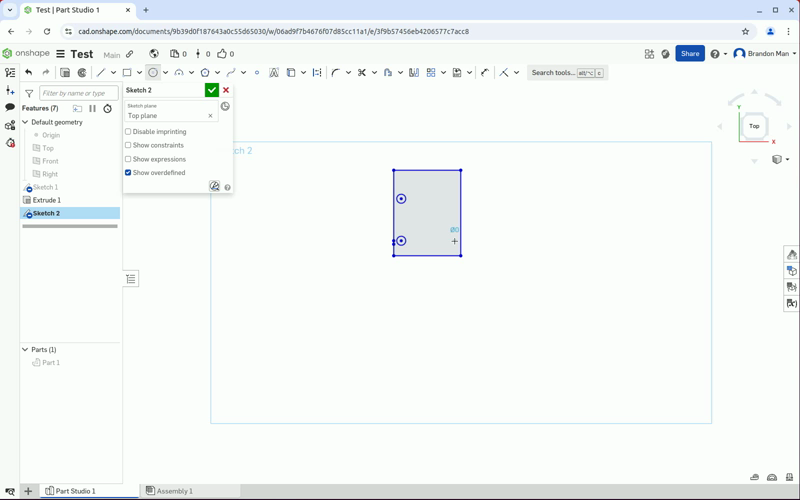
mouse_move(459, 240)
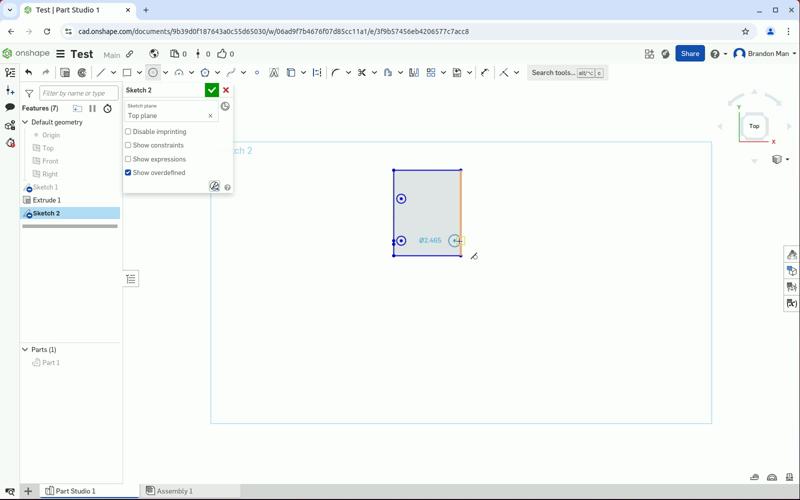
click(459, 240)
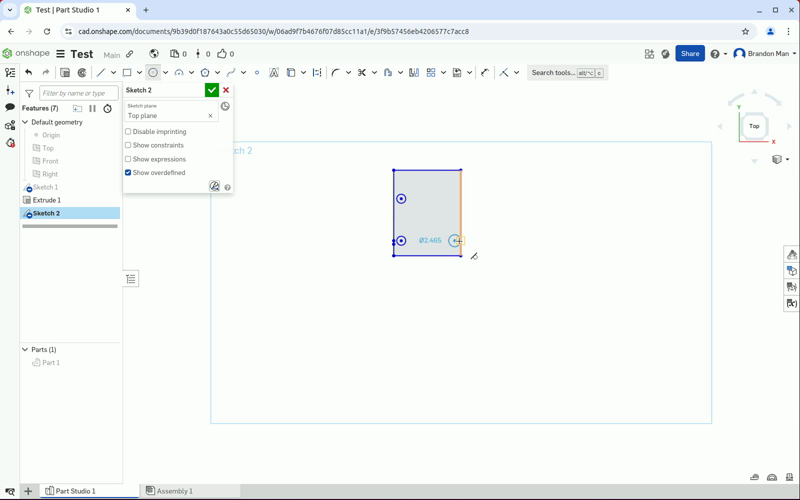
key(esc)
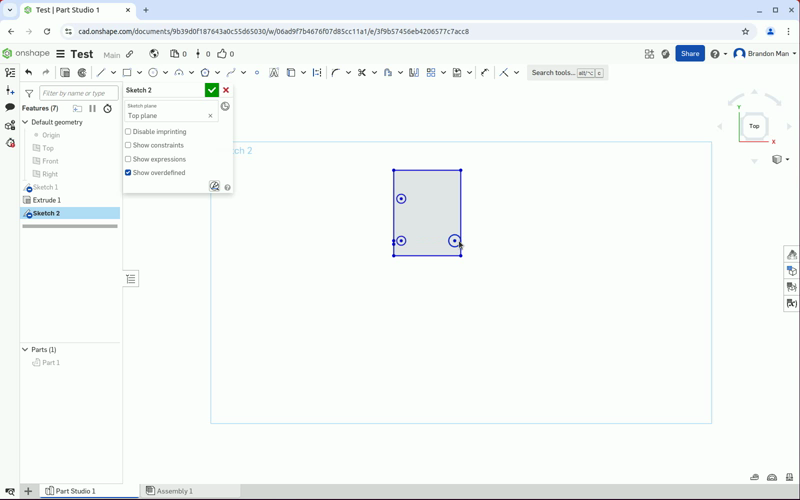
key(c)
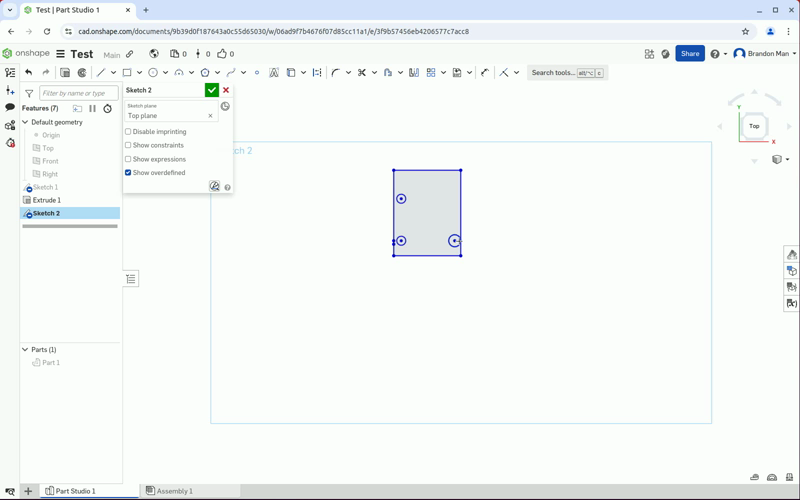
key_down(shift)
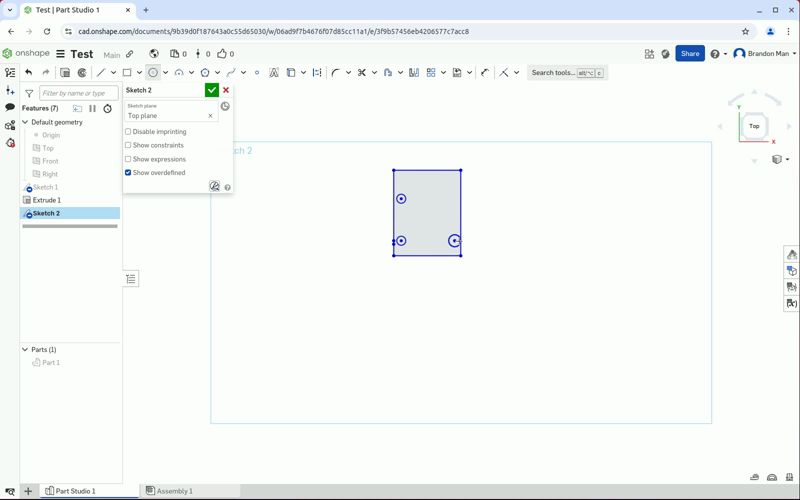
mouse_move(454, 198)
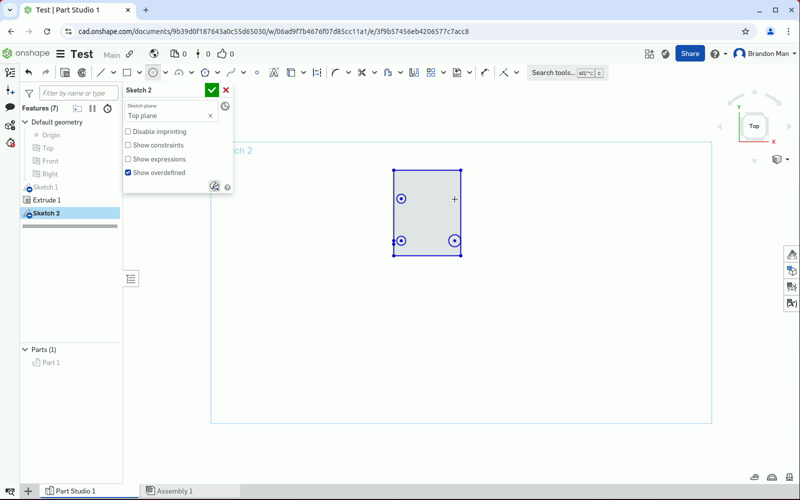
click(454, 198)
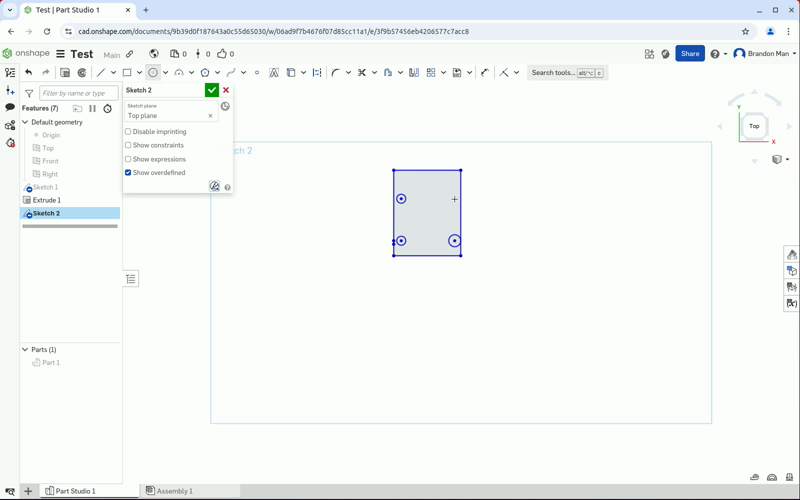
key_up(shift)
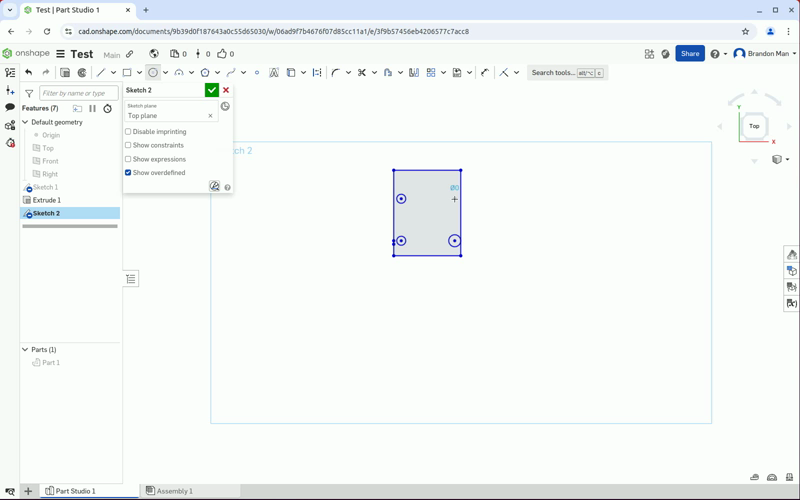
mouse_move(459, 198)
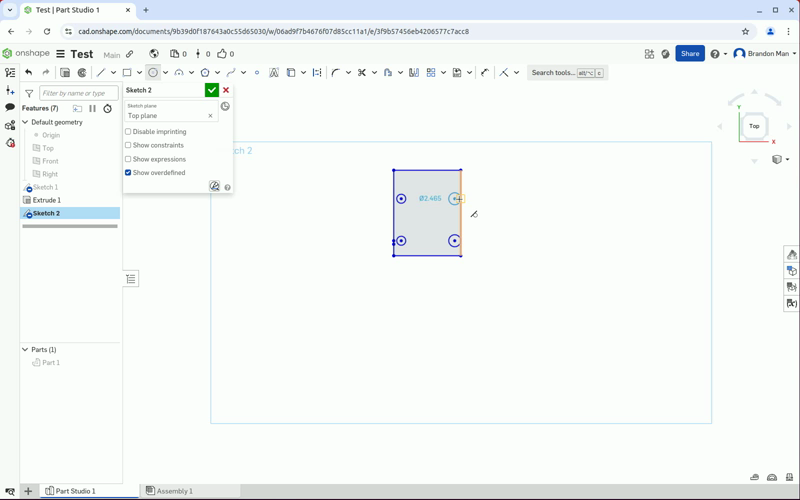
click(459, 198)
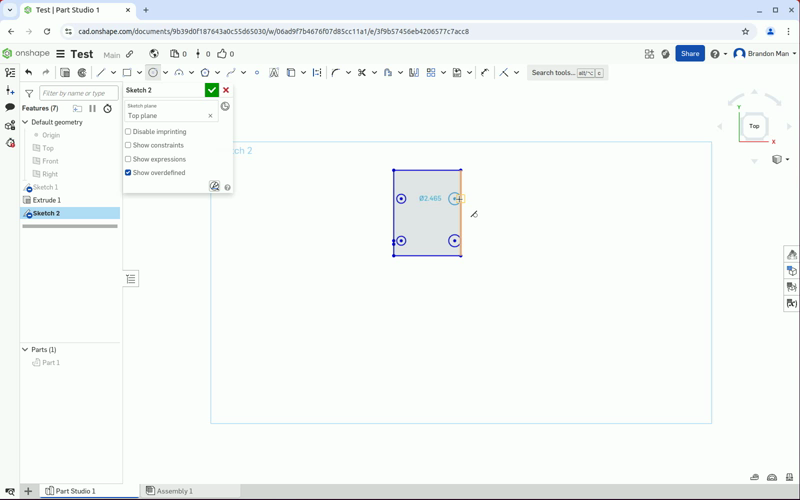
key(esc)
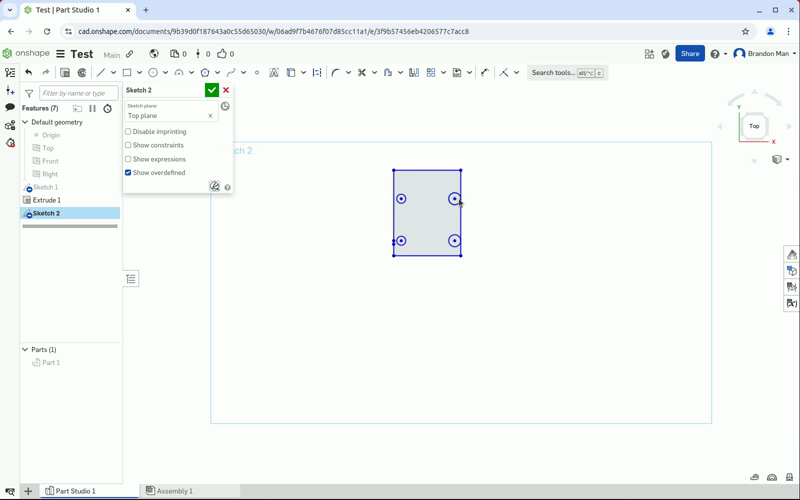
mouse_move(439, 242)
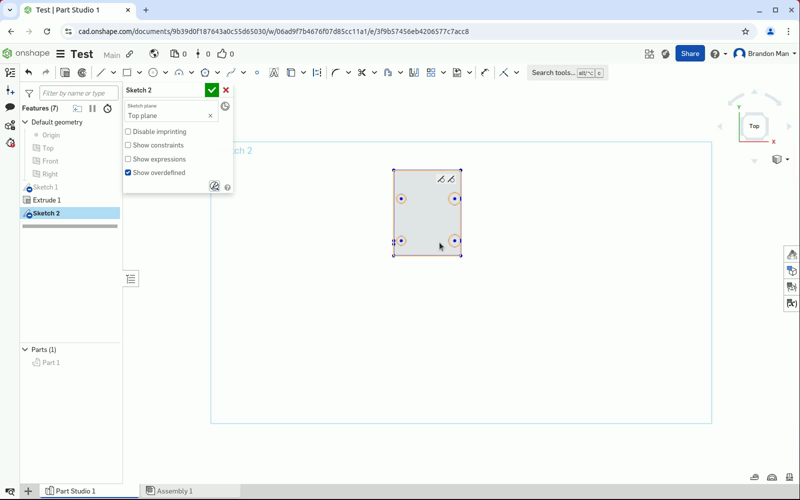
click(439, 242)
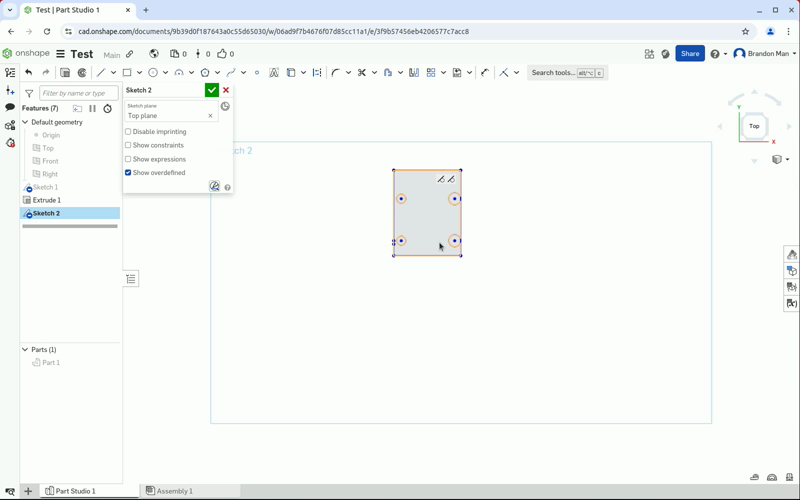
mouse_move(73, 352)
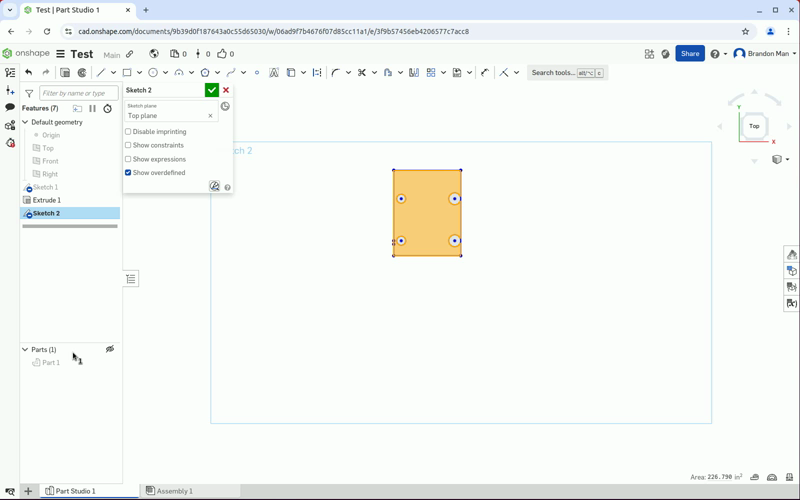
key(shift+y)
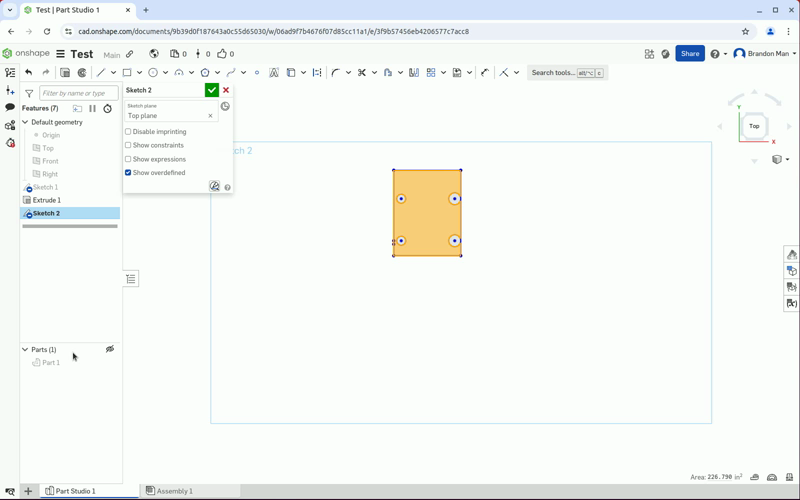
key(shift+e)
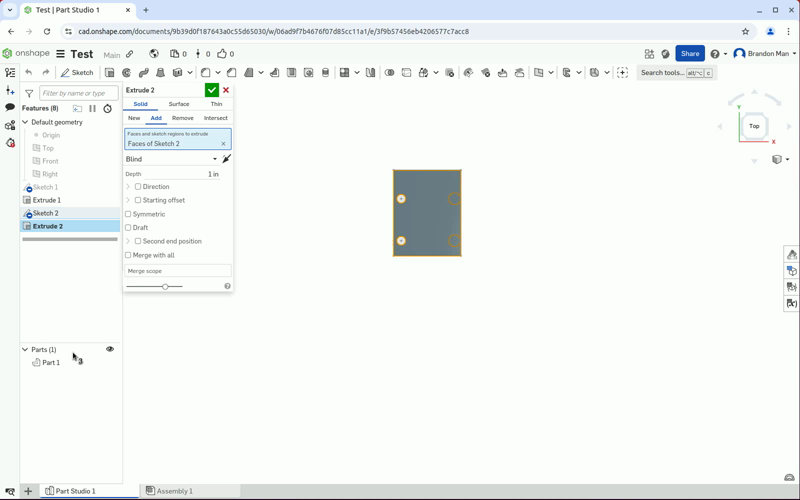
mouse_move(143, 106)
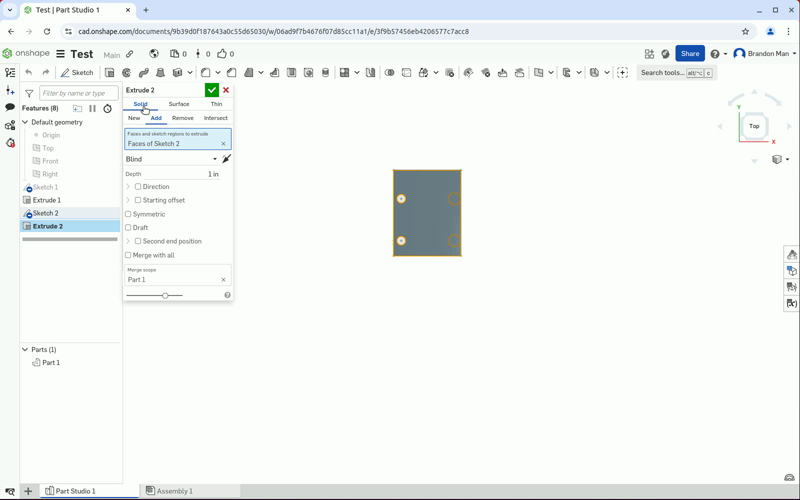
click(143, 106)
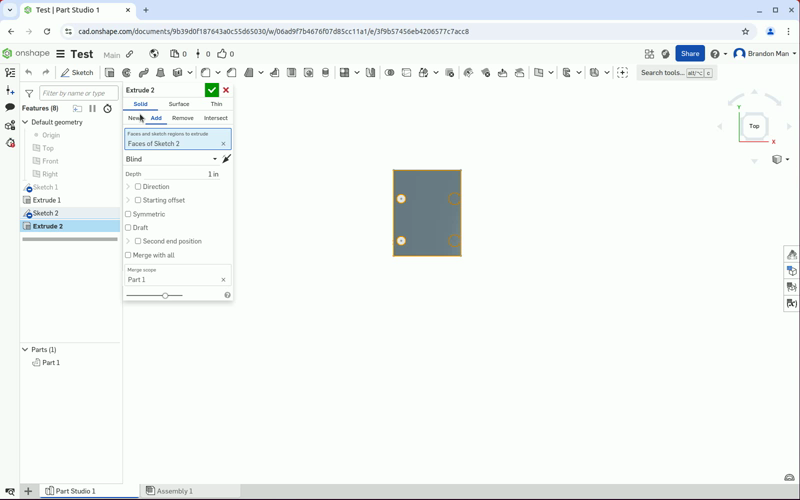
mouse_move(137, 120)
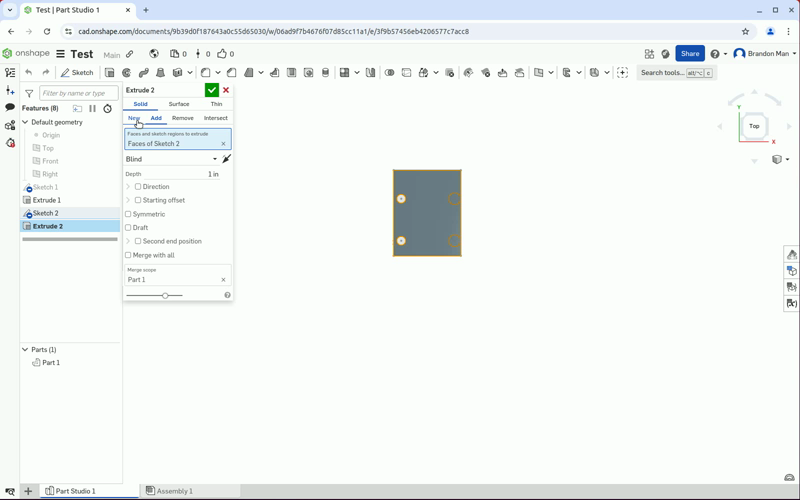
click(137, 120)
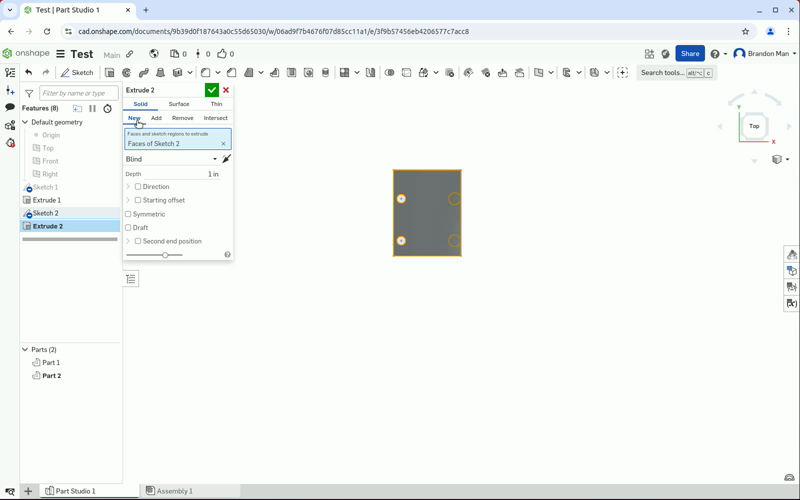
key(tab, 4)
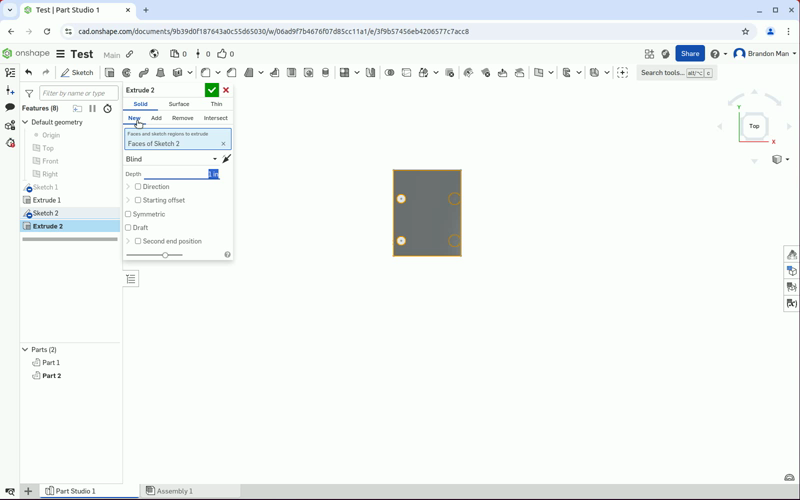
text(0.963)
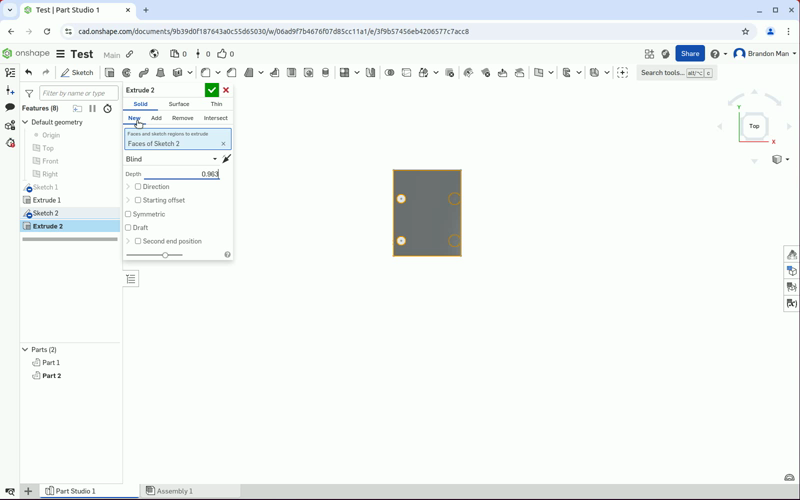
key(enter)
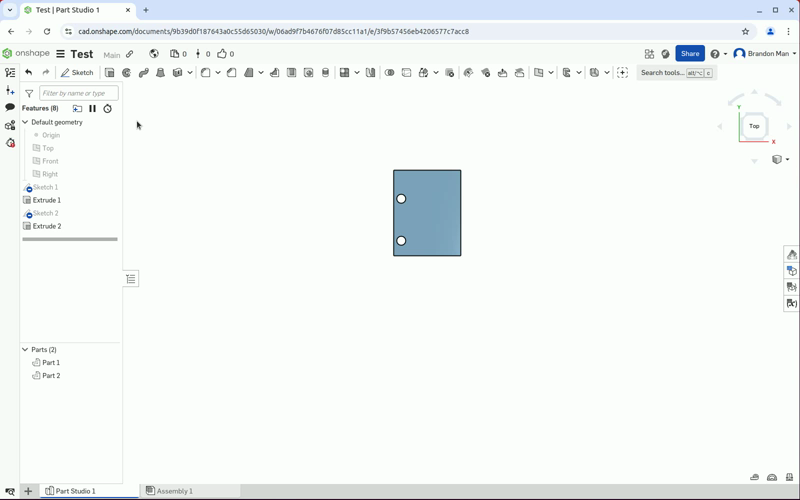
key(shift+h)
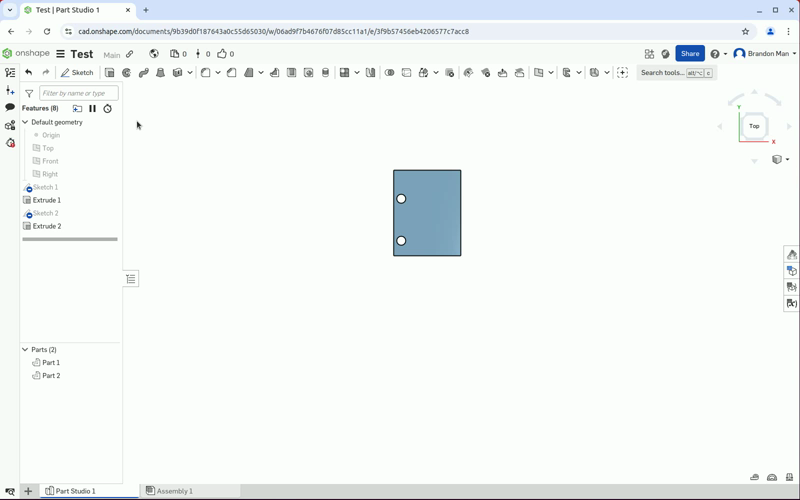
key(shift+h)
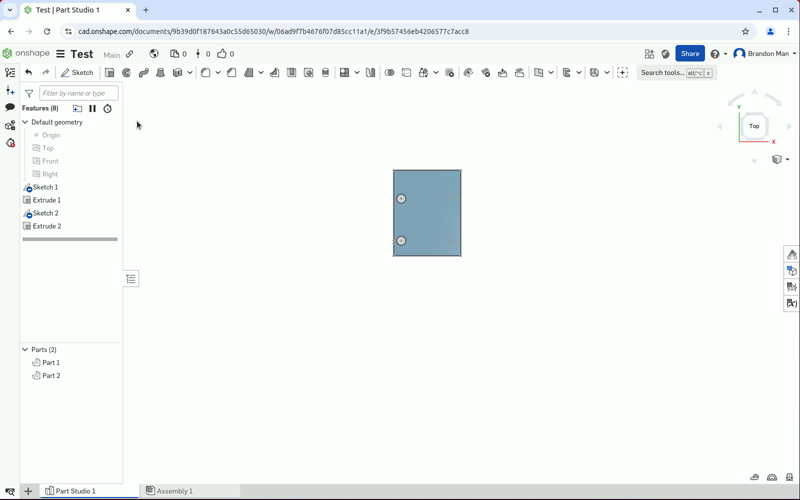
key(shift+7)
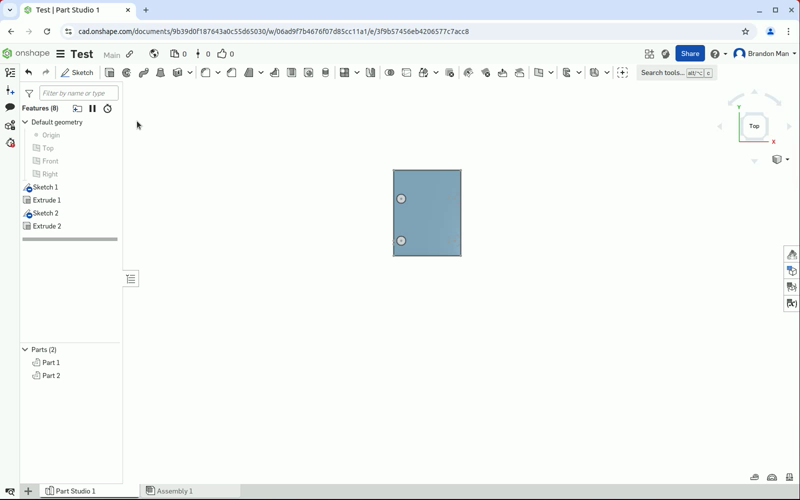
key(up, 3)
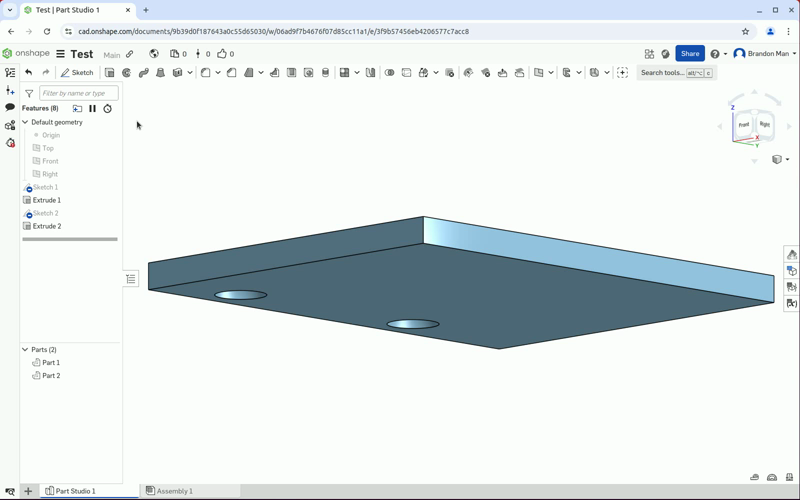
key(left, 3)
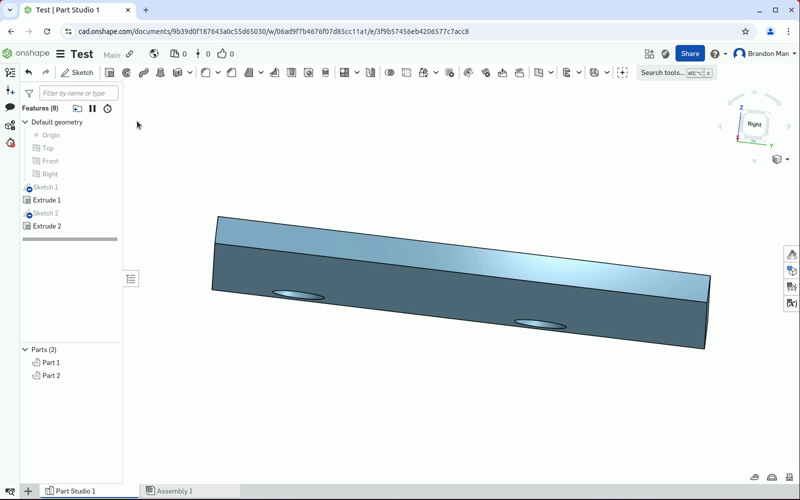
key(right, 3)
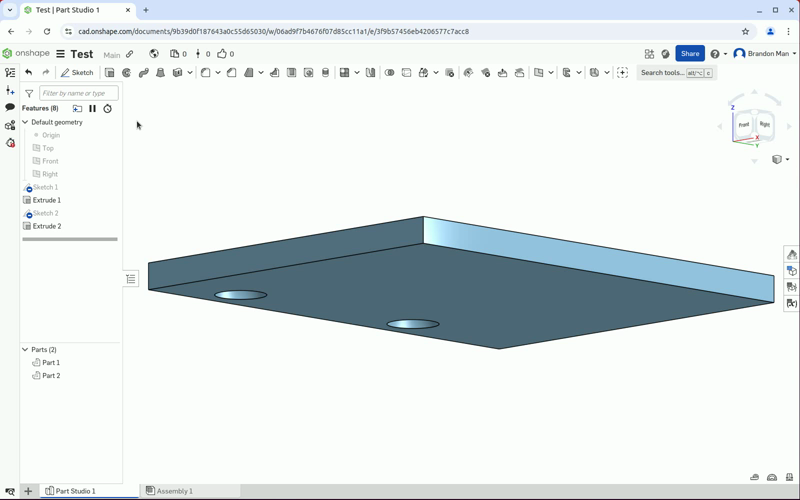
key(down, 3)
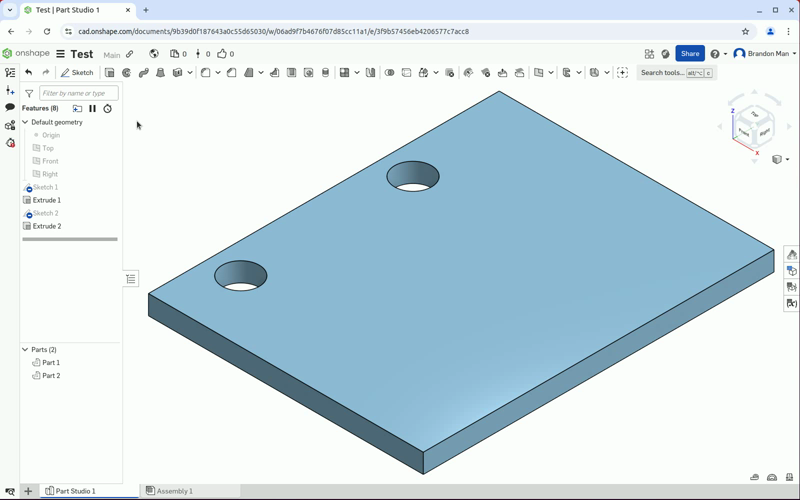
mouse_move(73, 189)
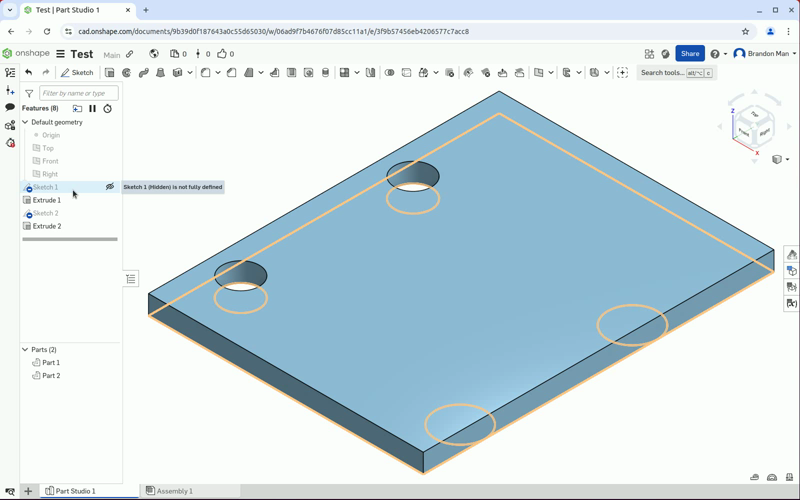
click(73, 189)